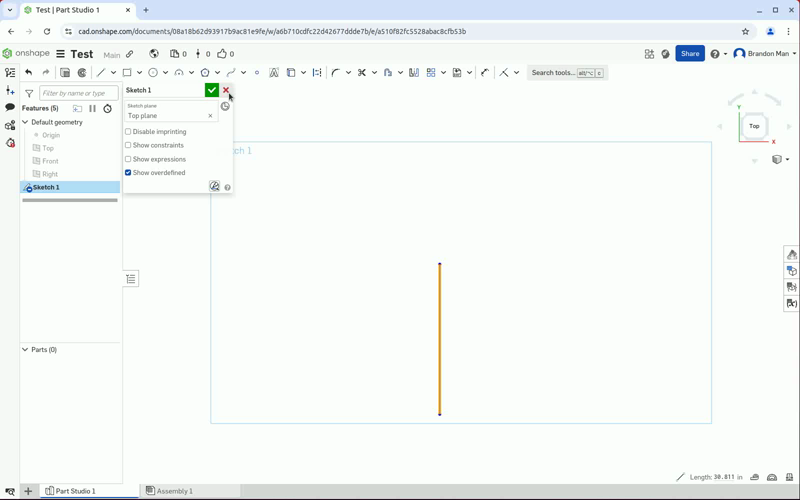
key(shift+h)
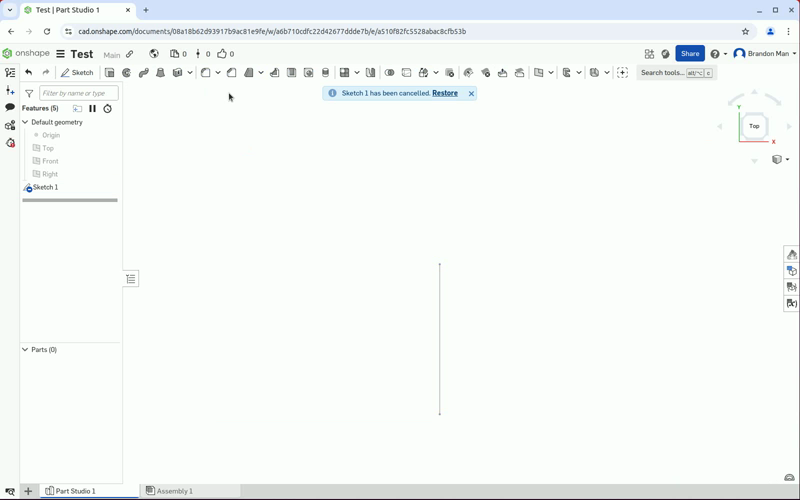
key(shift+s)
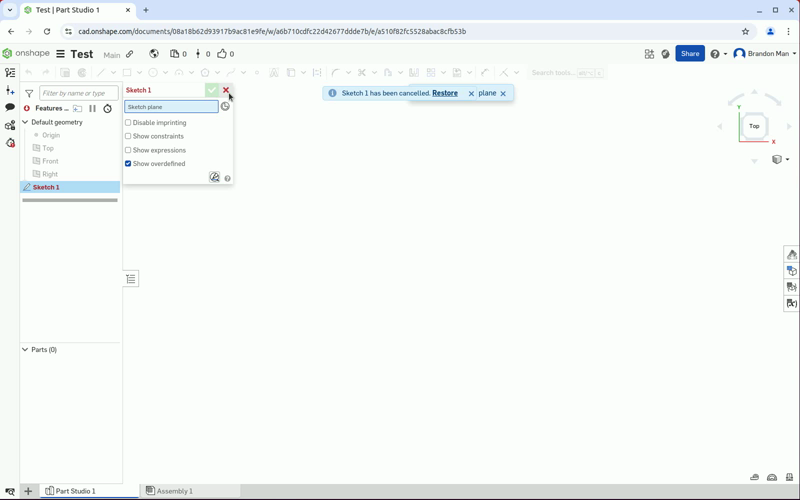
mouse_move(73, 150)
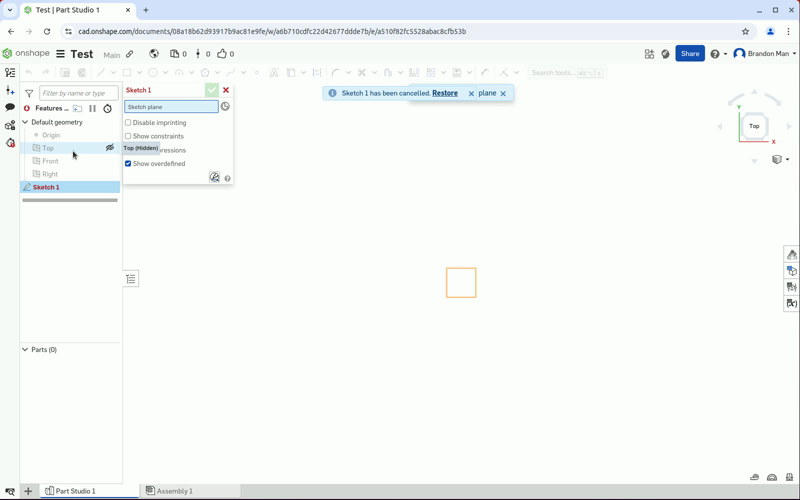
click(73, 150)
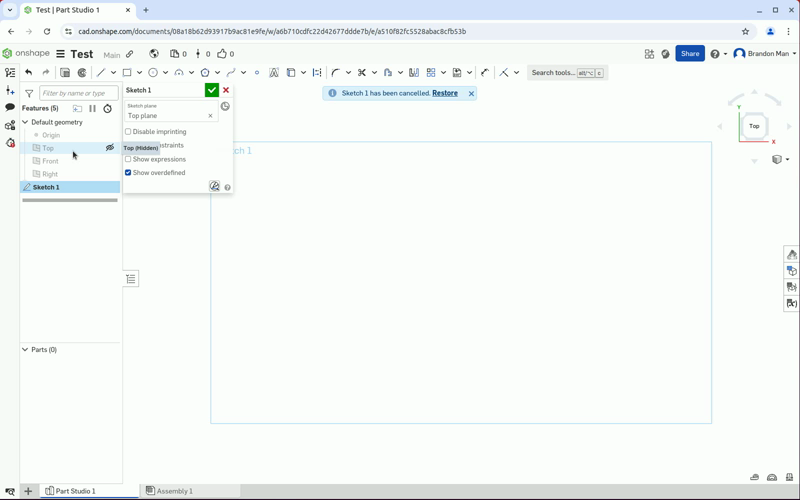
mouse_move(73, 352)
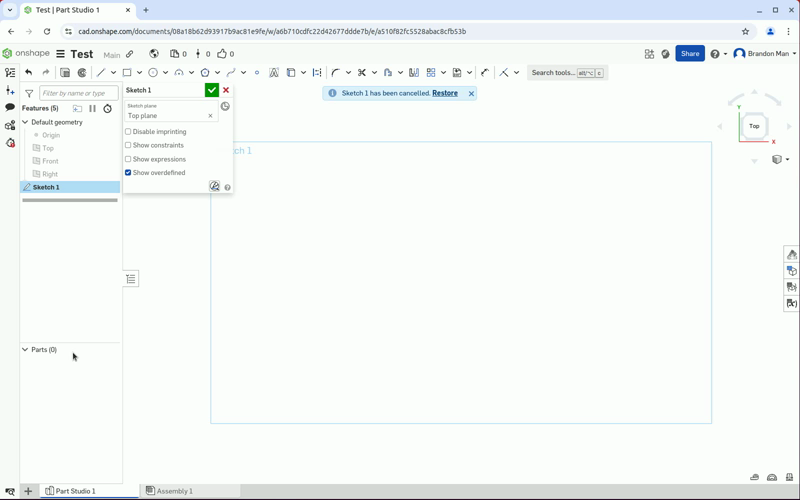
key(y)
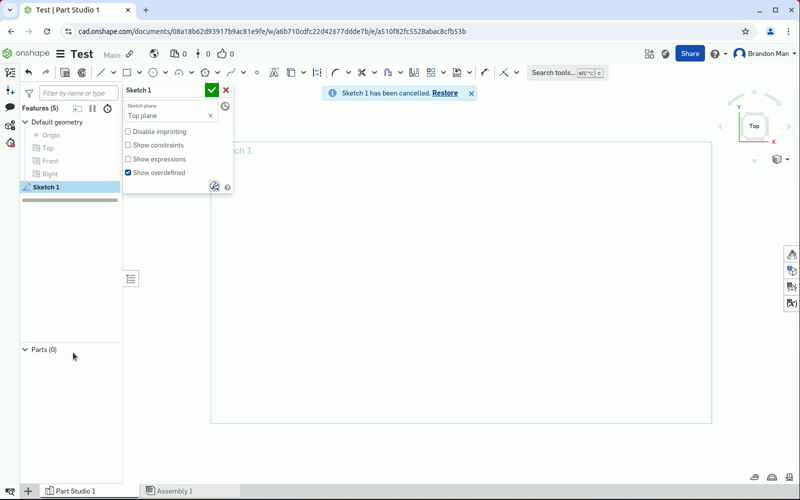
key(l)
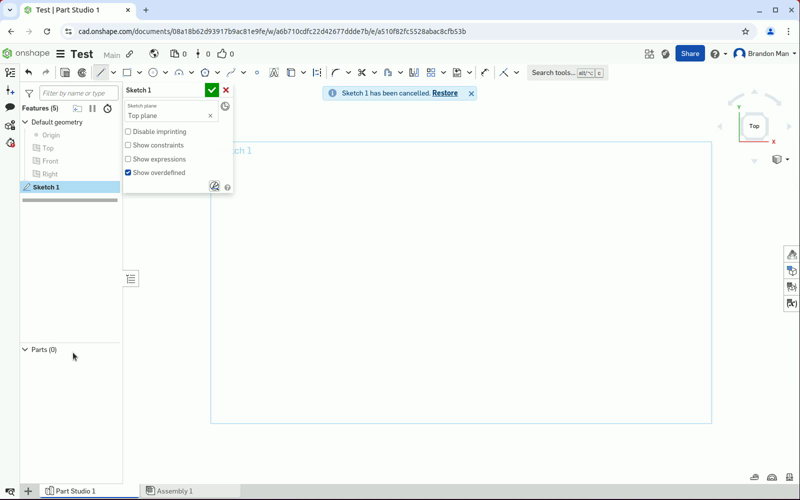
key_down(shift)
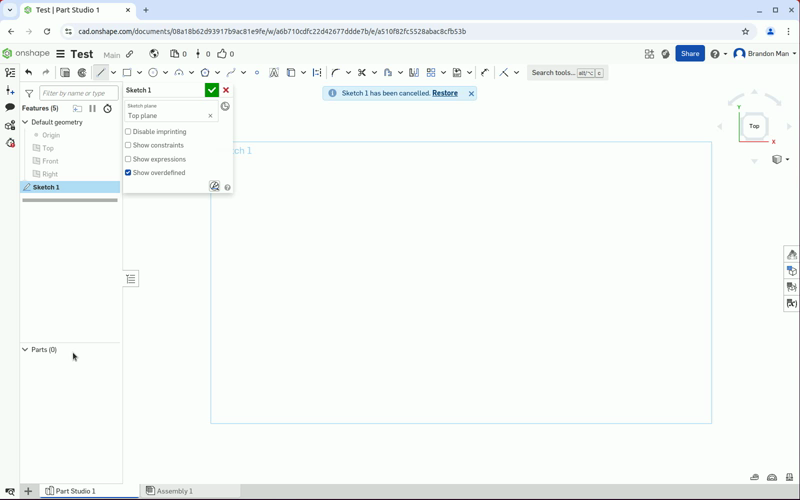
mouse_move(348, 282)
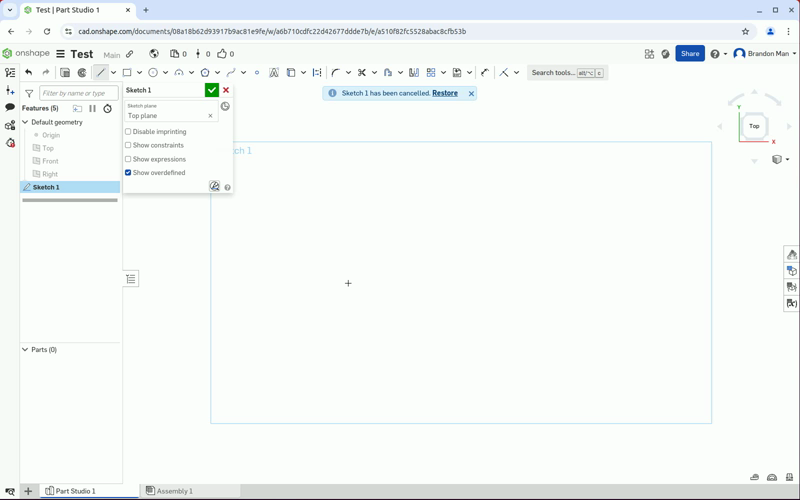
click(348, 282)
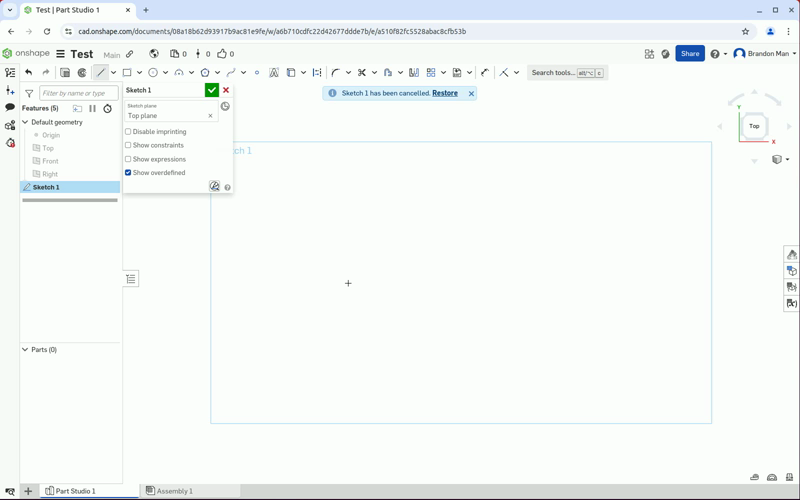
key_up(shift)
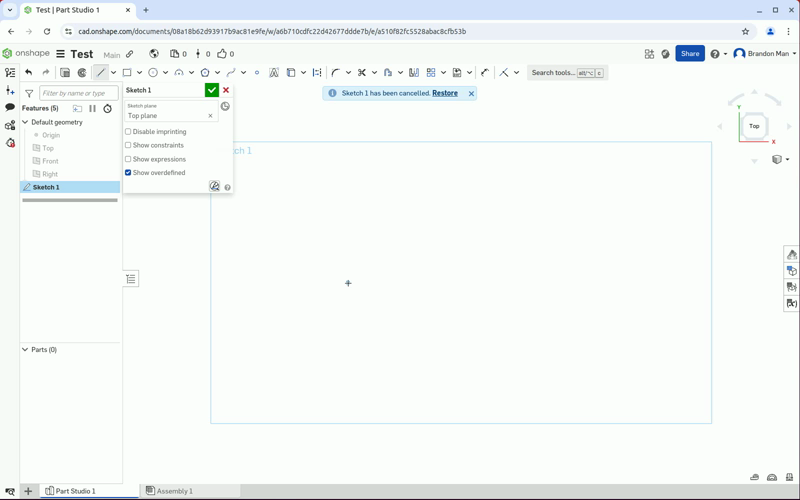
key_down(shift)
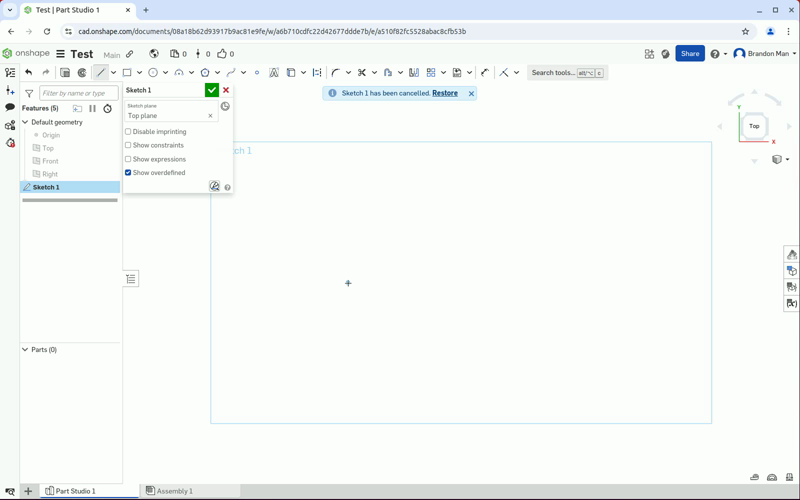
mouse_move(460, 282)
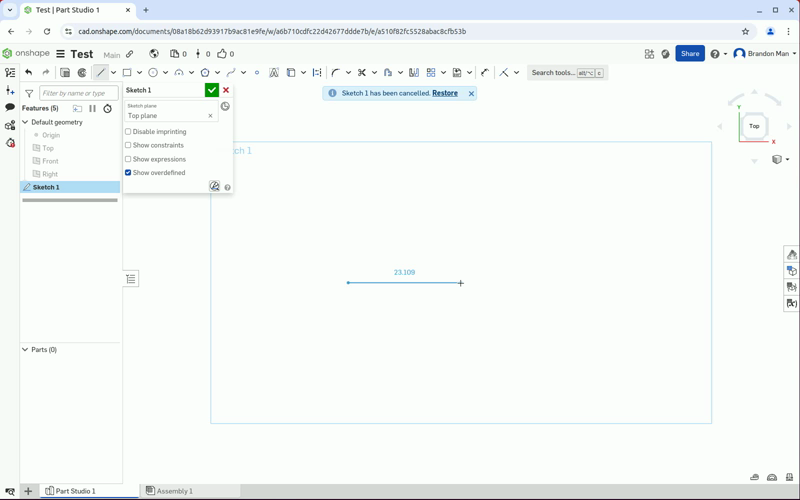
click(460, 282)
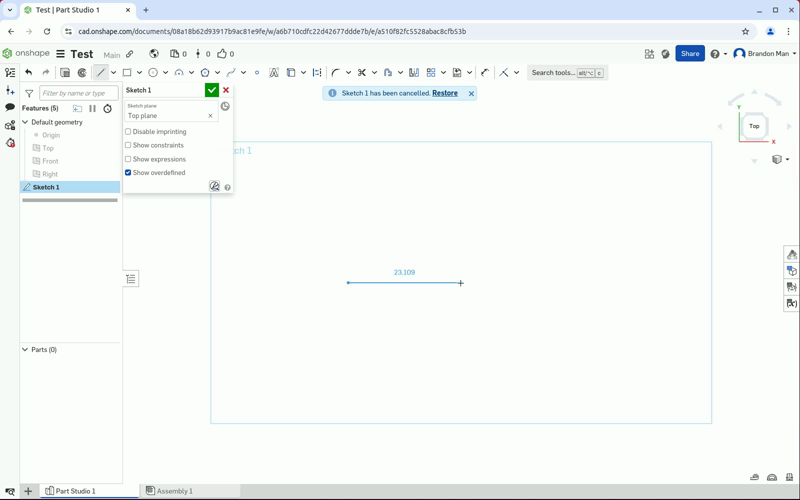
key_up(shift)
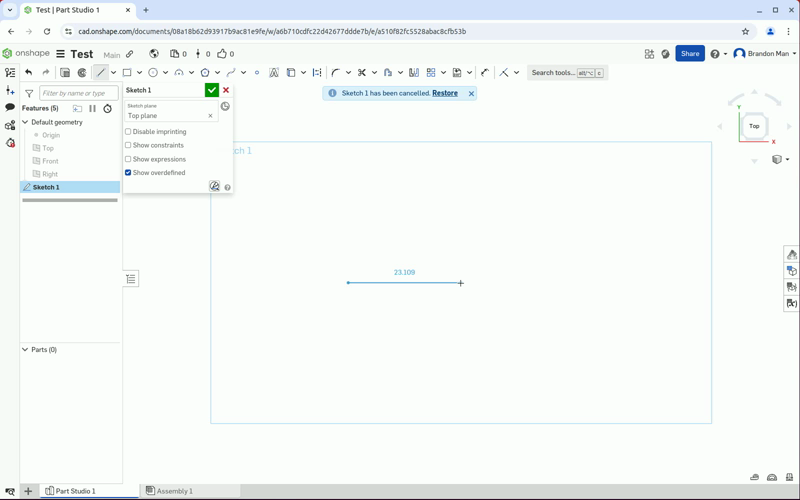
key_down(shift)
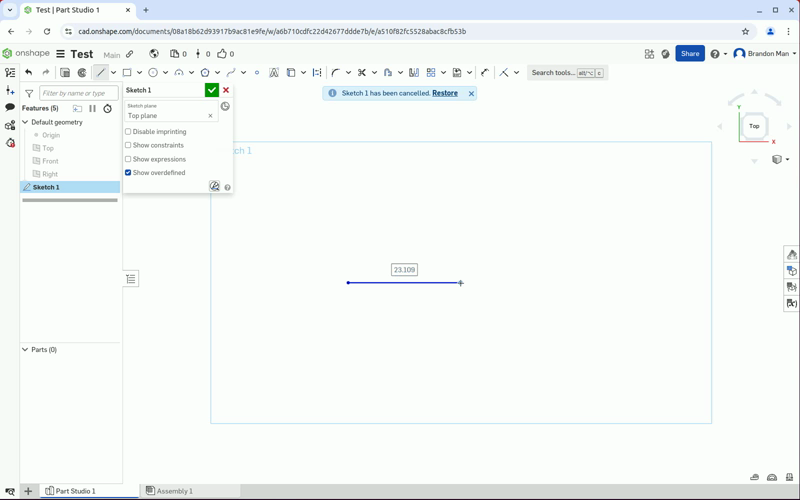
mouse_move(490, 282)
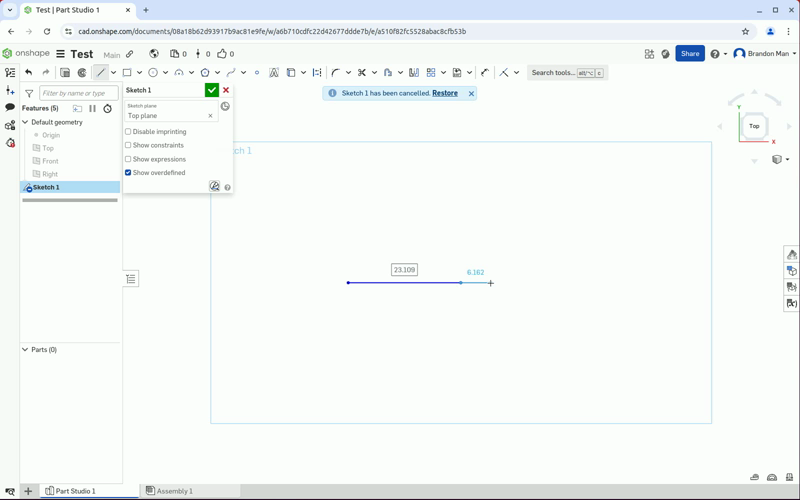
mouse_move(463, 280)
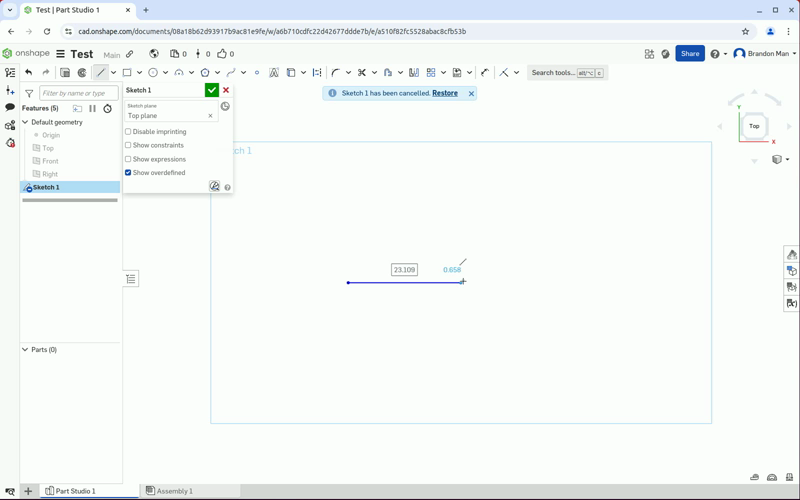
scroll(6)
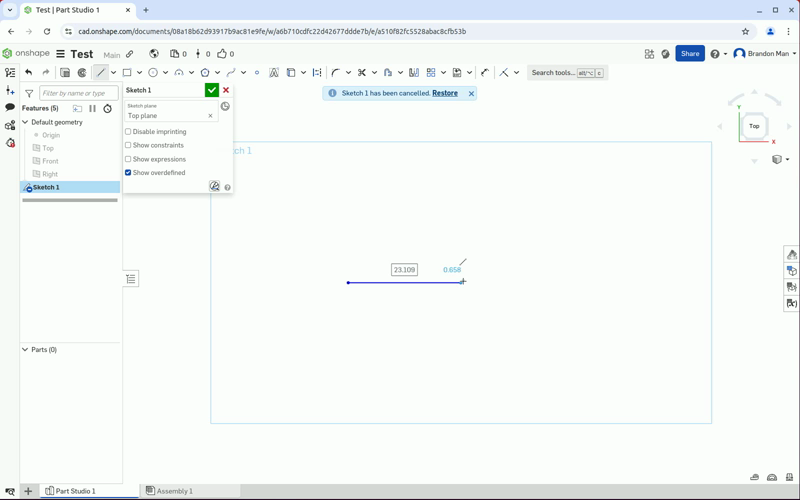
scroll(6)
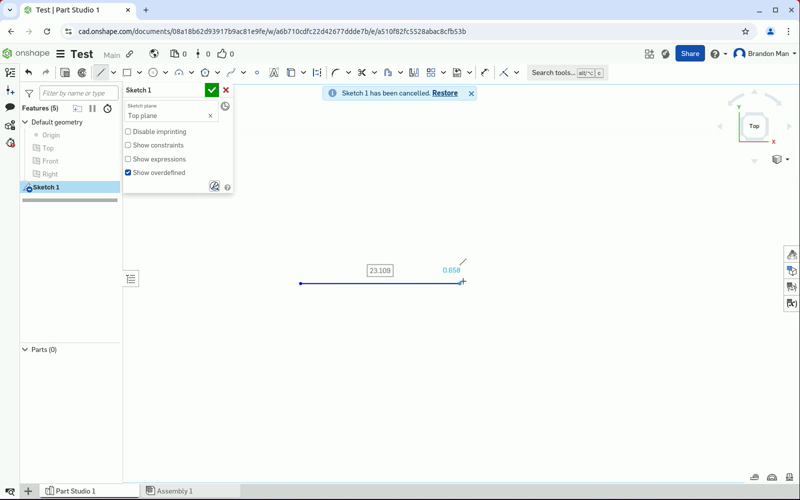
scroll(6)
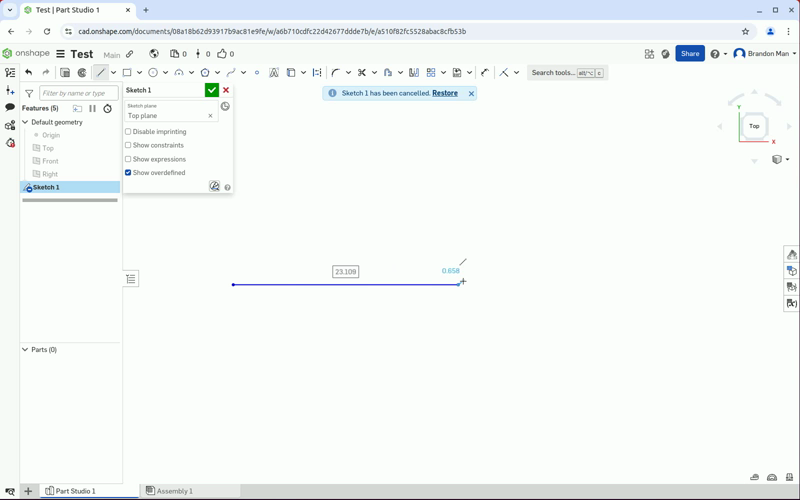
scroll(6)
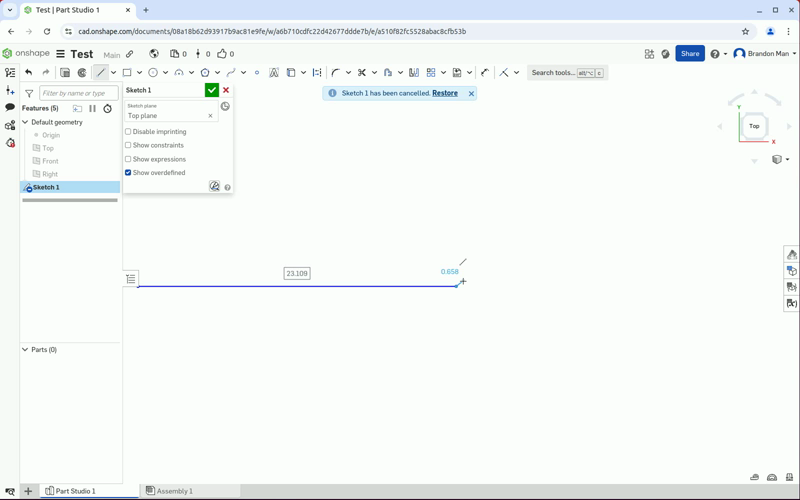
scroll(6)
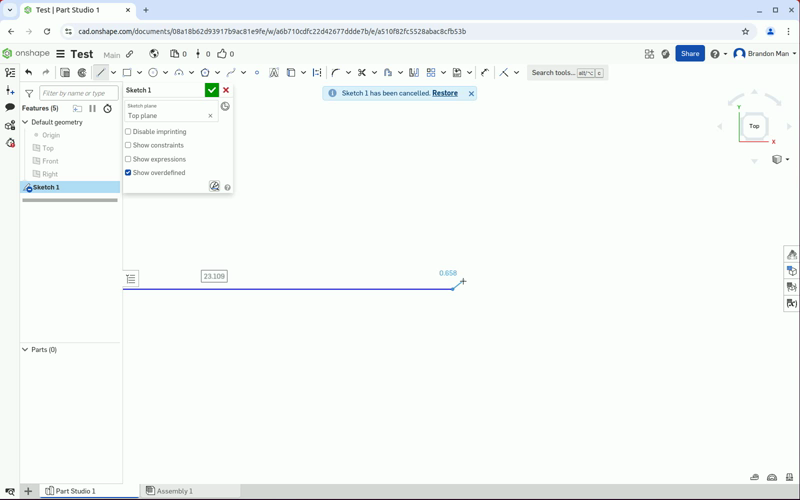
scroll(6)
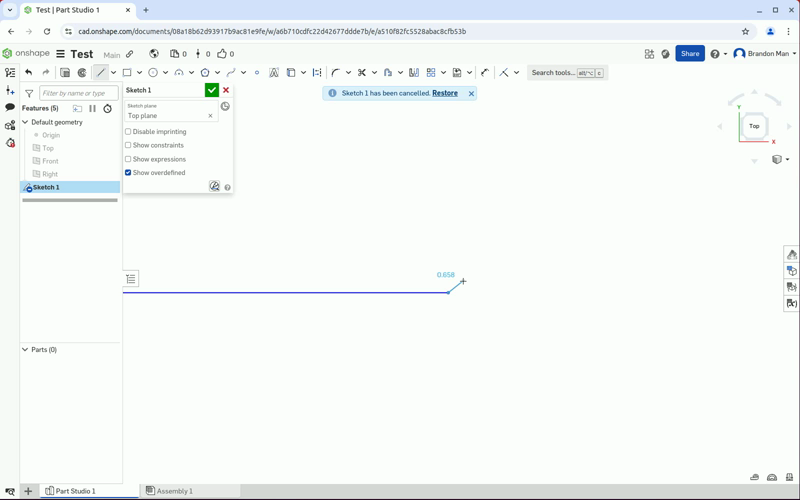
scroll(6)
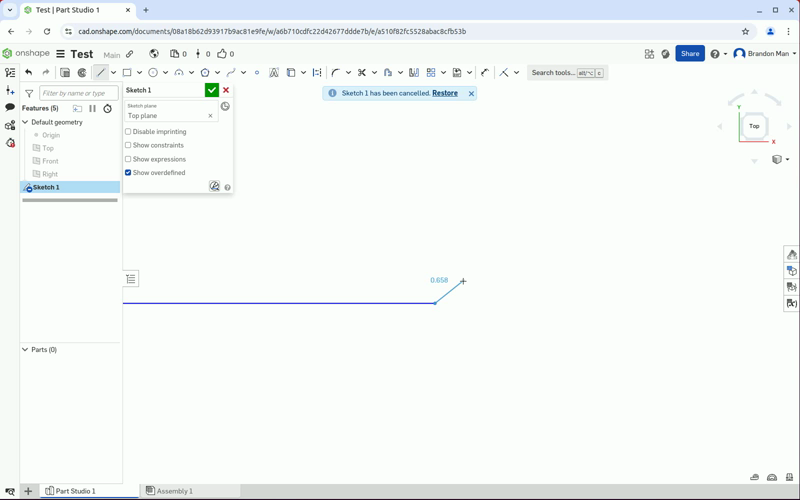
click(463, 280)
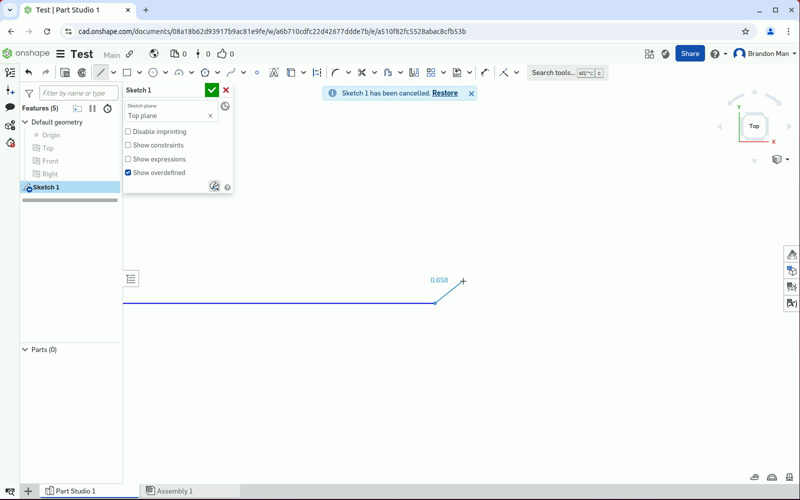
scroll(-6)
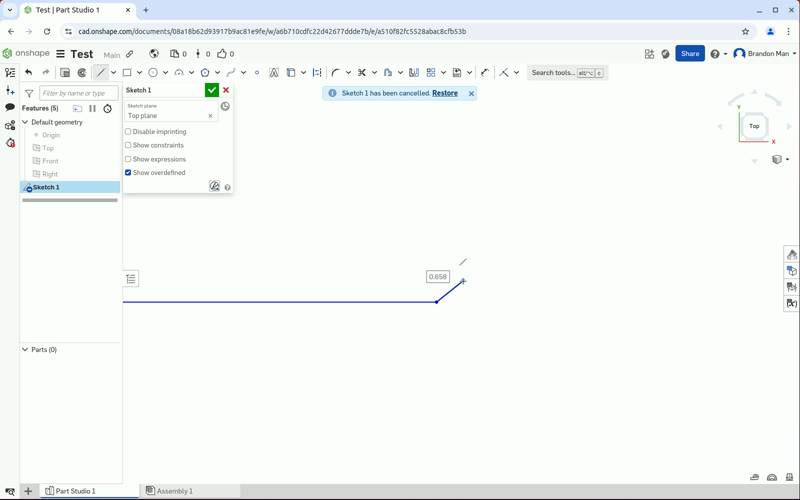
scroll(-6)
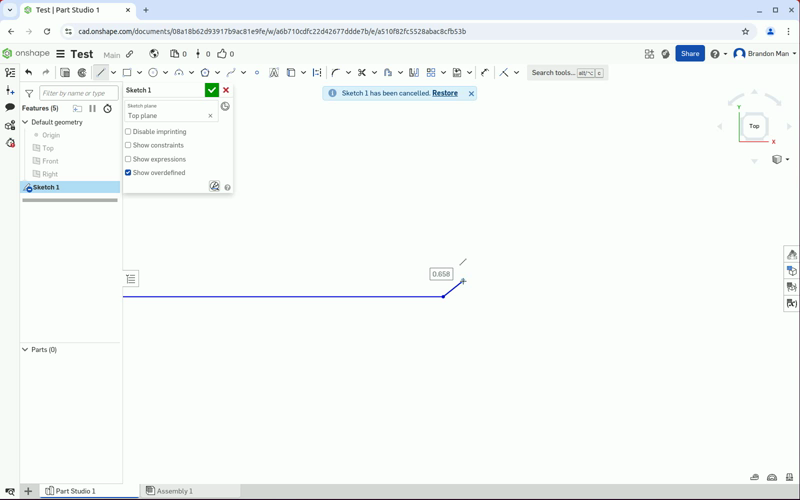
scroll(-6)
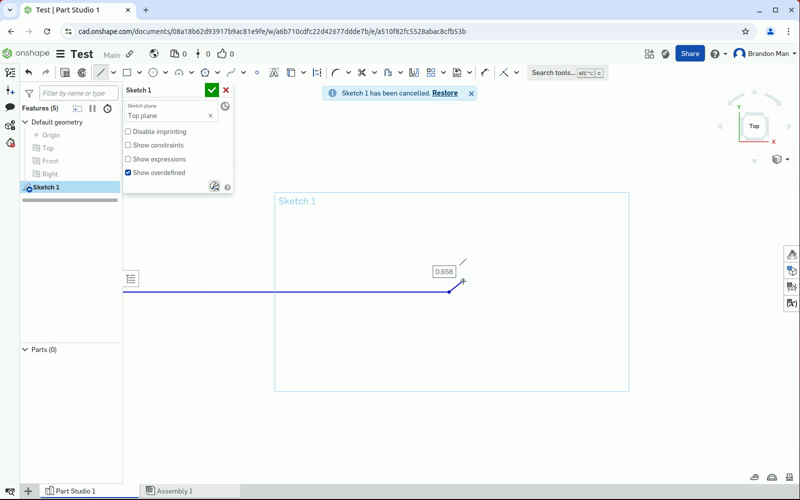
scroll(-6)
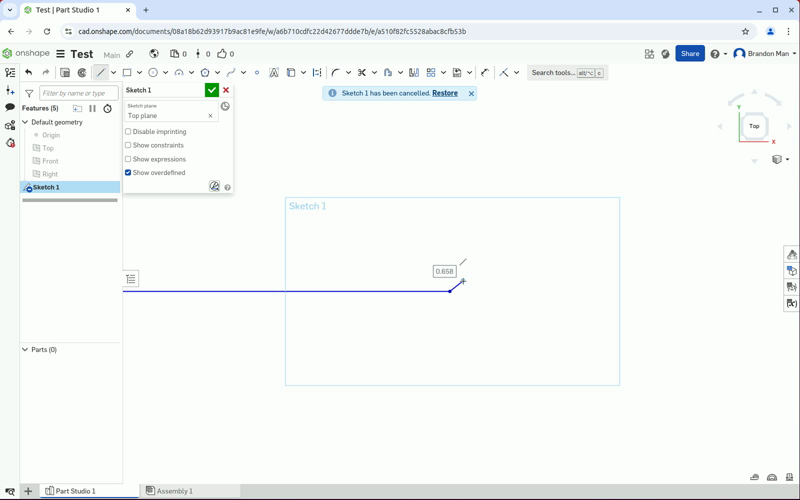
scroll(-6)
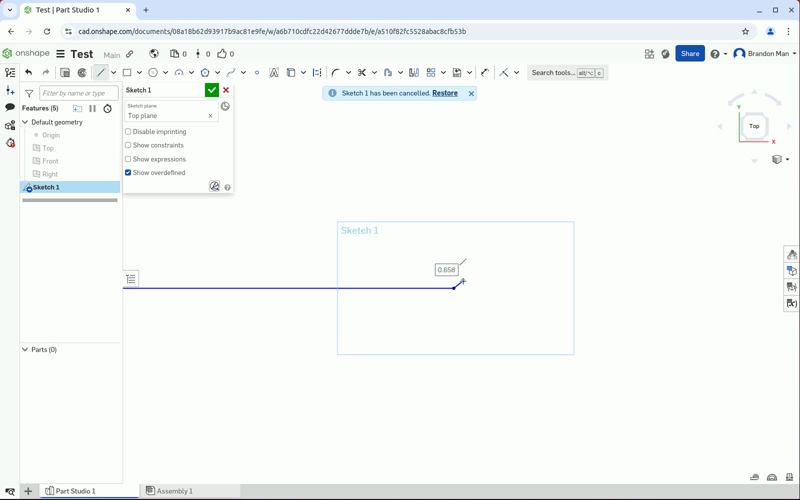
scroll(-6)
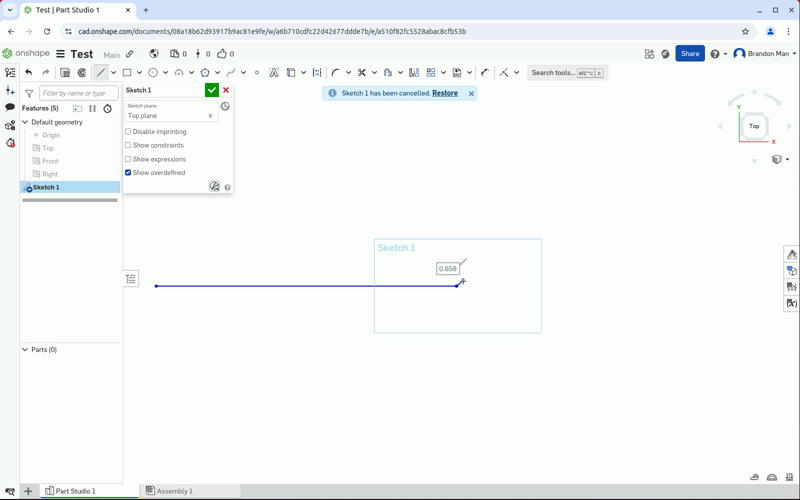
scroll(-6)
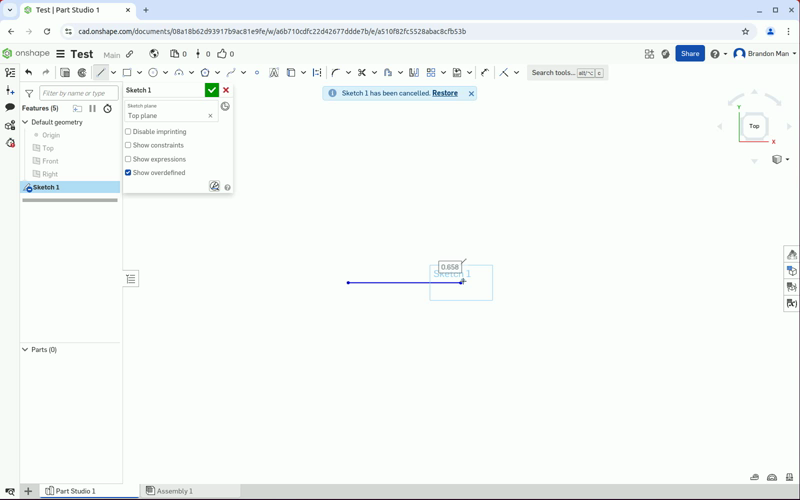
key_up(shift)
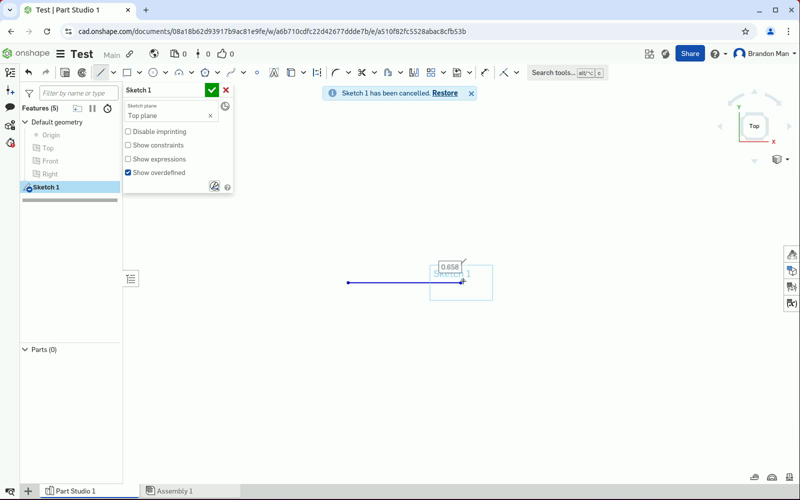
key_down(shift)
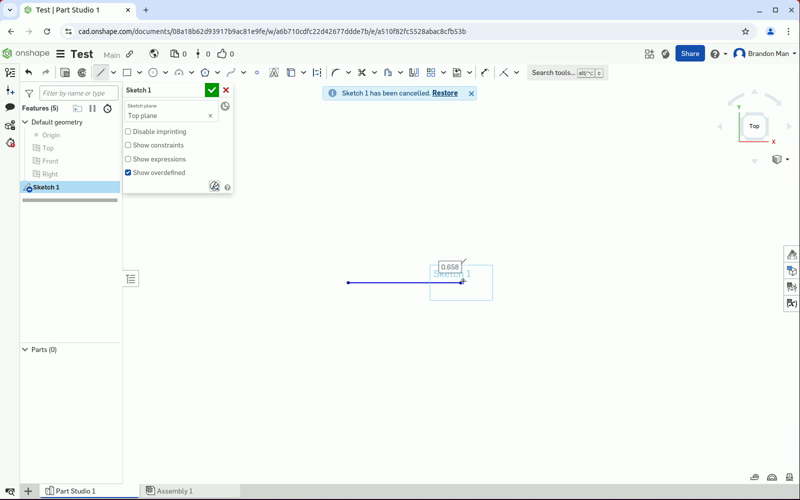
mouse_move(348, 280)
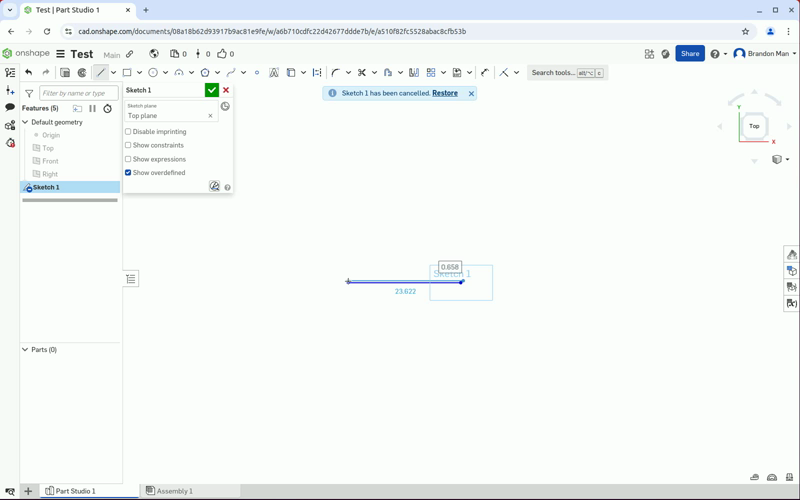
scroll(6)
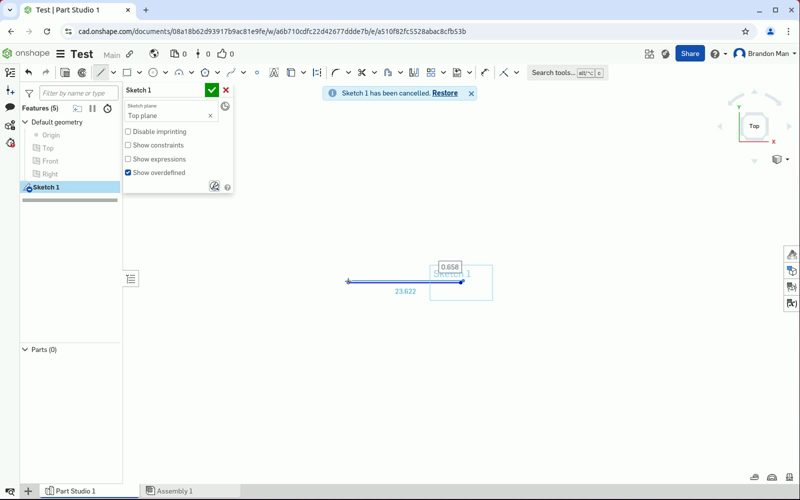
scroll(6)
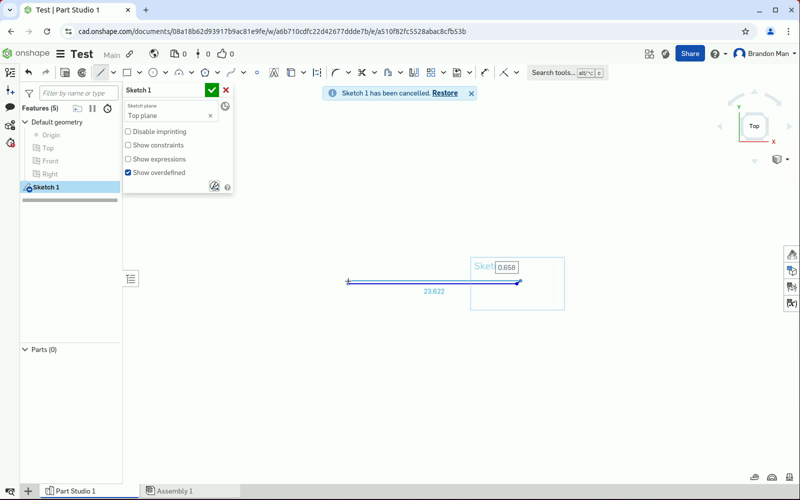
scroll(6)
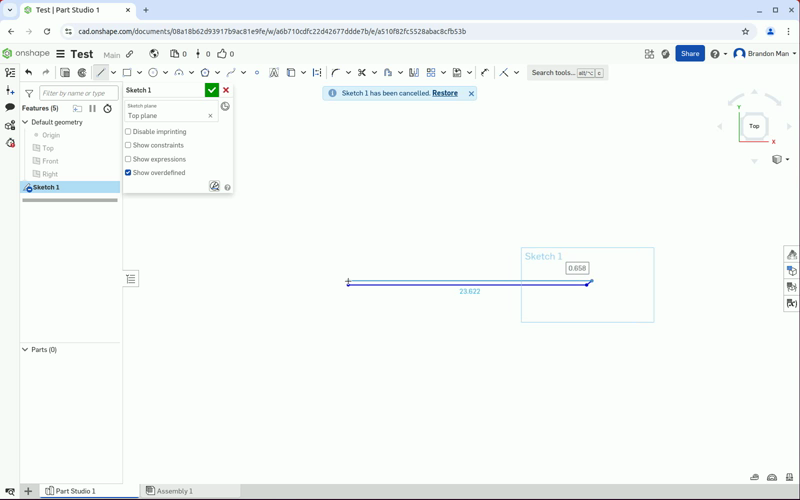
scroll(6)
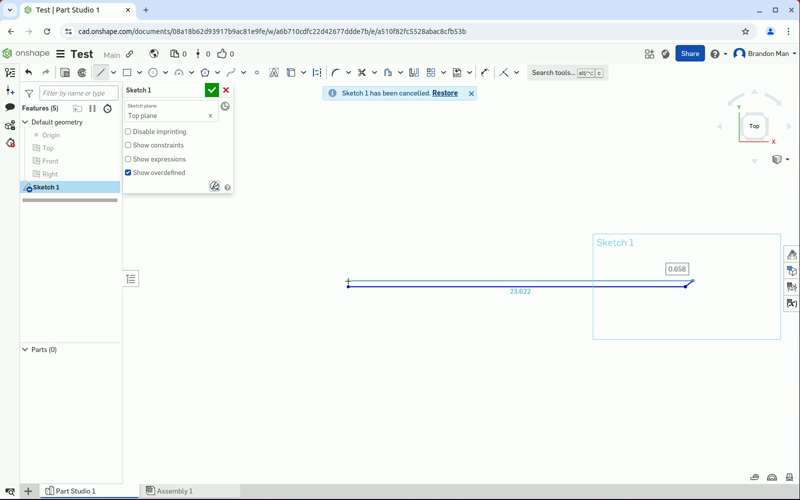
scroll(6)
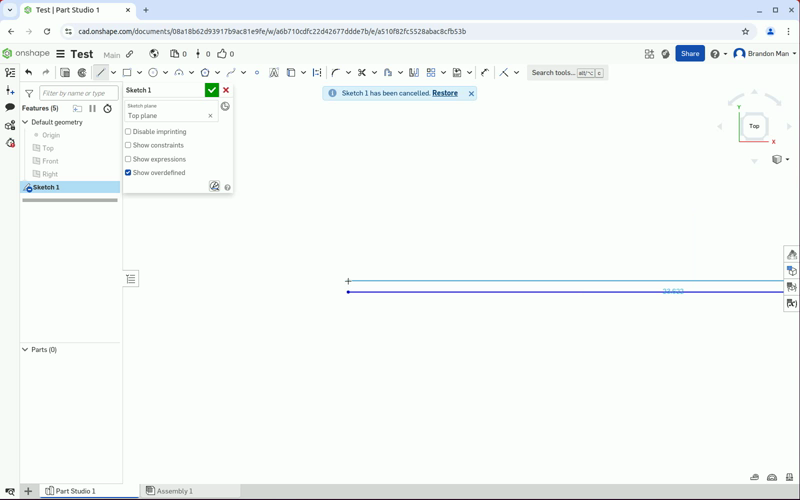
scroll(6)
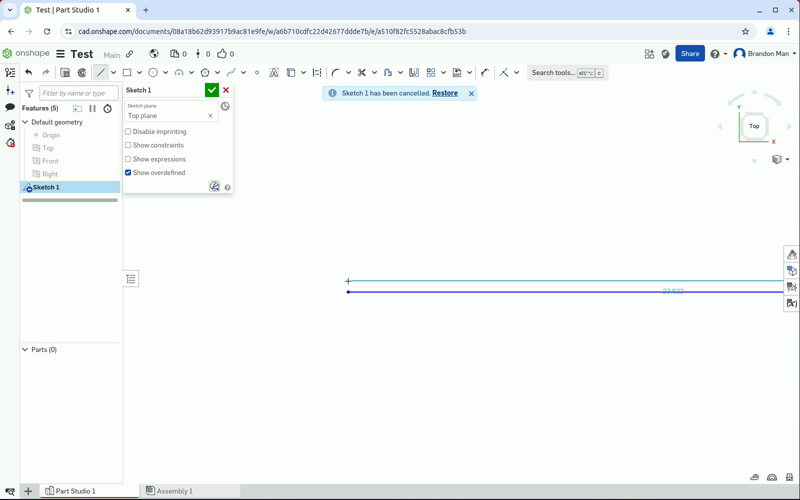
scroll(6)
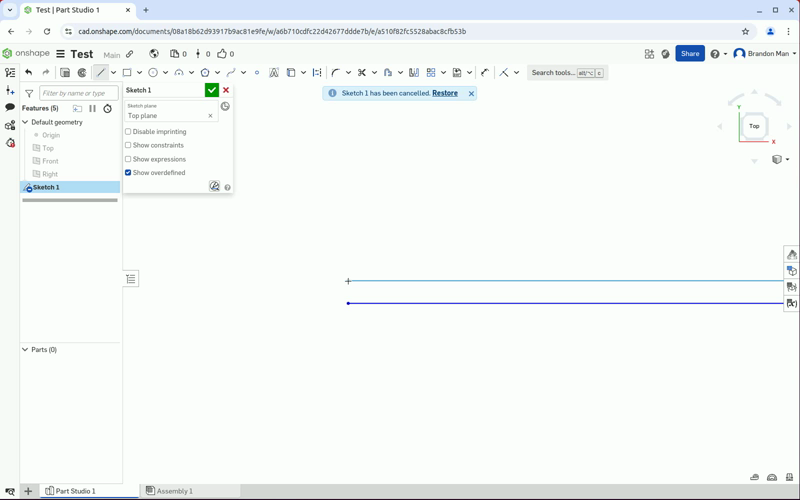
click(348, 280)
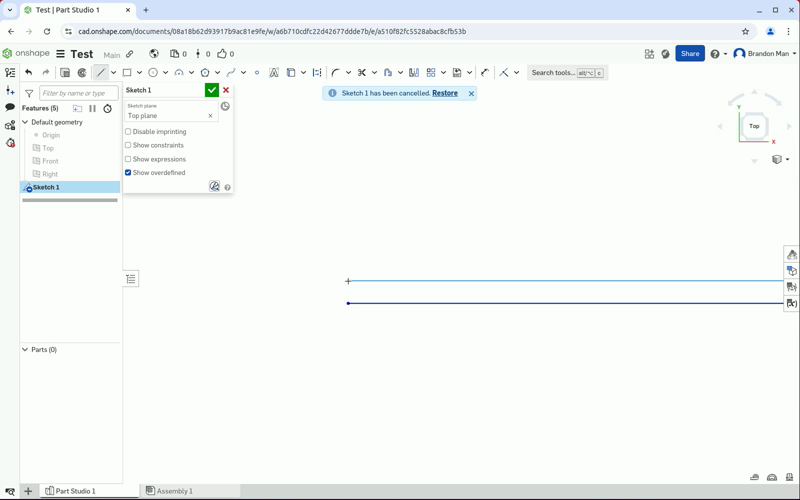
scroll(-6)
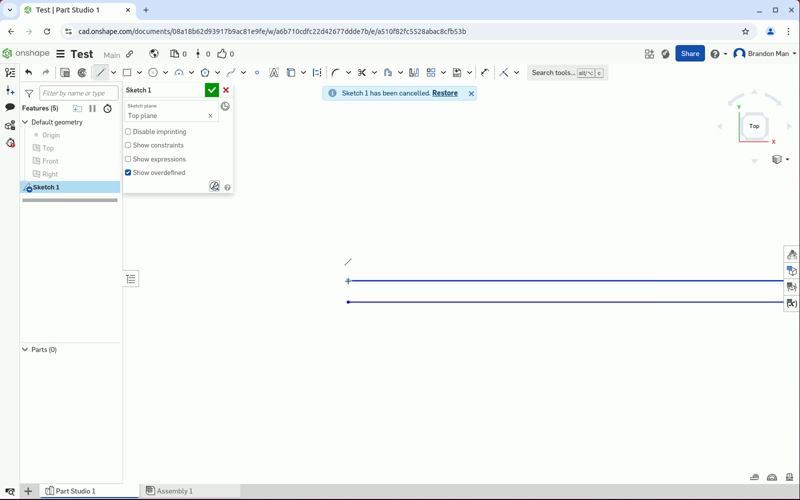
scroll(-6)
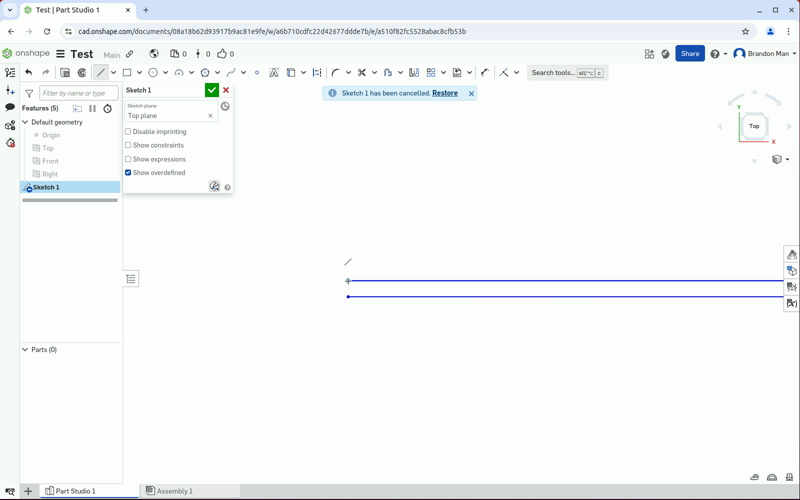
scroll(-6)
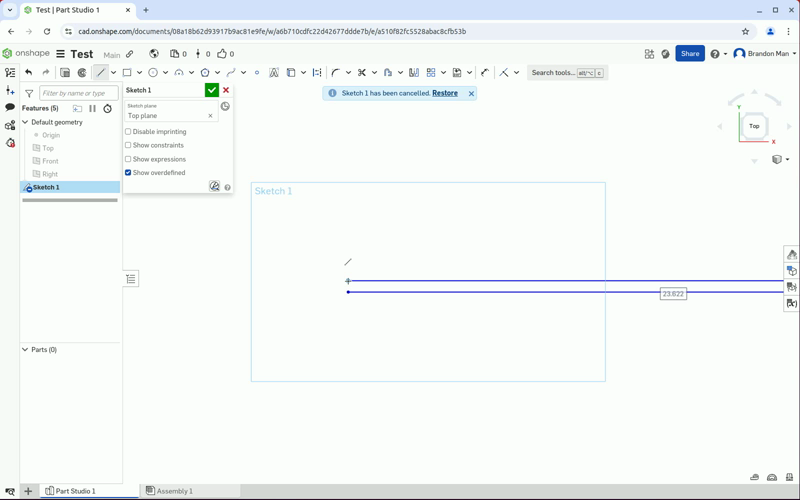
scroll(-6)
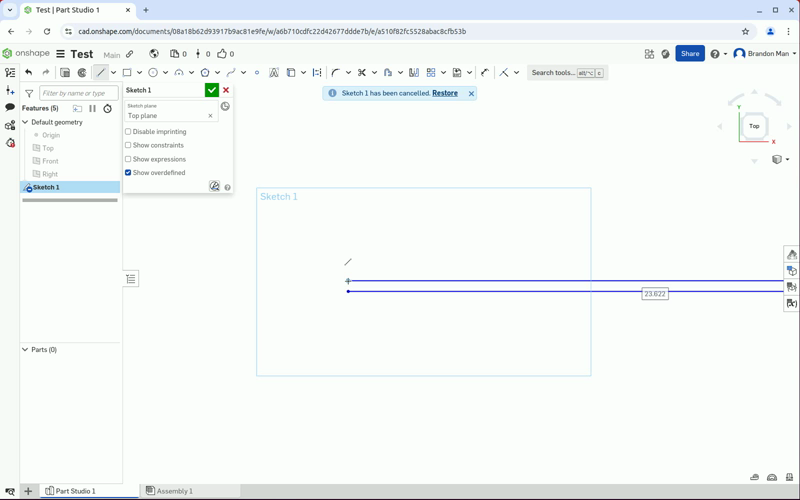
scroll(-6)
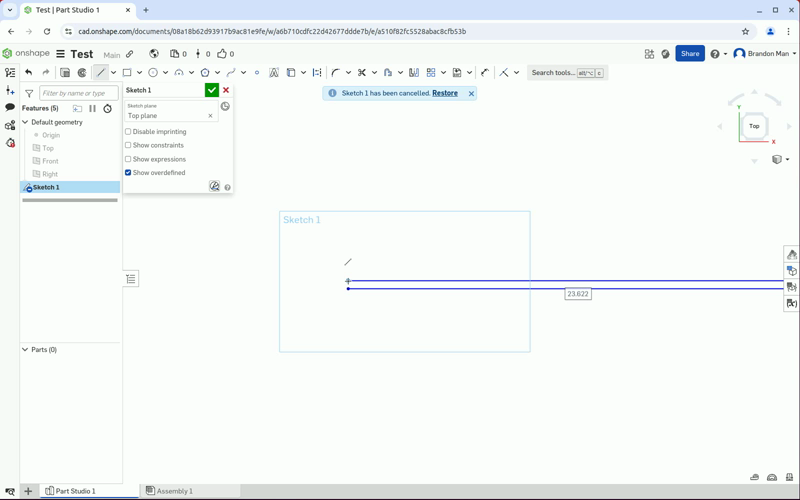
scroll(-6)
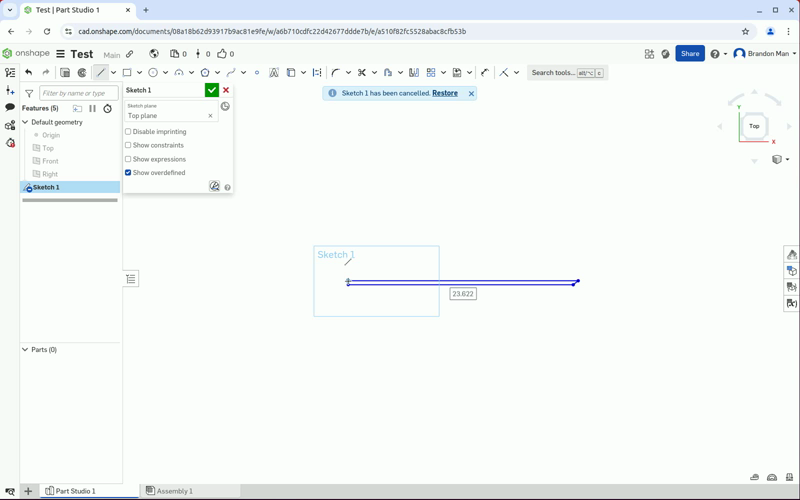
scroll(-6)
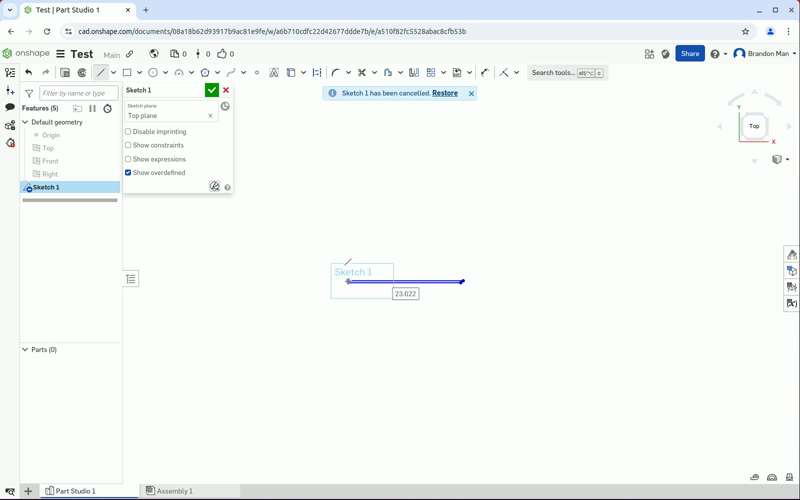
key_up(shift)
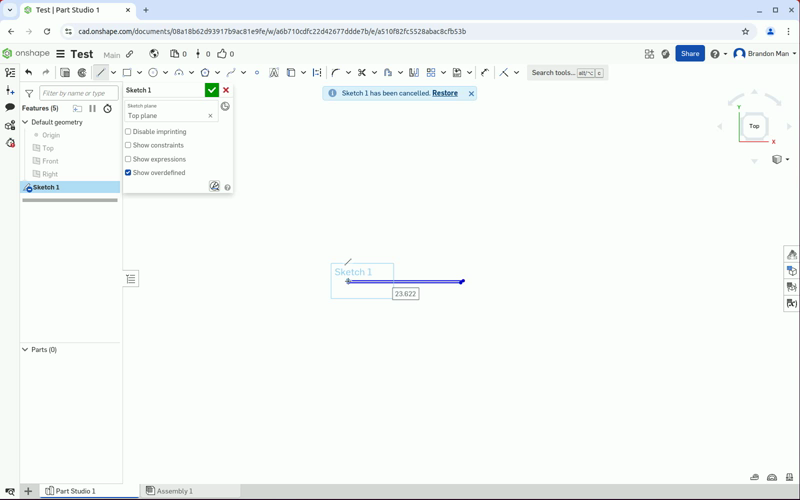
mouse_move(378, 280)
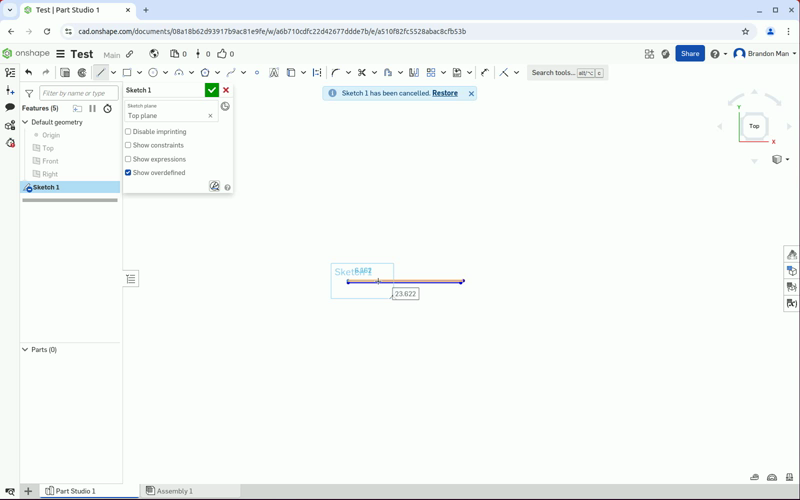
key_down(shift)
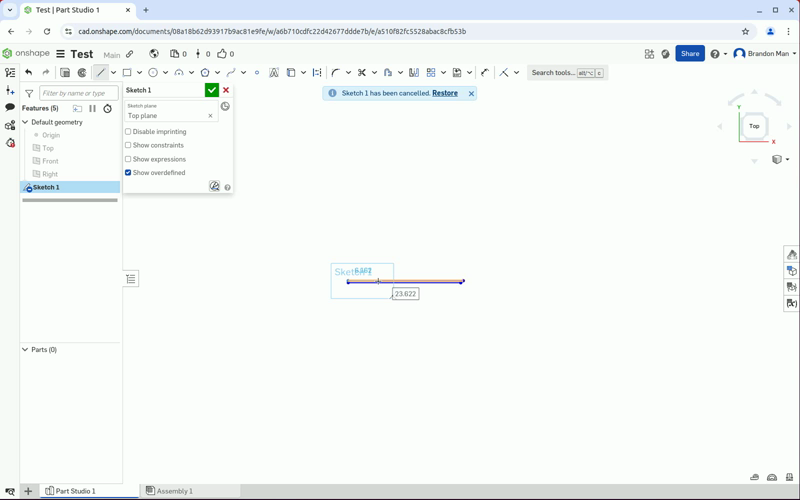
mouse_move(348, 282)
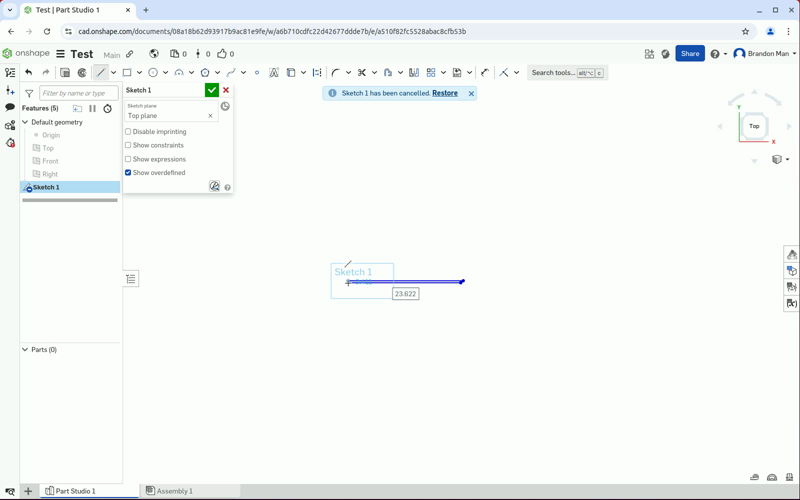
scroll(6)
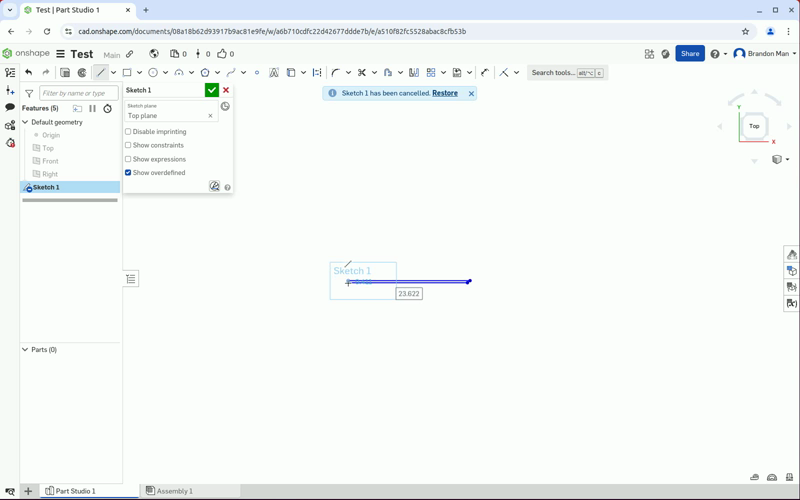
scroll(6)
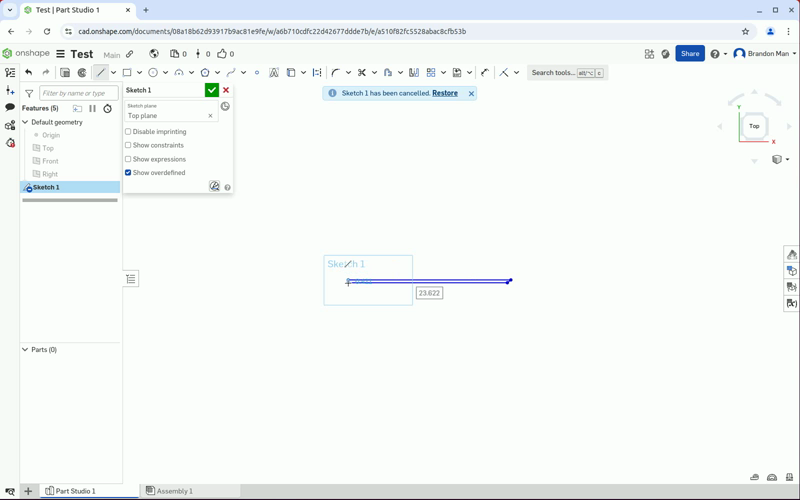
scroll(6)
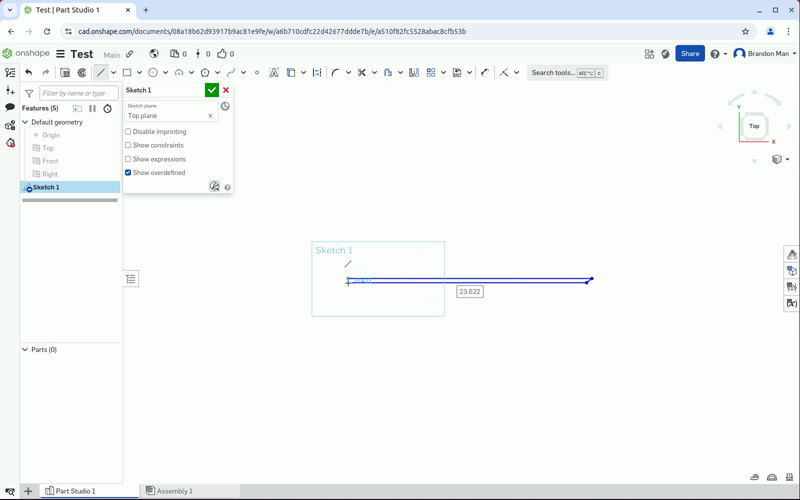
scroll(6)
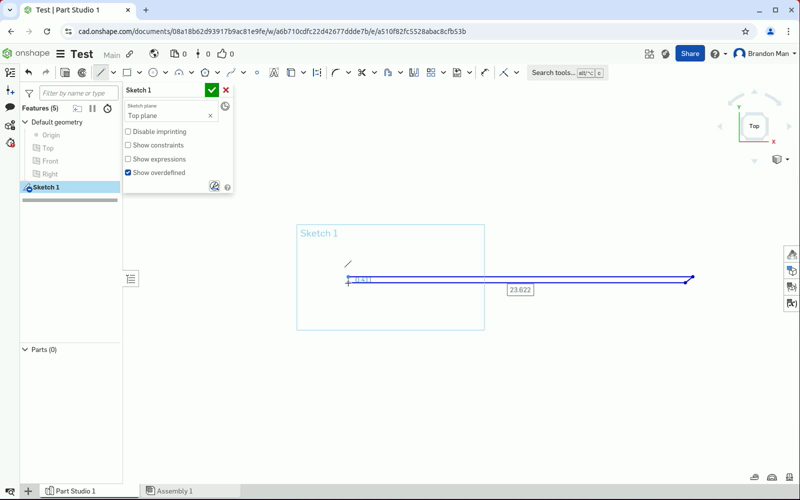
scroll(6)
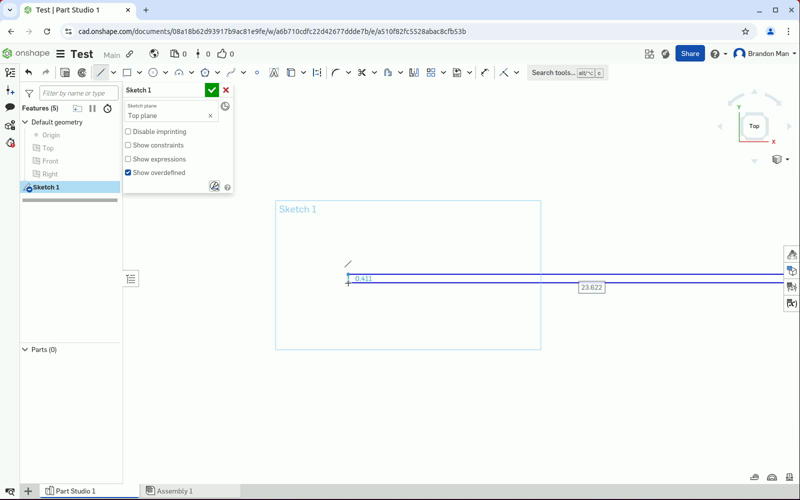
scroll(6)
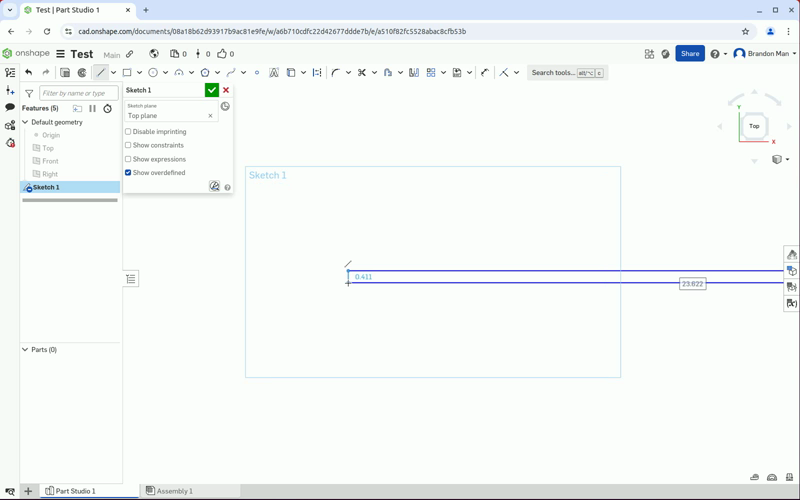
scroll(6)
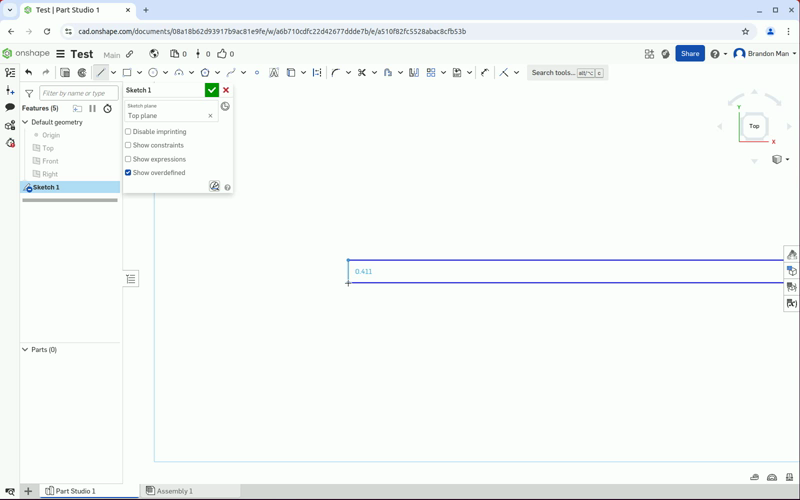
key_up(shift)
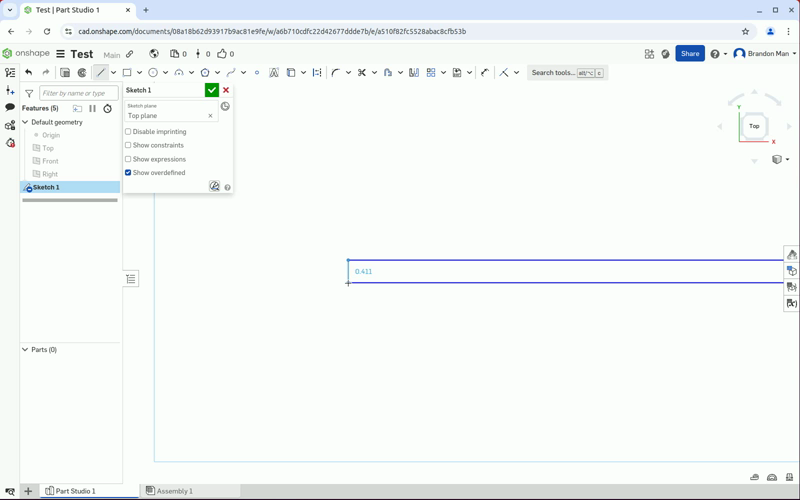
click(348, 282)
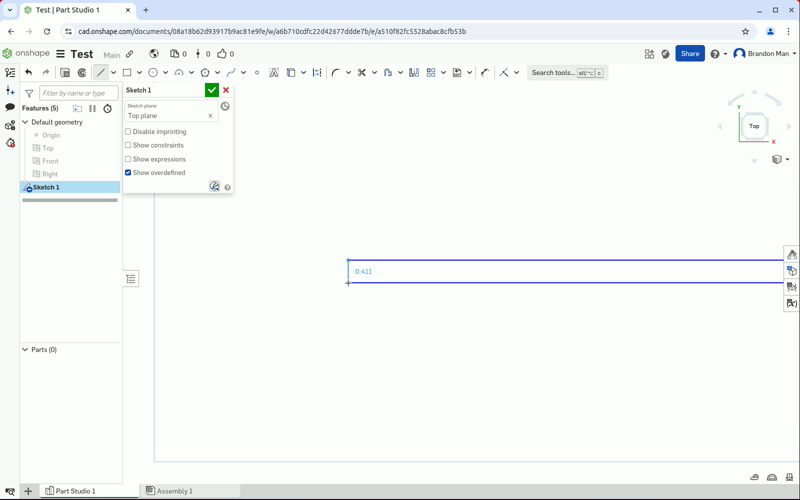
scroll(-6)
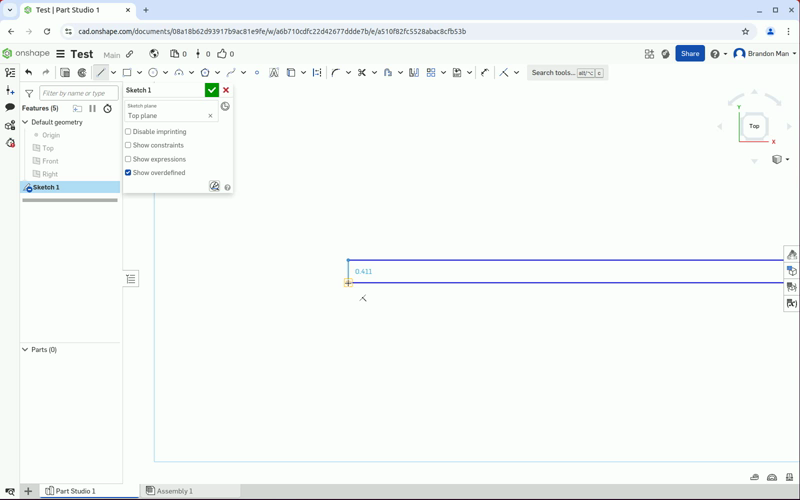
scroll(-6)
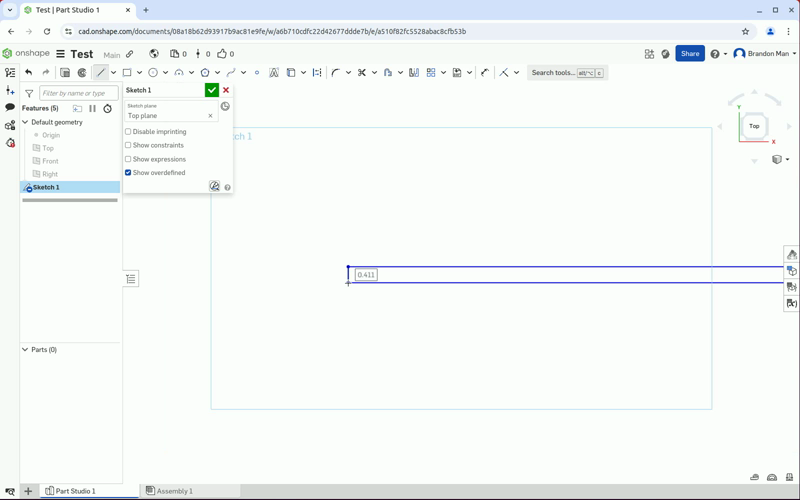
scroll(-6)
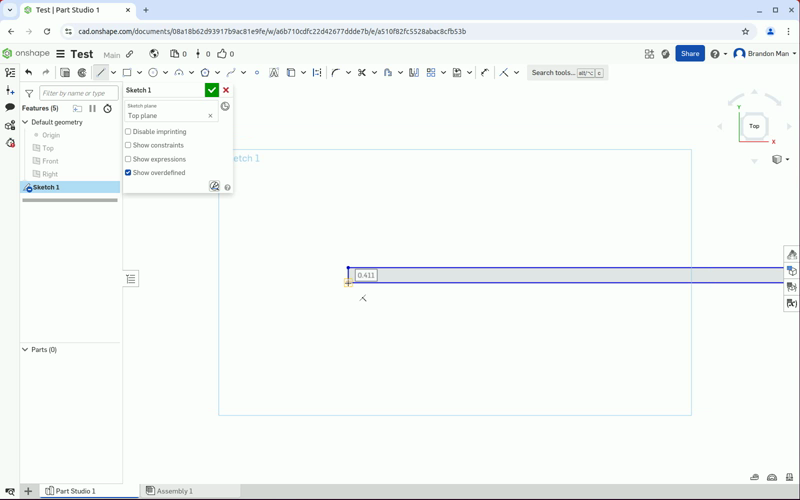
scroll(-6)
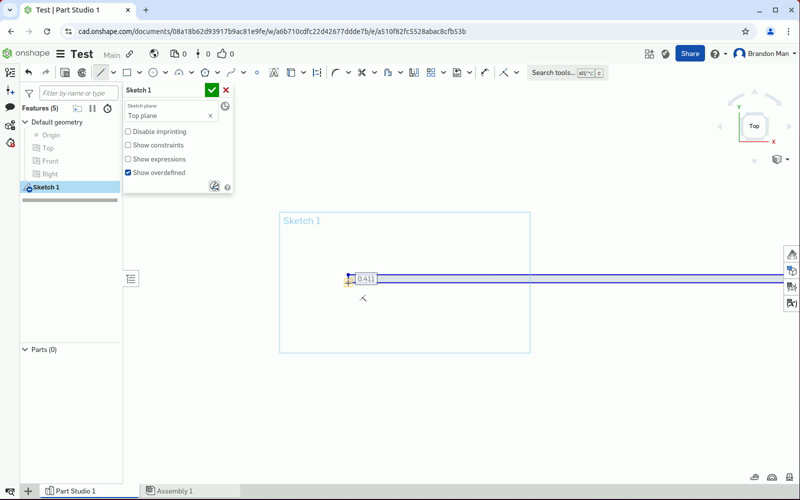
scroll(-6)
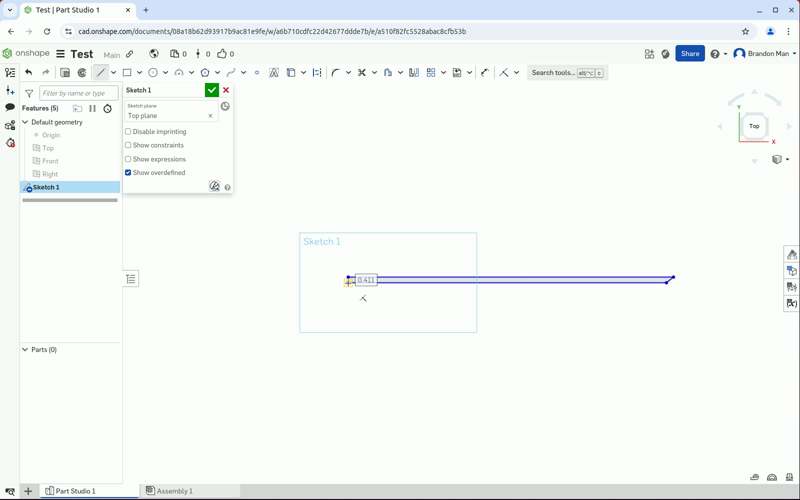
scroll(-6)
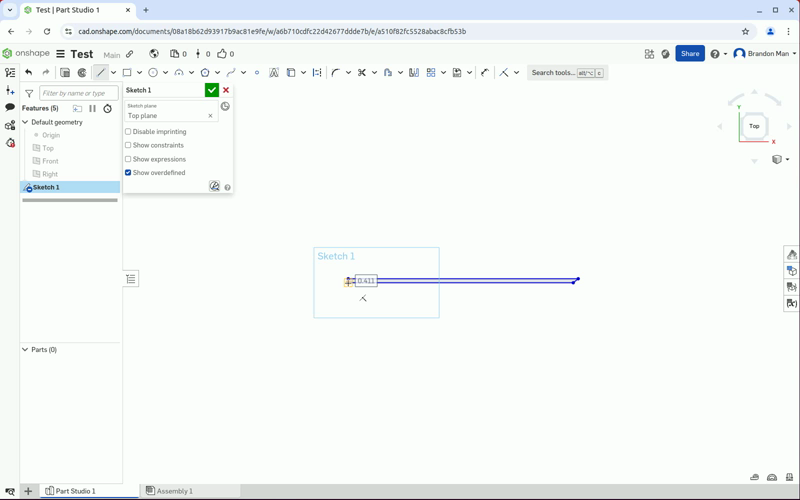
scroll(-6)
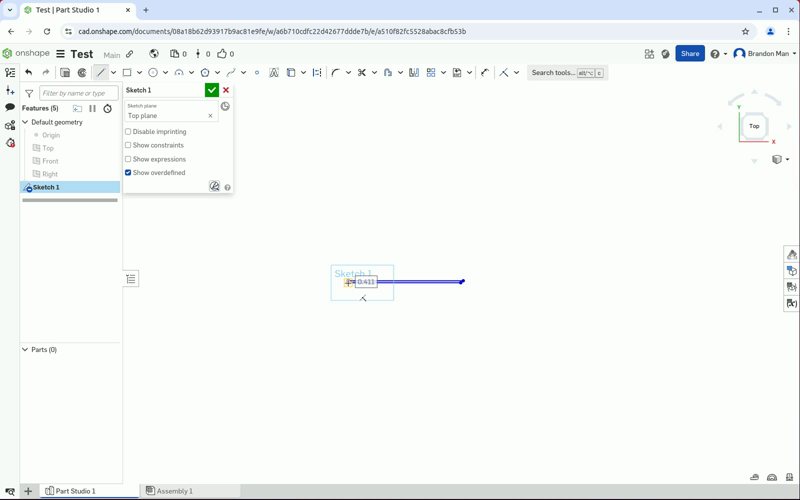
key(esc)
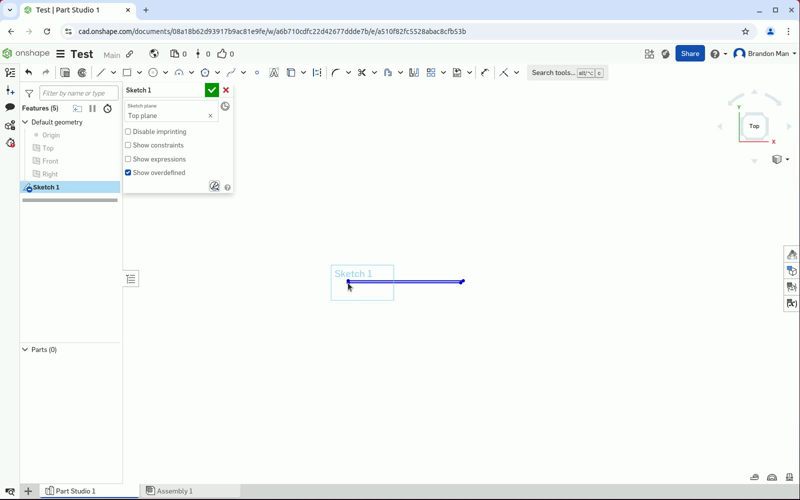
mouse_move(392, 281)
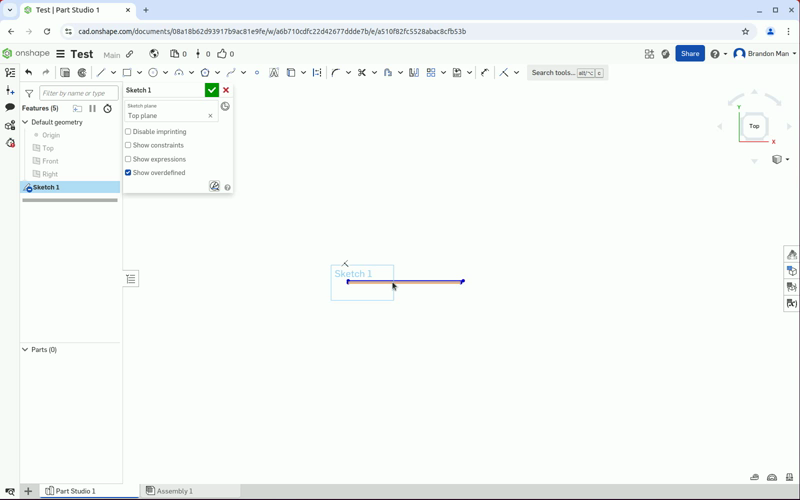
scroll(6)
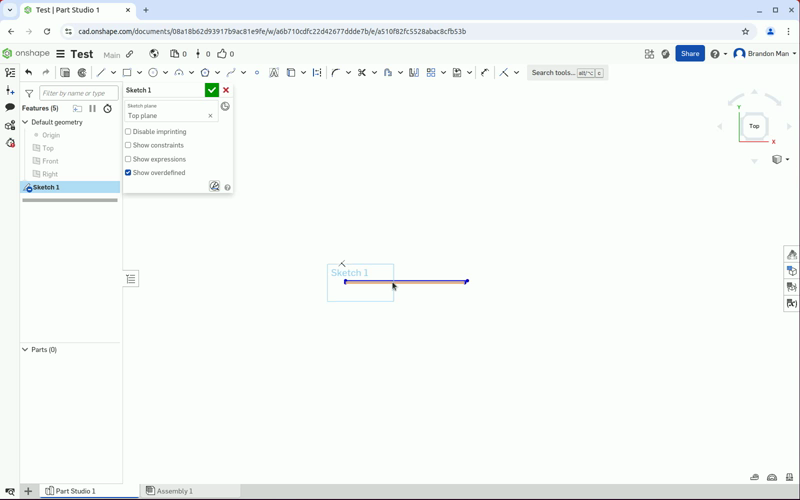
scroll(6)
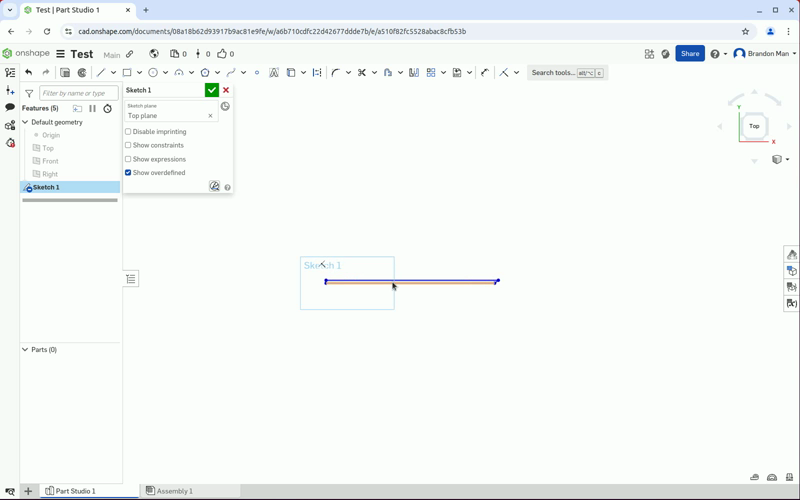
scroll(6)
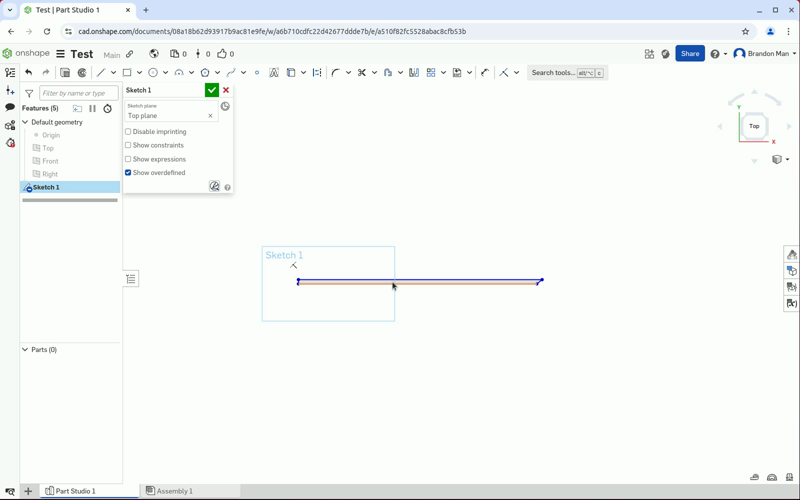
scroll(6)
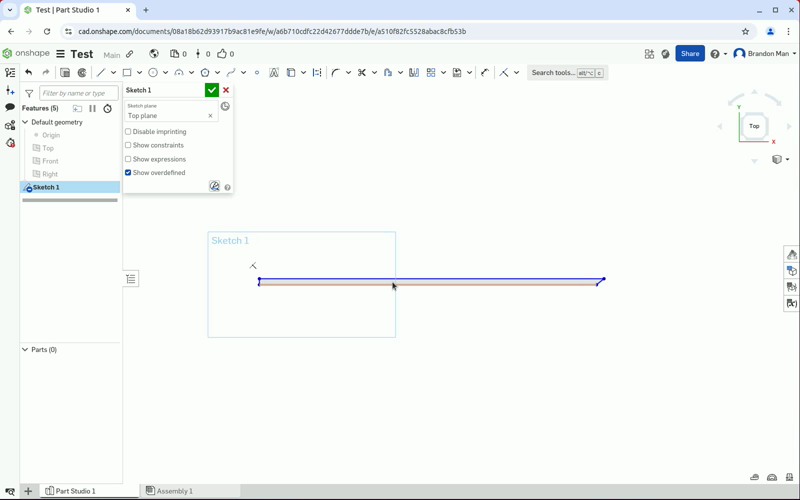
scroll(6)
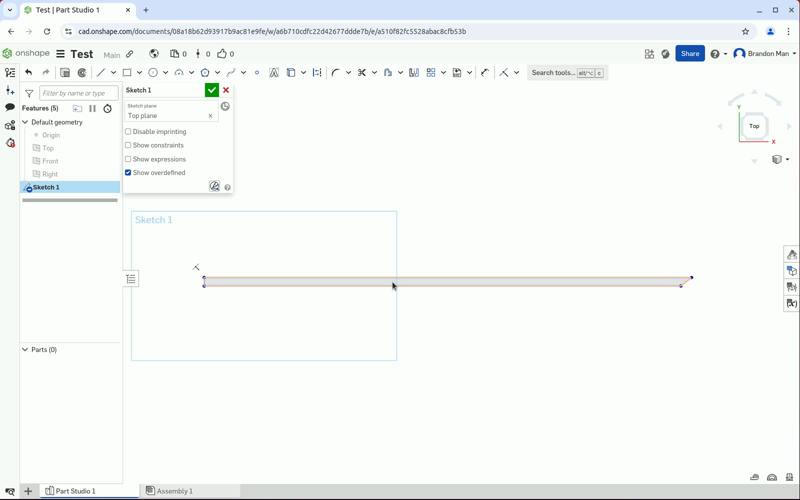
scroll(6)
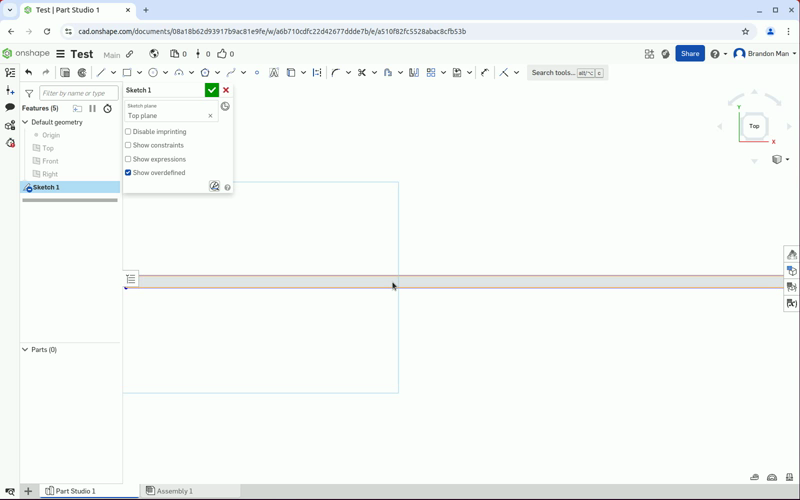
scroll(6)
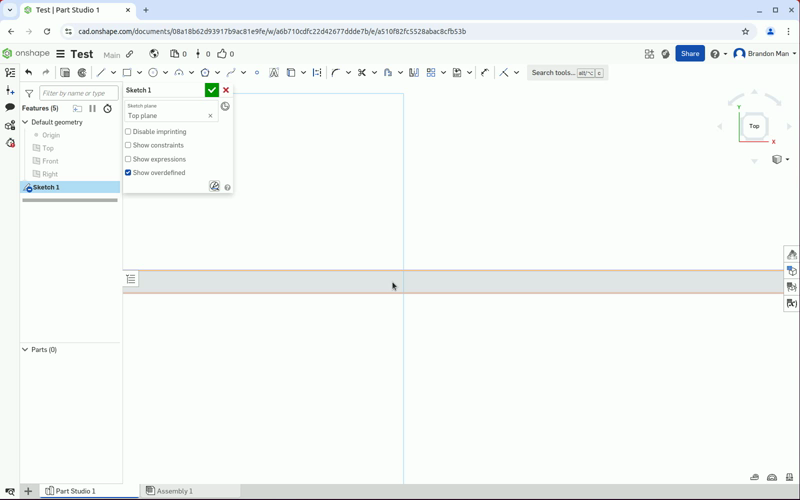
click(392, 281)
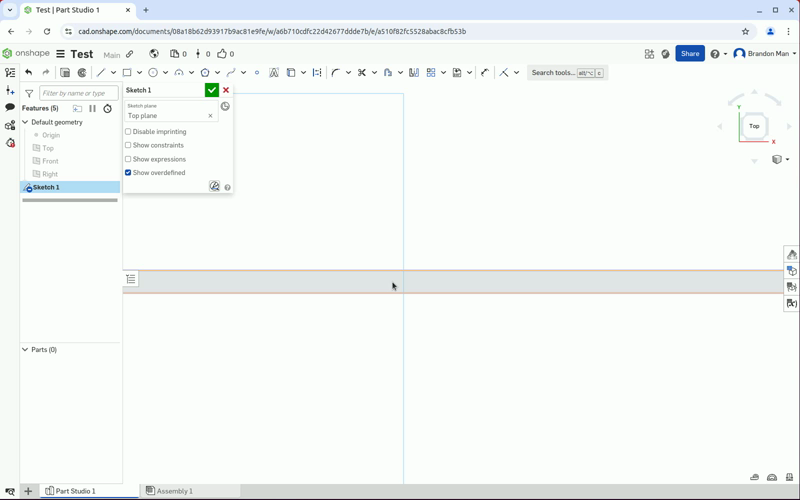
scroll(-6)
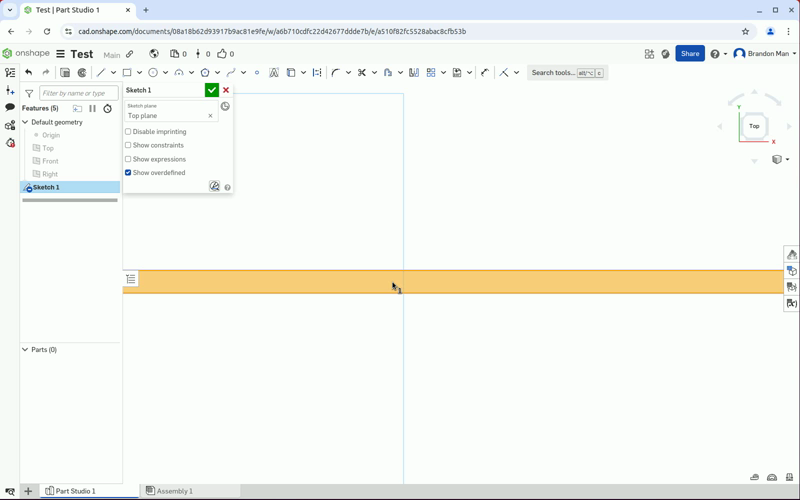
scroll(-6)
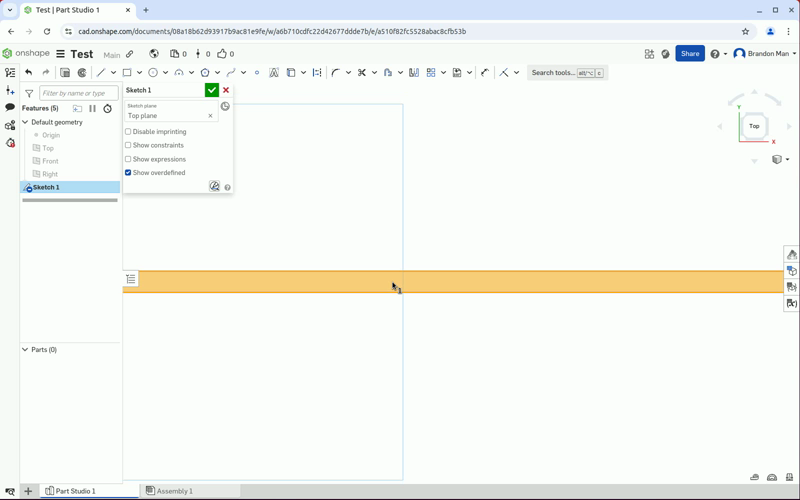
scroll(-6)
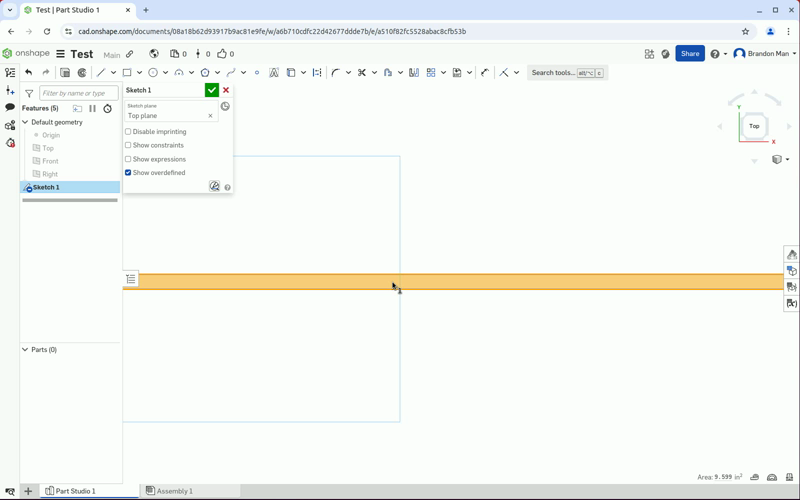
scroll(-6)
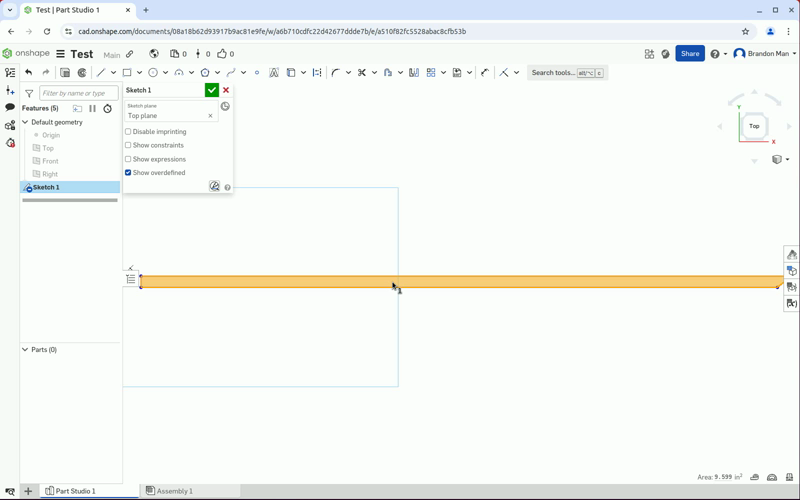
scroll(-6)
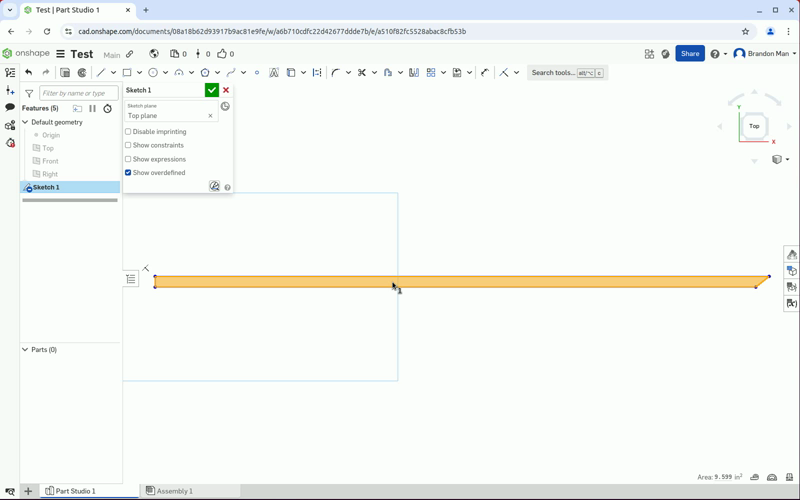
scroll(-6)
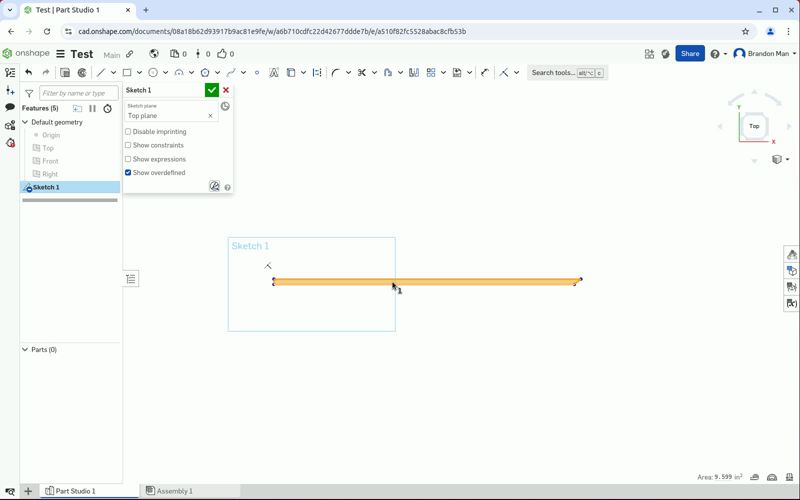
scroll(-6)
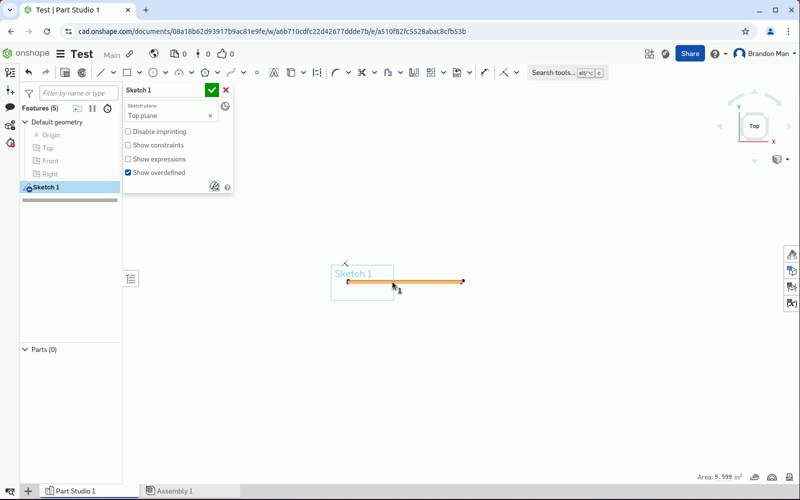
mouse_move(73, 352)
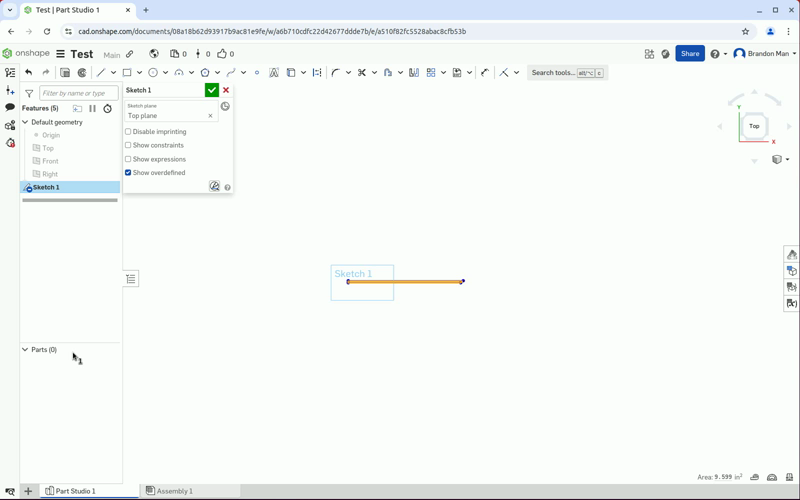
key(shift+y)
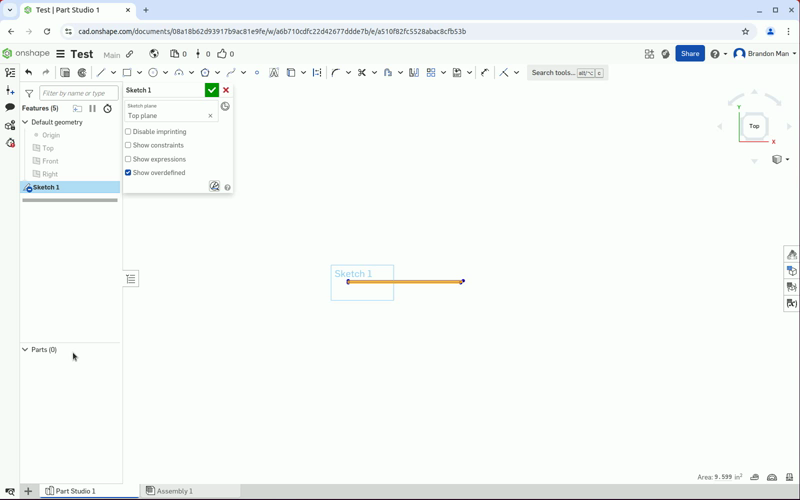
key(shift+e)
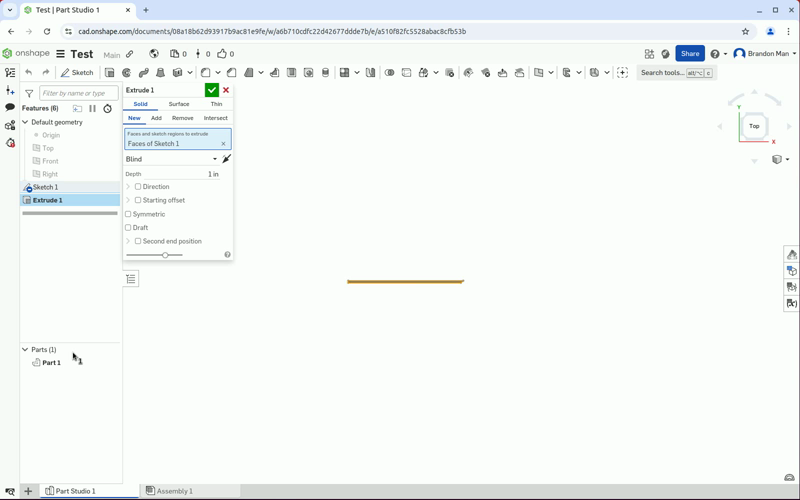
mouse_move(143, 106)
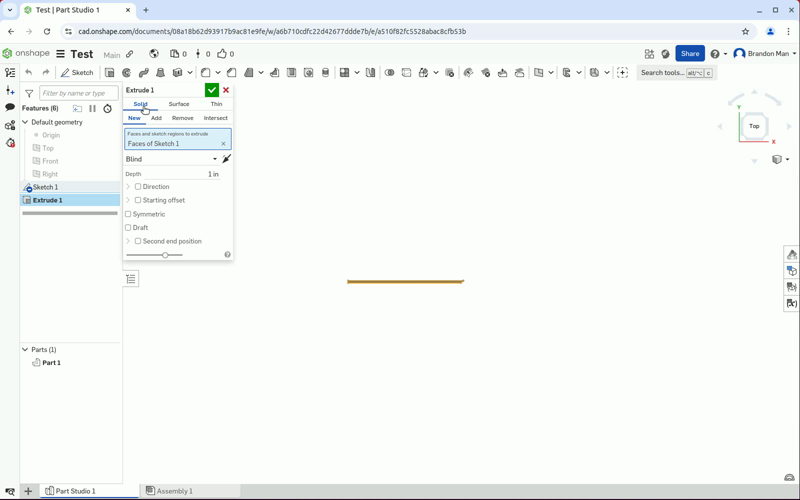
click(143, 106)
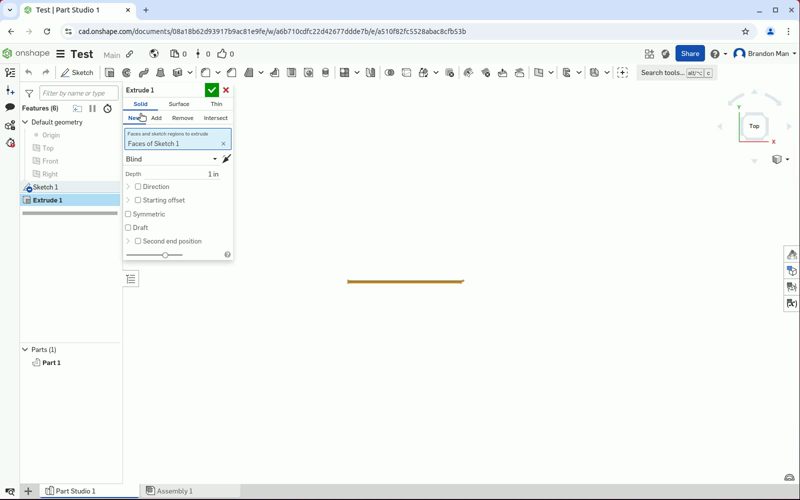
mouse_move(137, 120)
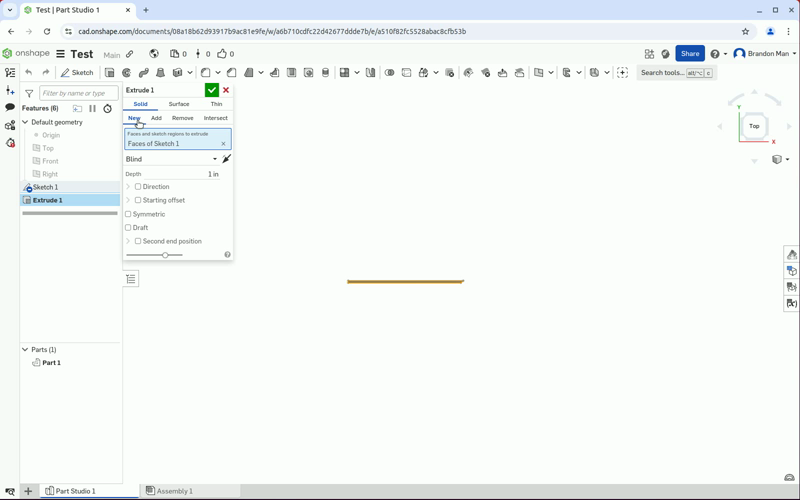
click(137, 120)
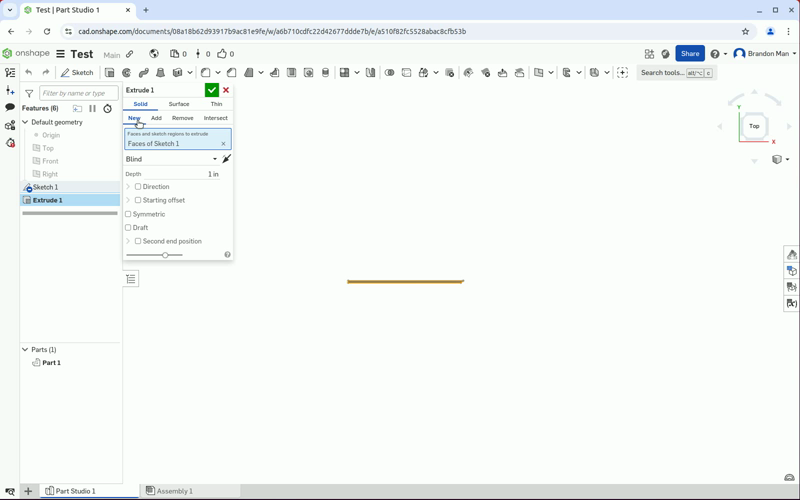
key(tab, 4)
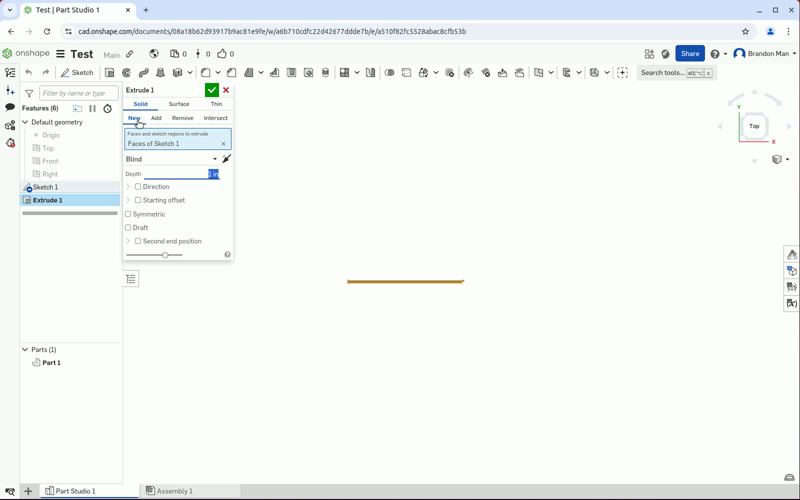
text(-11.554)
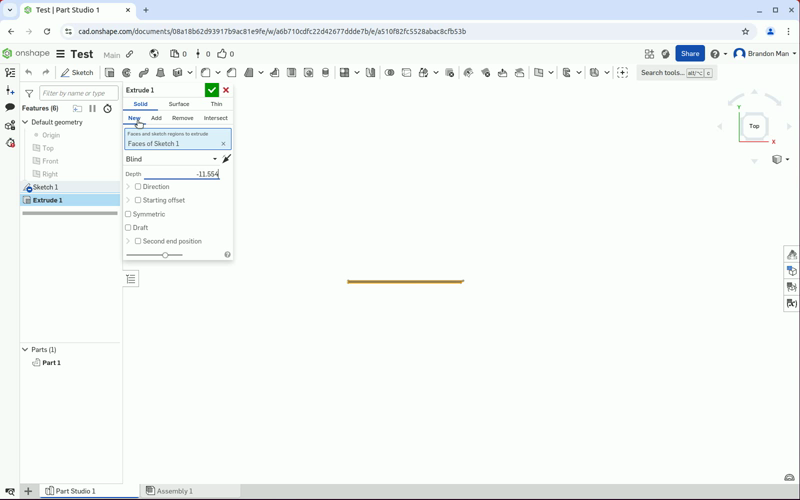
key(enter)
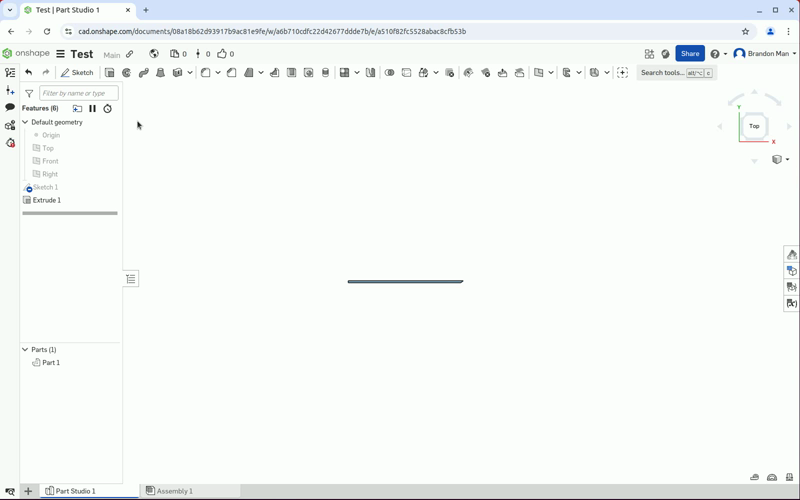
key(shift+h)
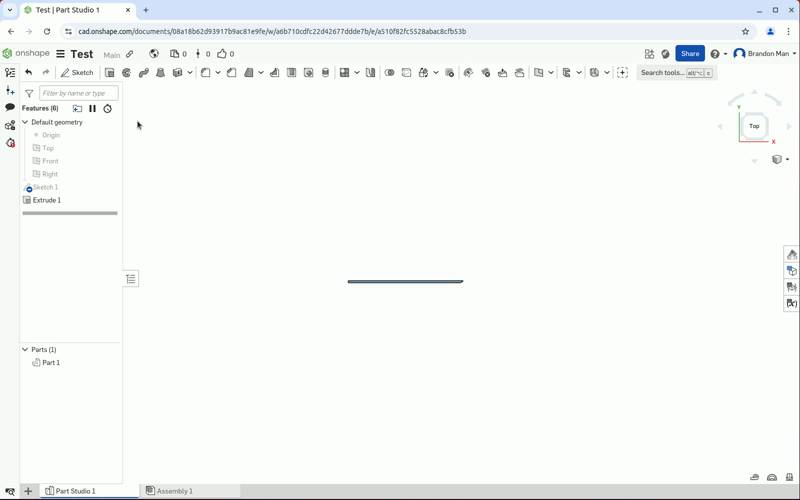
key(shift+h)
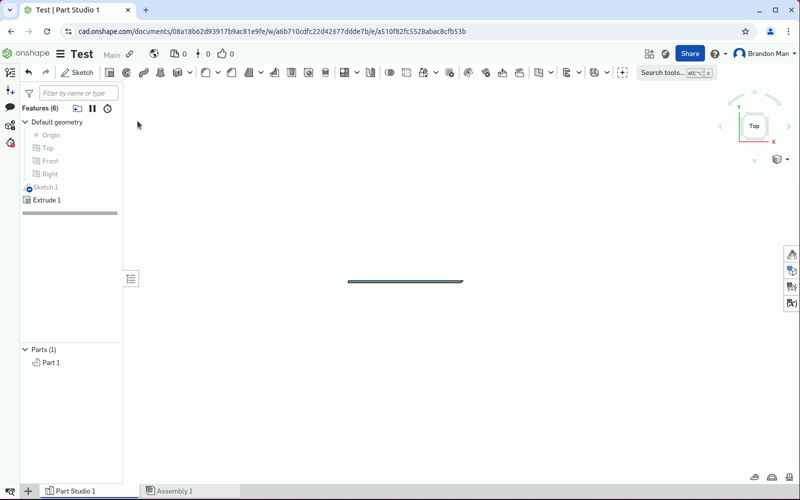
mouse_move(73, 189)
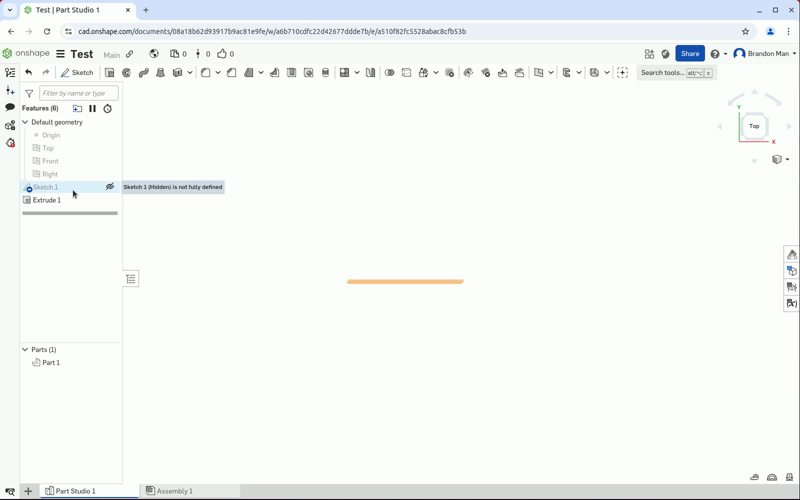
click(73, 189)
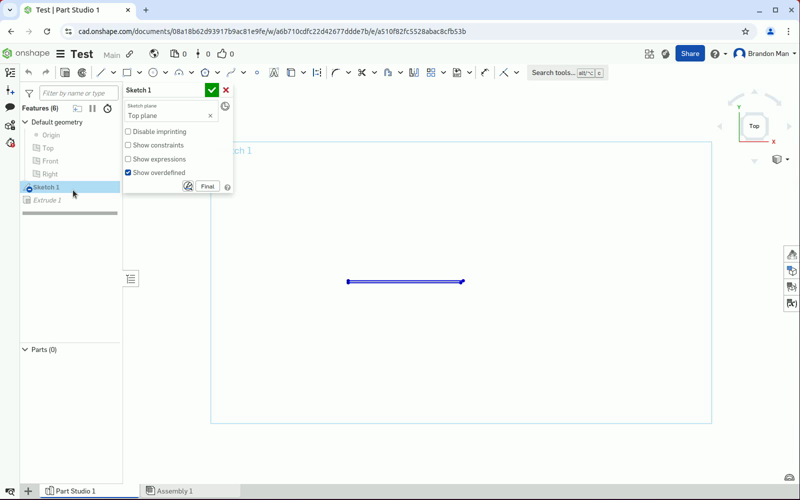
mouse_move(229, 92)
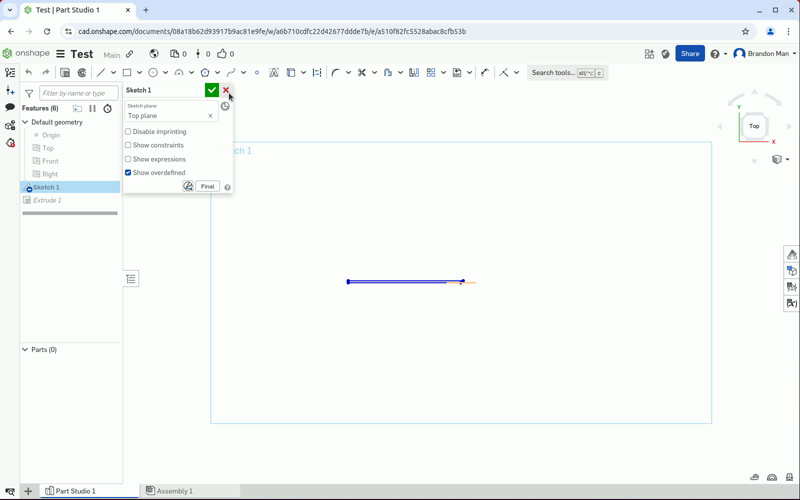
click(229, 92)
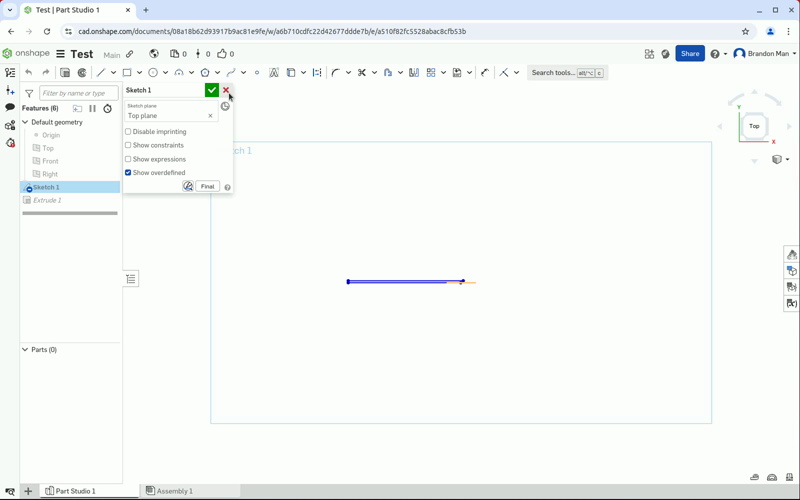
key(shift+s)
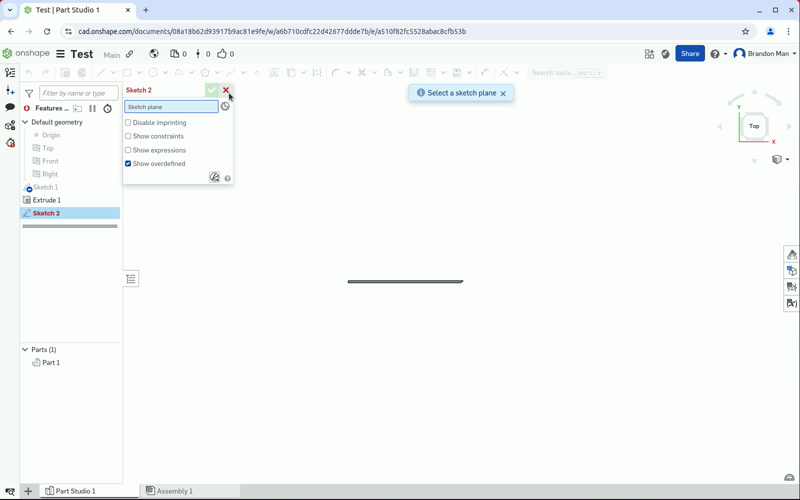
mouse_move(73, 150)
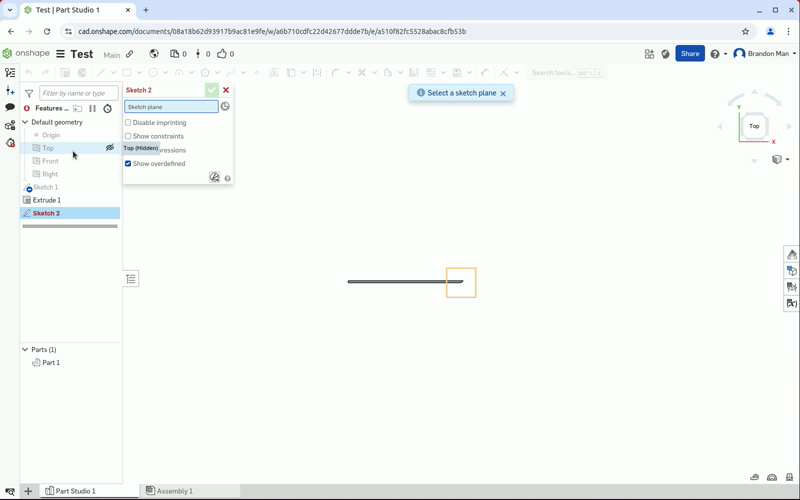
click(73, 150)
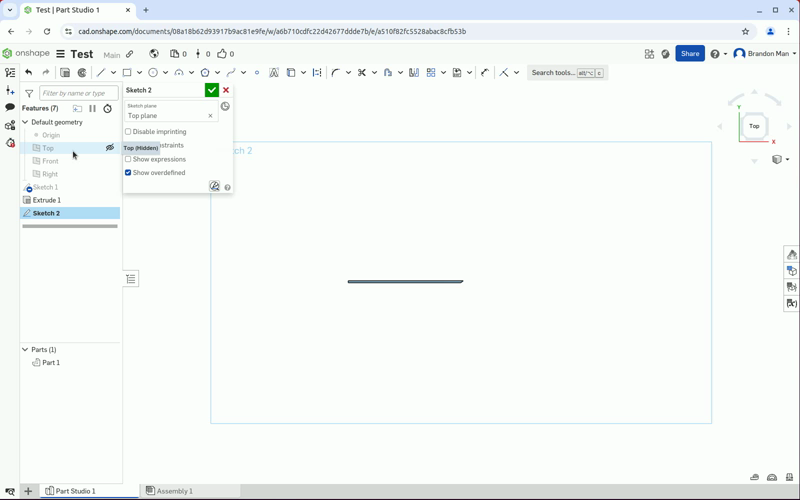
mouse_move(73, 352)
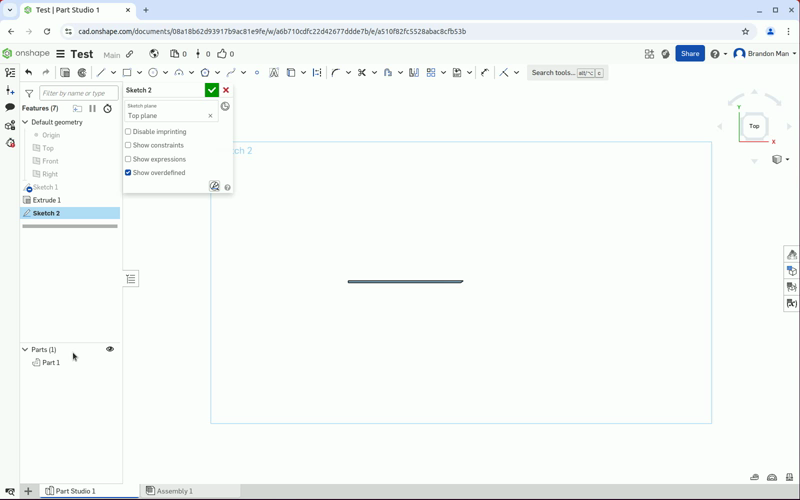
key(y)
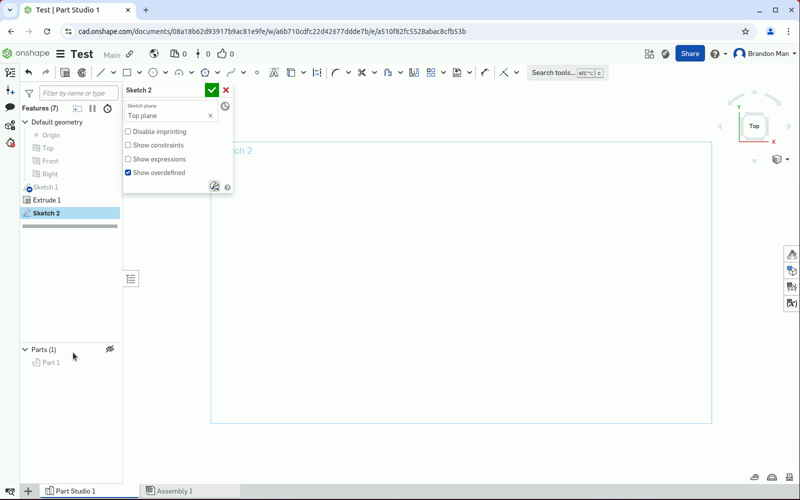
key(l)
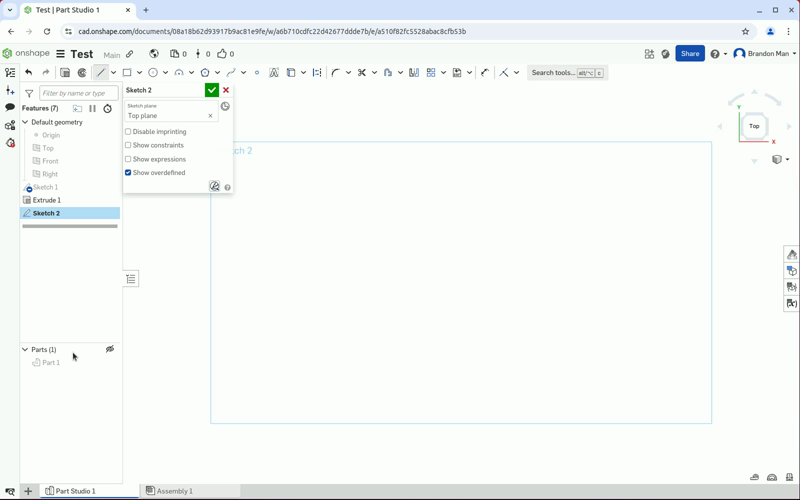
key_down(shift)
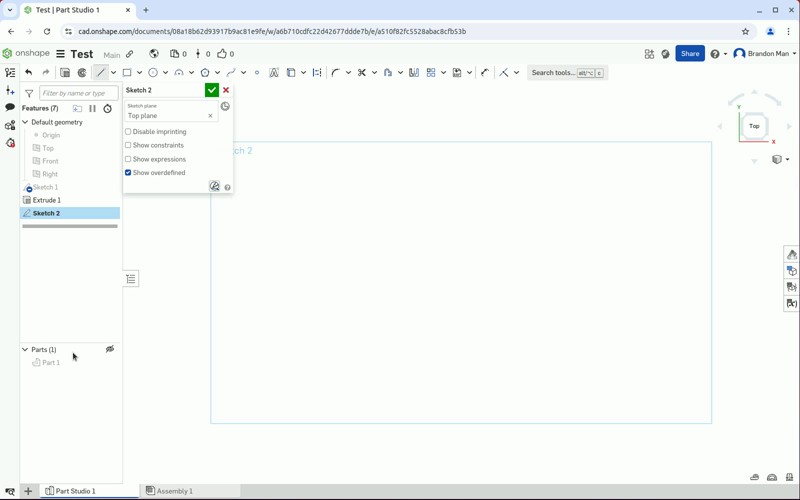
mouse_move(348, 351)
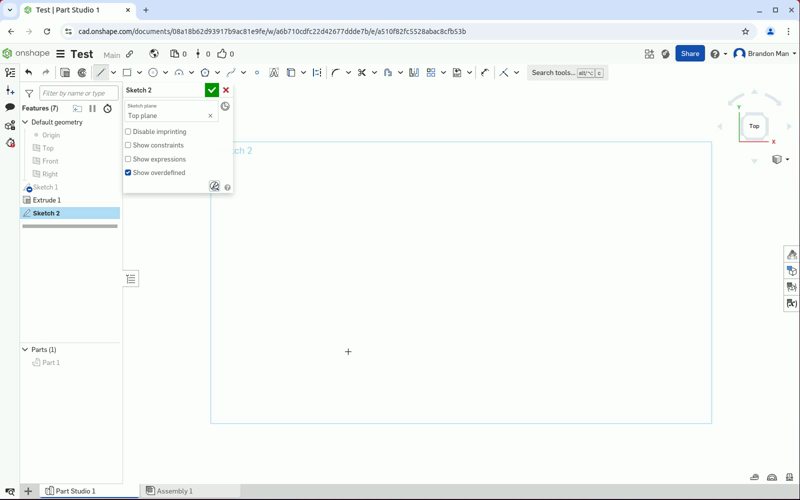
click(348, 351)
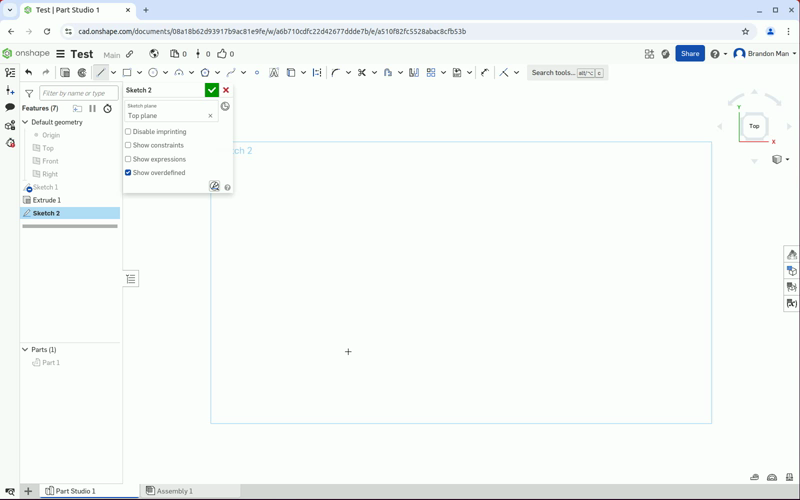
key_up(shift)
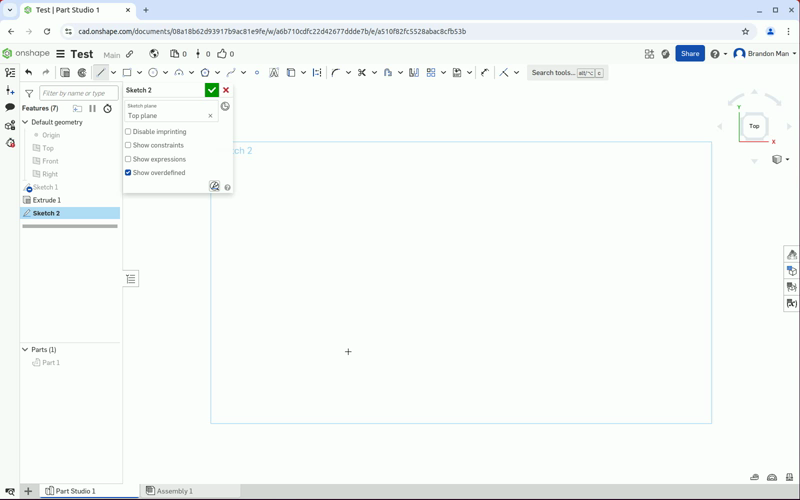
key_down(shift)
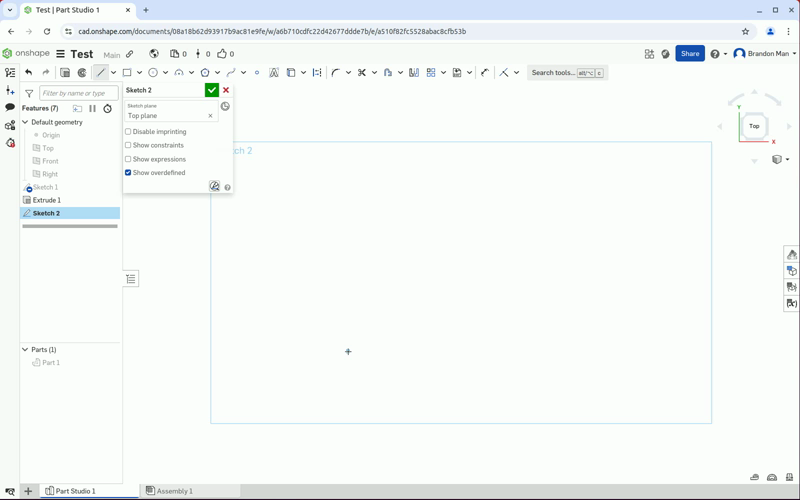
mouse_move(463, 351)
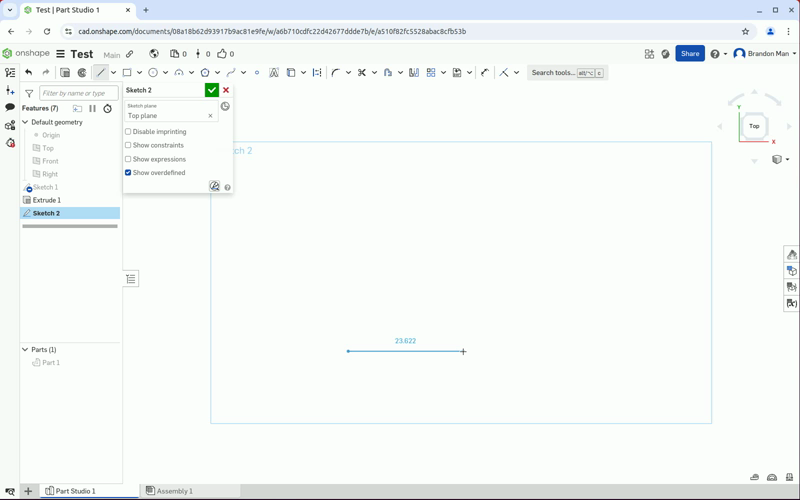
click(463, 351)
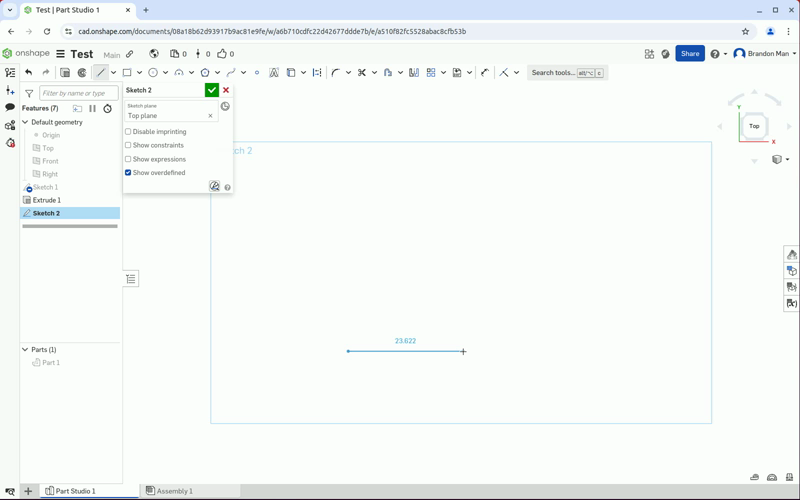
key_up(shift)
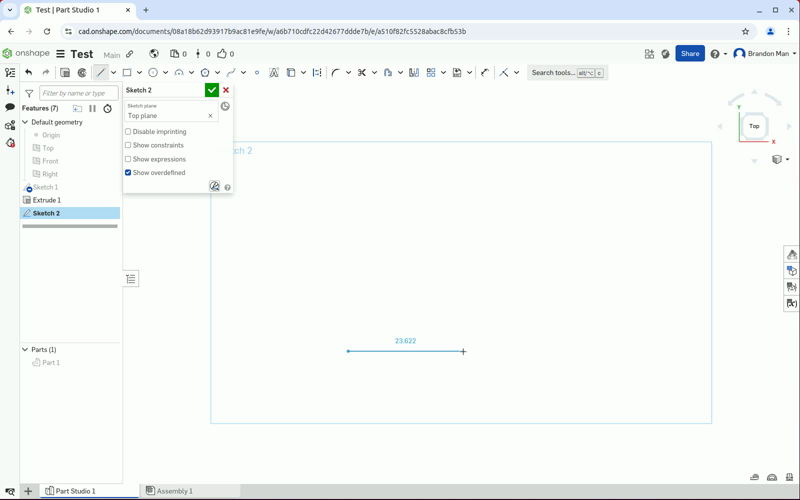
key_down(shift)
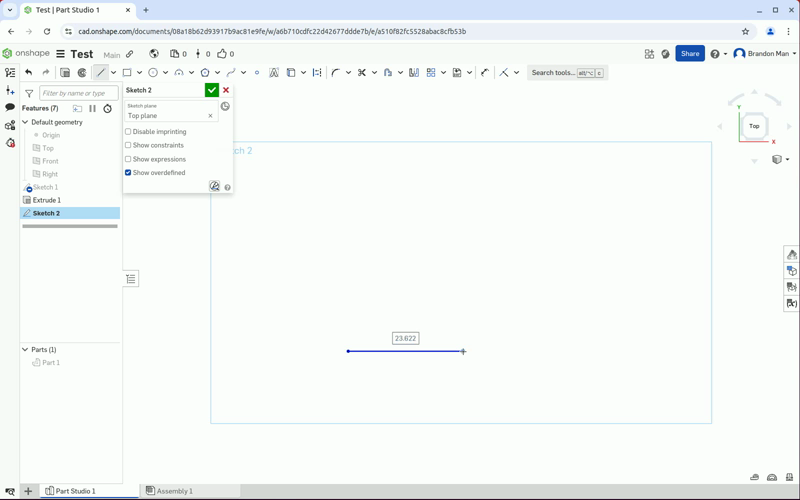
mouse_move(493, 351)
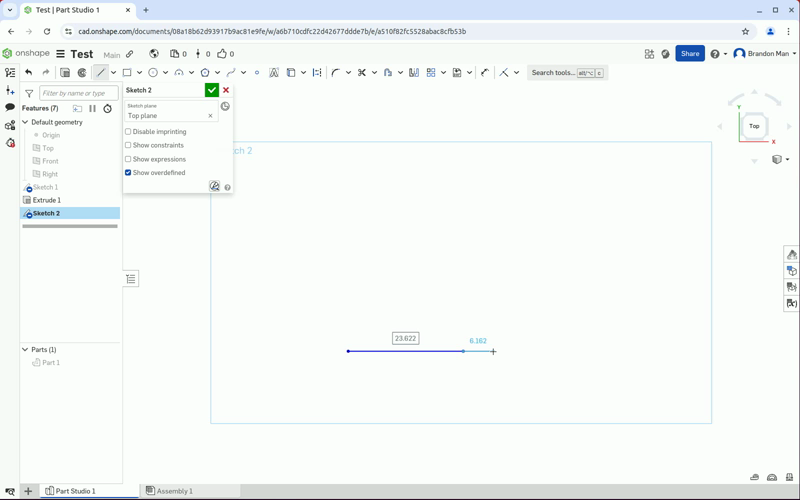
mouse_move(460, 348)
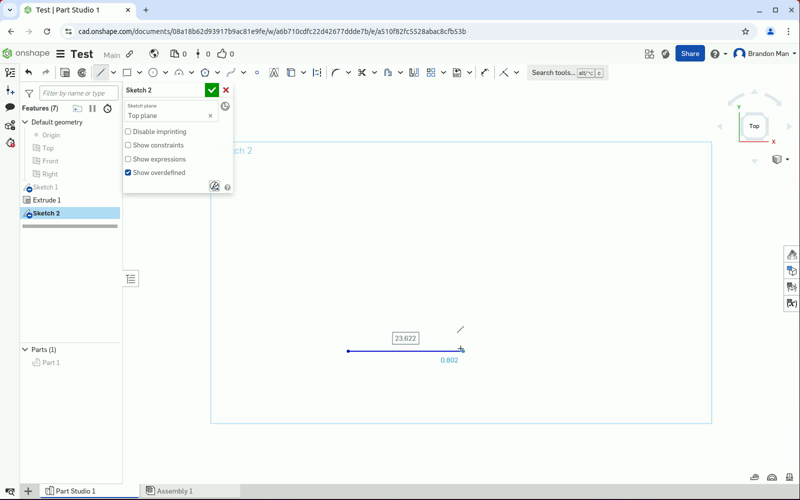
scroll(6)
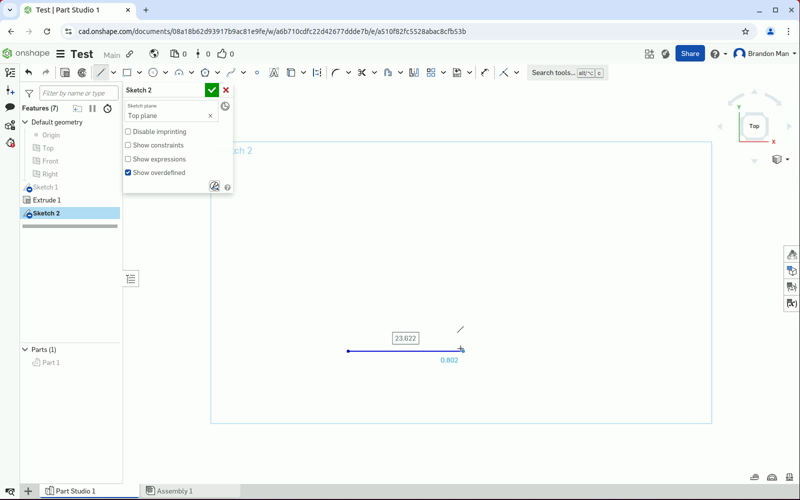
scroll(6)
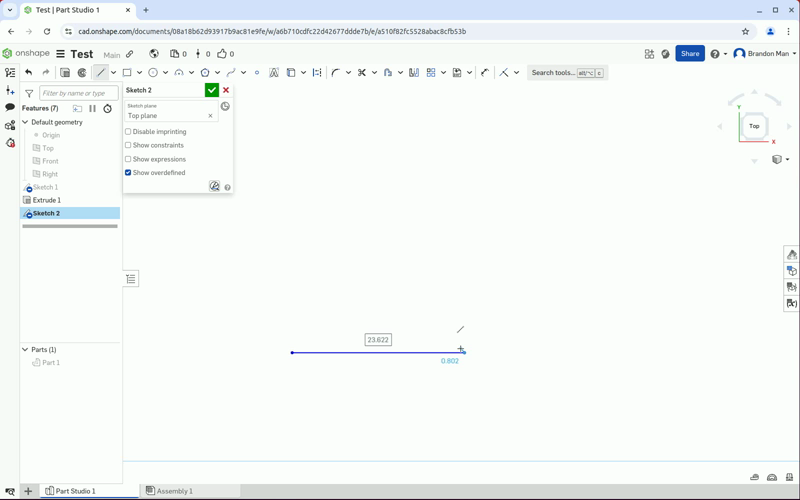
scroll(6)
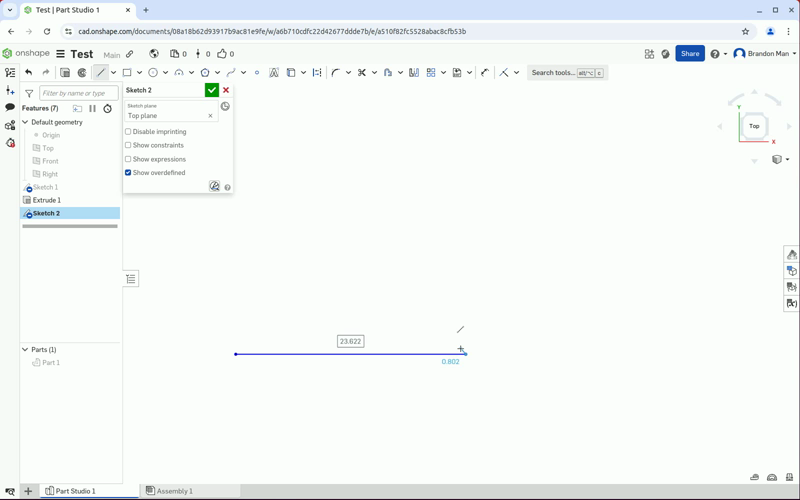
scroll(6)
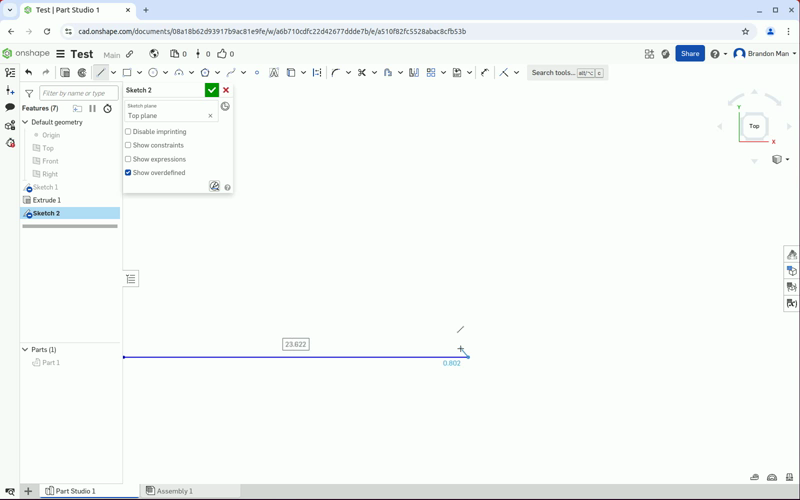
scroll(6)
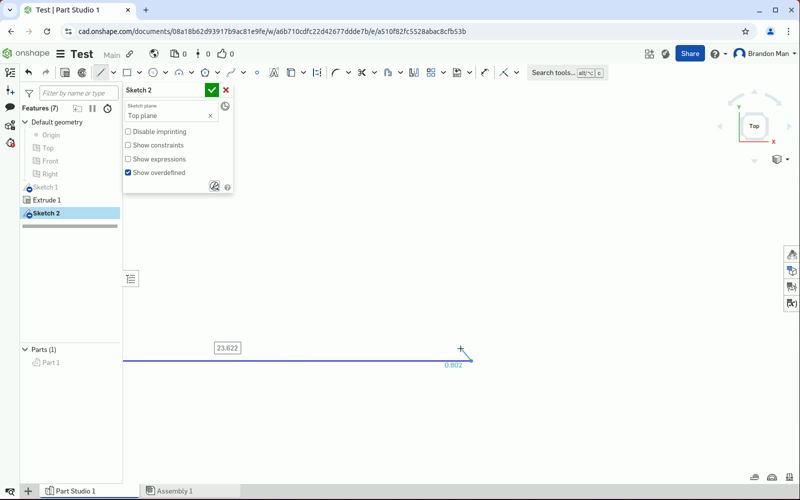
scroll(6)
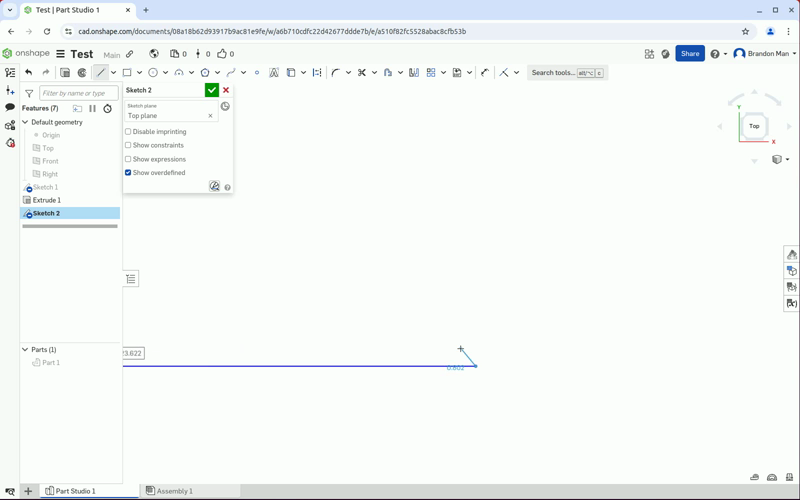
scroll(6)
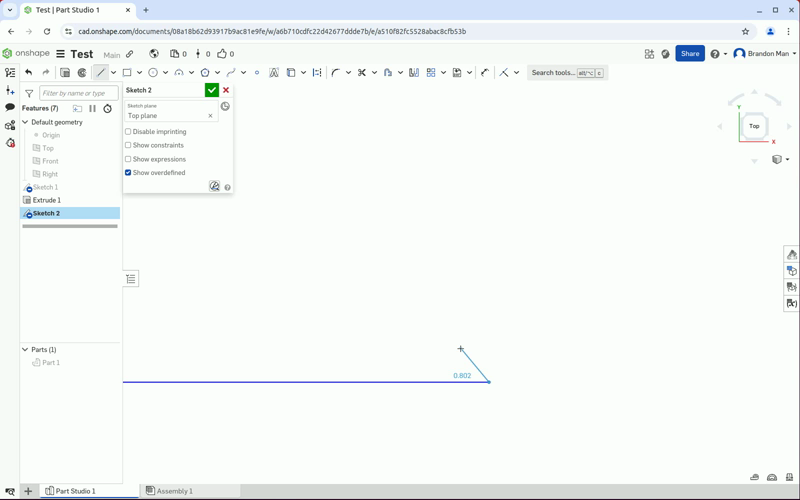
click(460, 348)
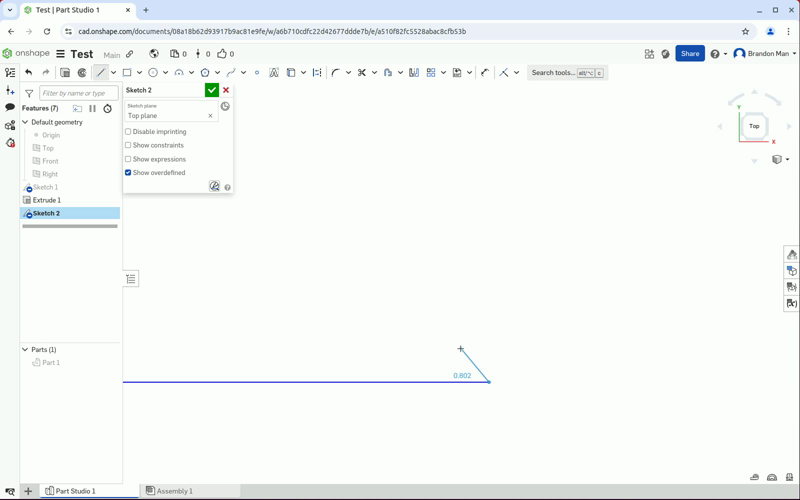
scroll(-6)
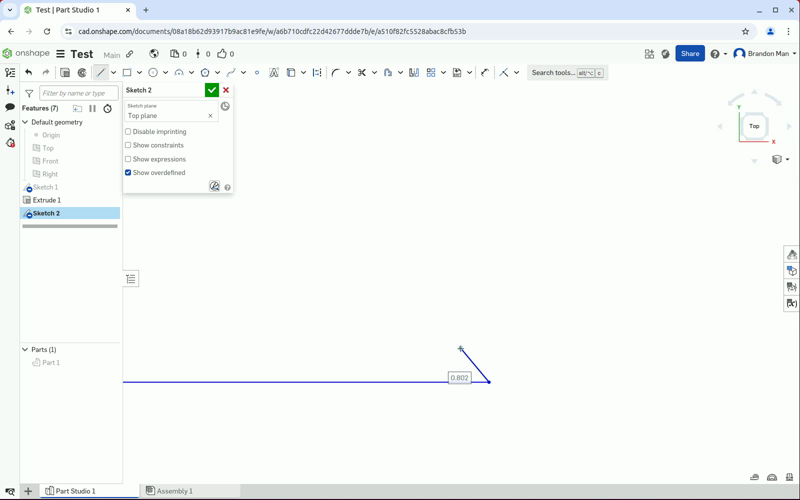
scroll(-6)
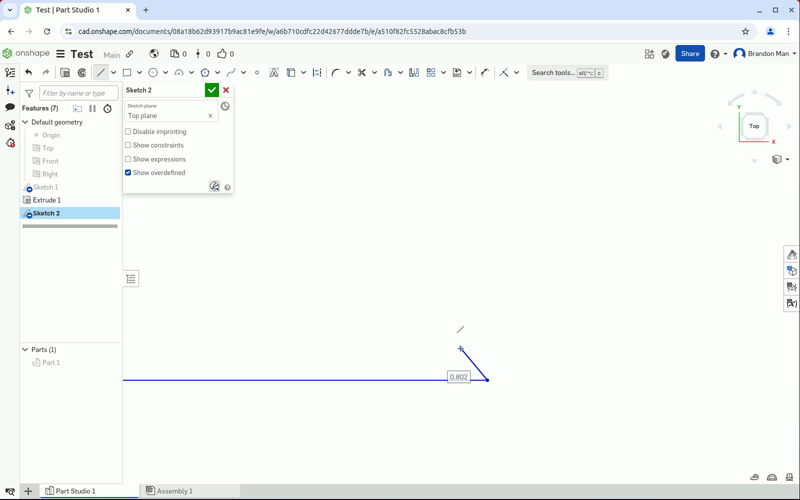
scroll(-6)
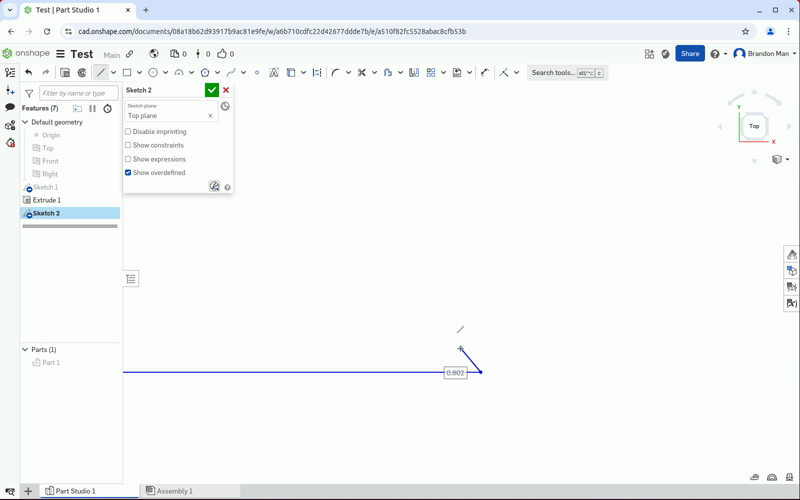
scroll(-6)
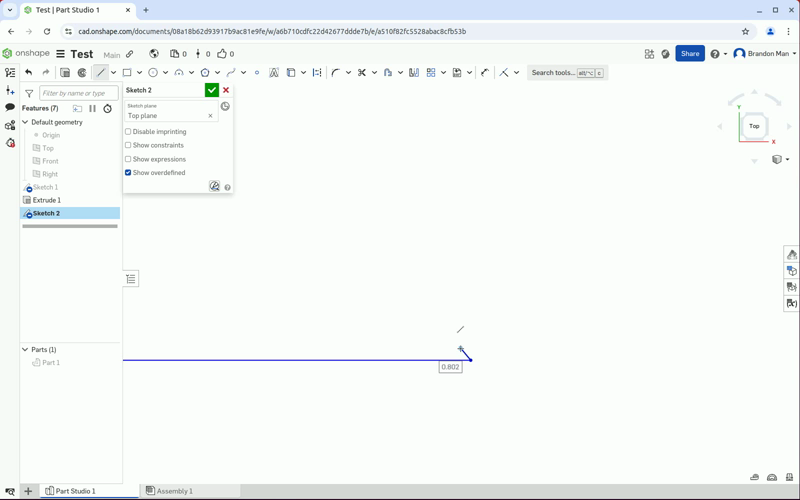
scroll(-6)
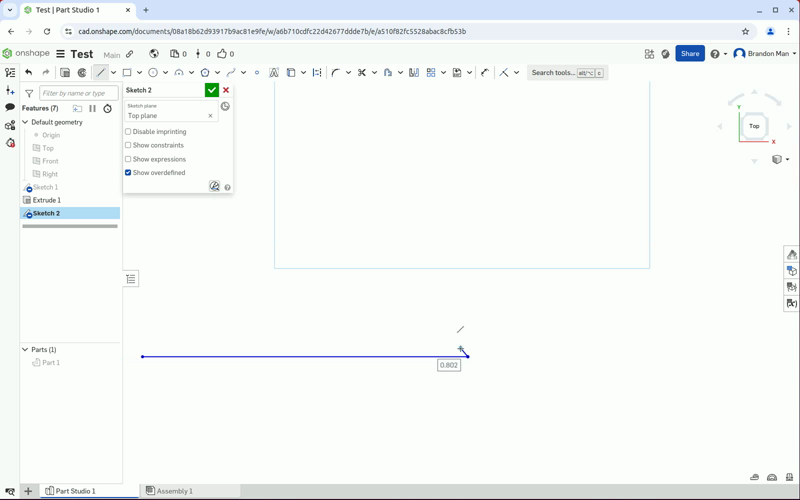
scroll(-6)
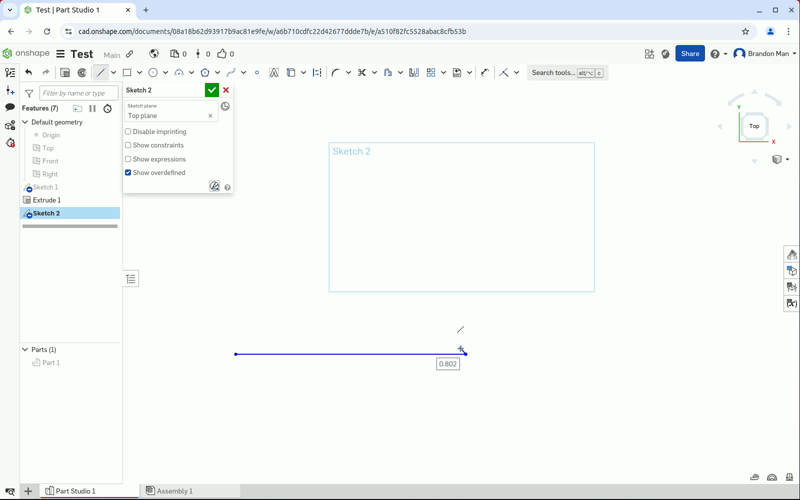
scroll(-6)
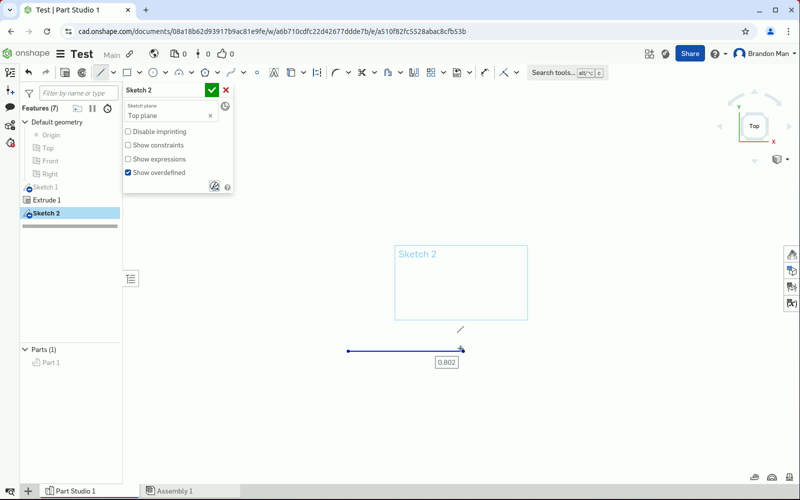
key_up(shift)
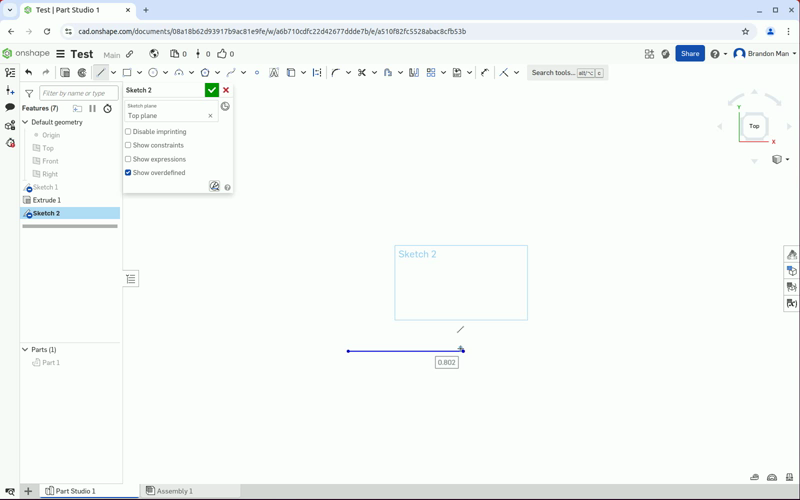
key_down(shift)
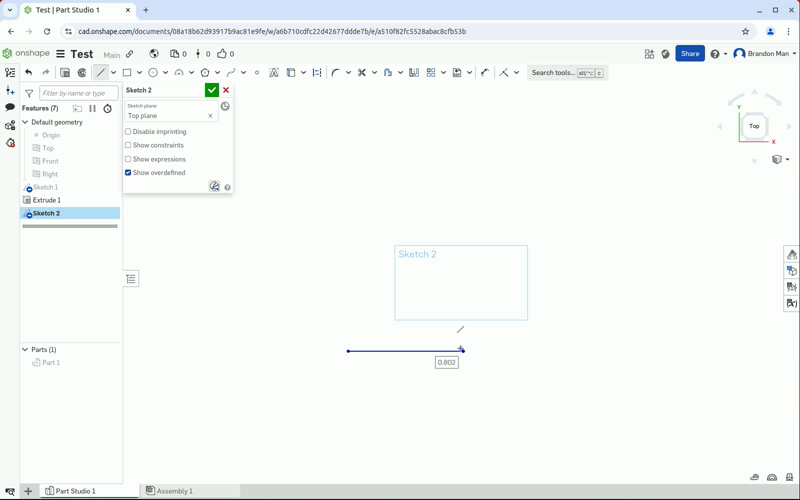
mouse_move(348, 348)
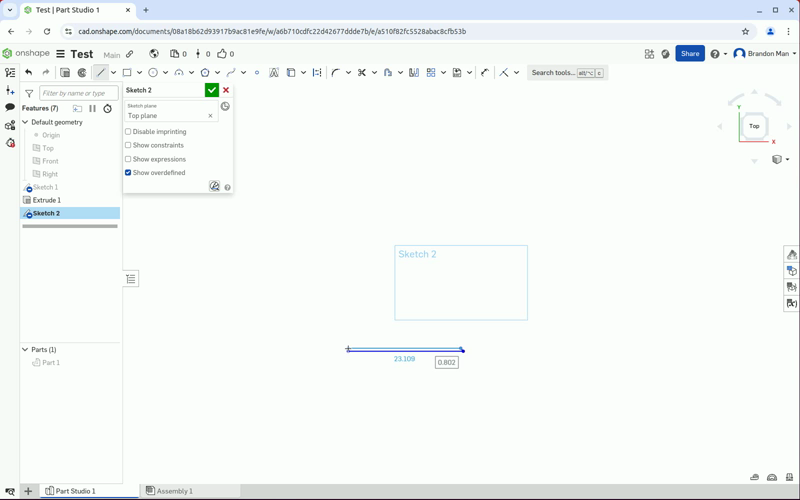
scroll(6)
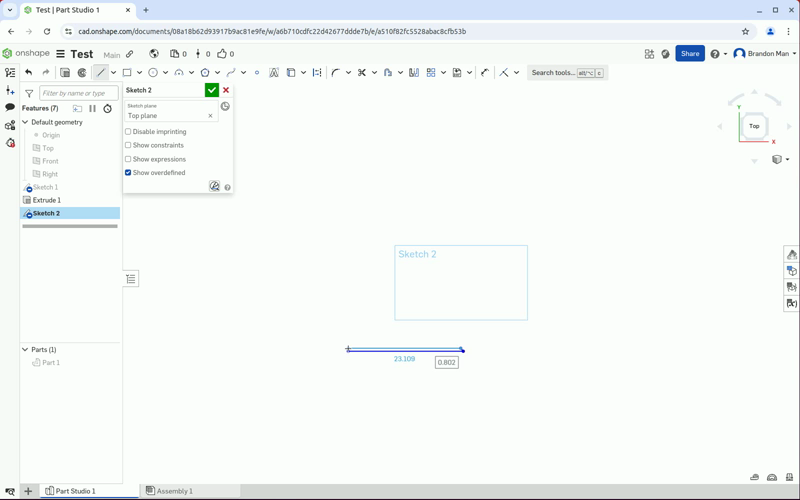
scroll(6)
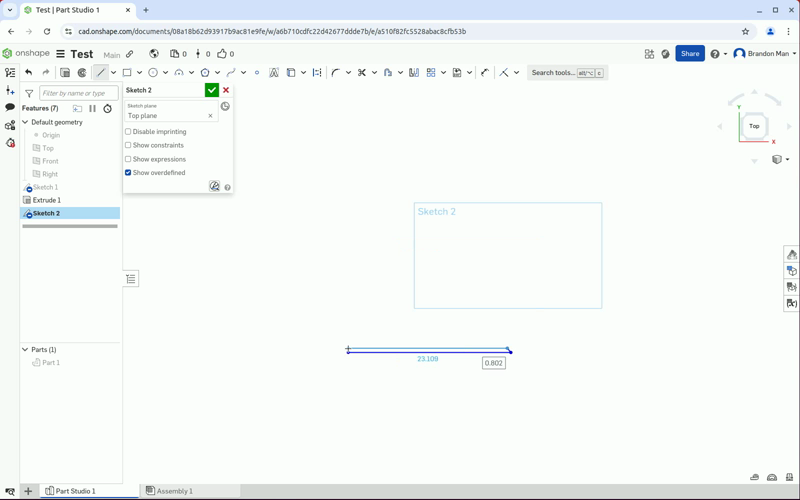
scroll(6)
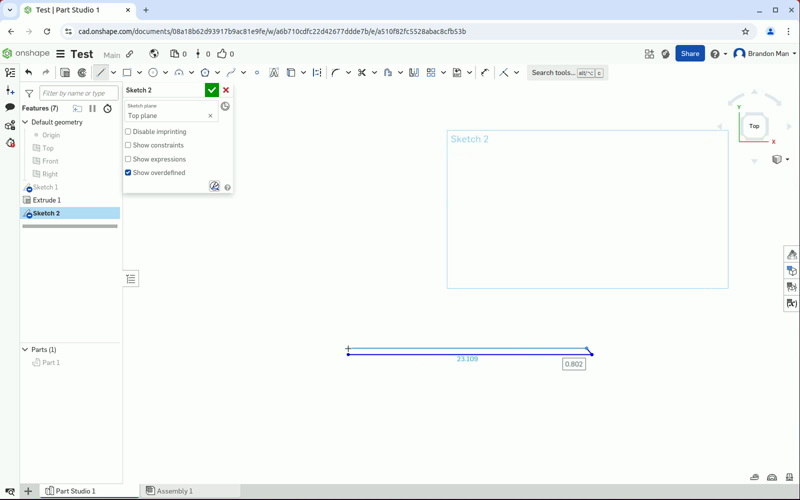
scroll(6)
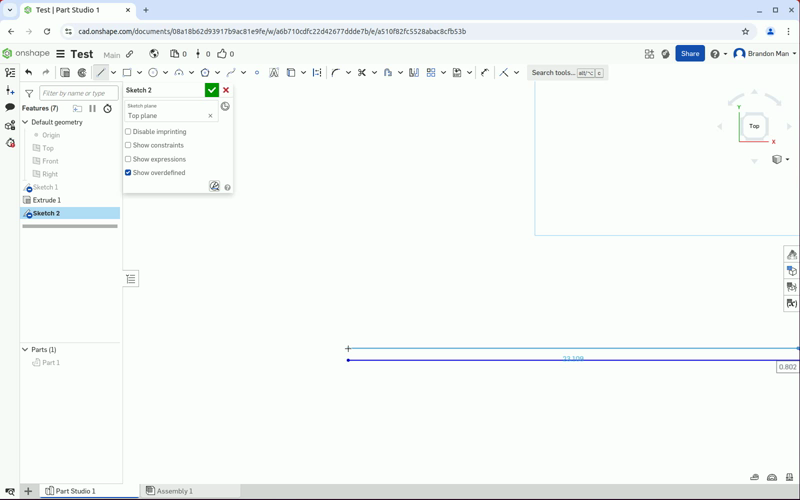
scroll(6)
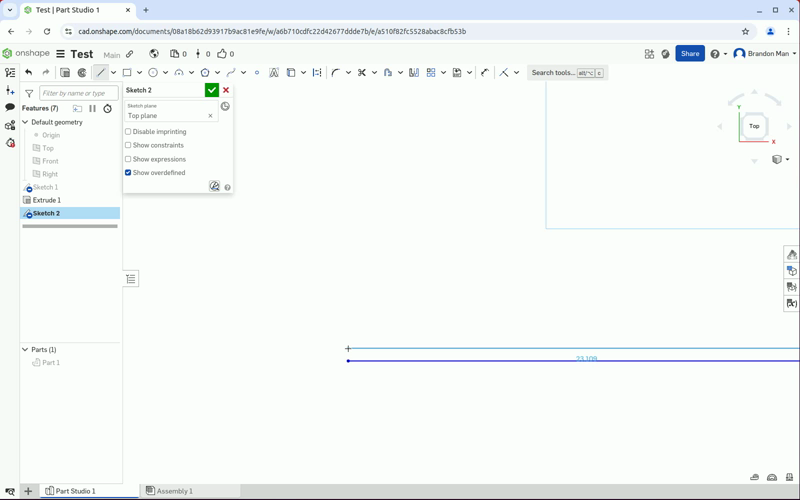
scroll(6)
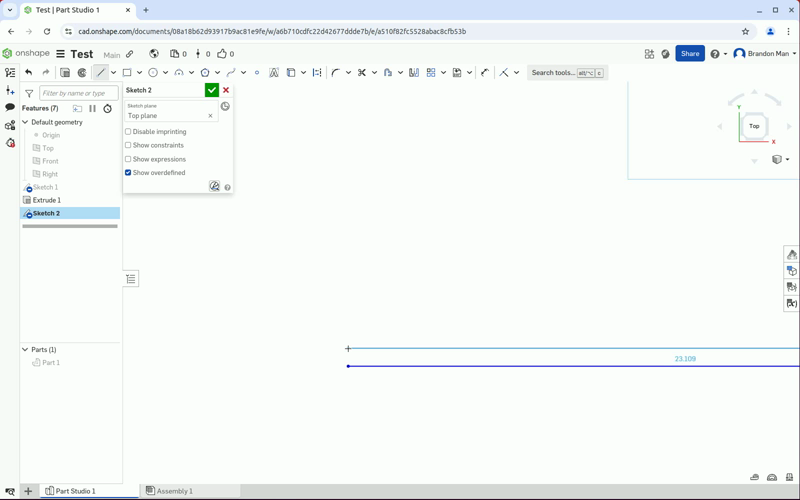
scroll(6)
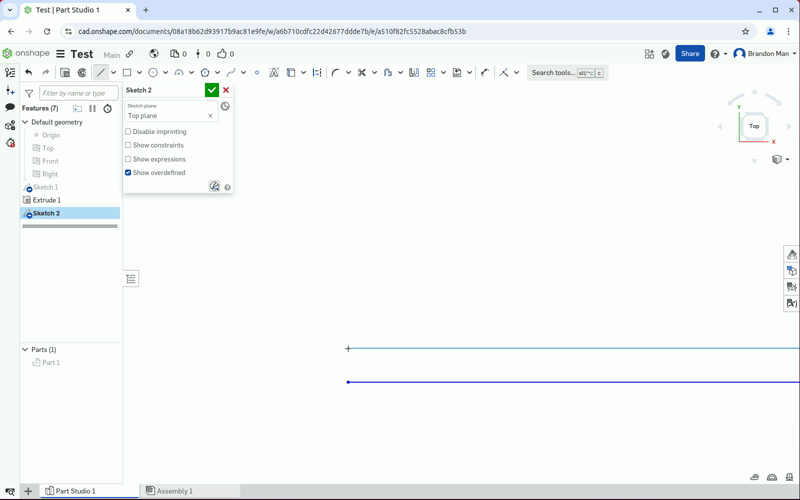
click(348, 348)
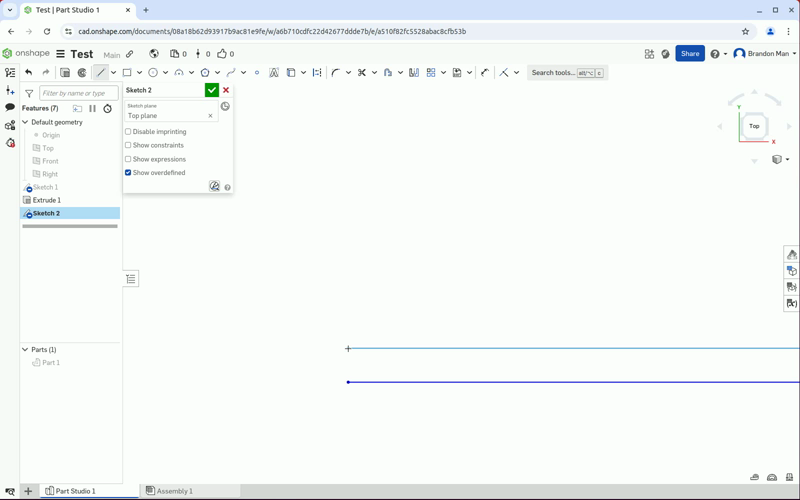
scroll(-6)
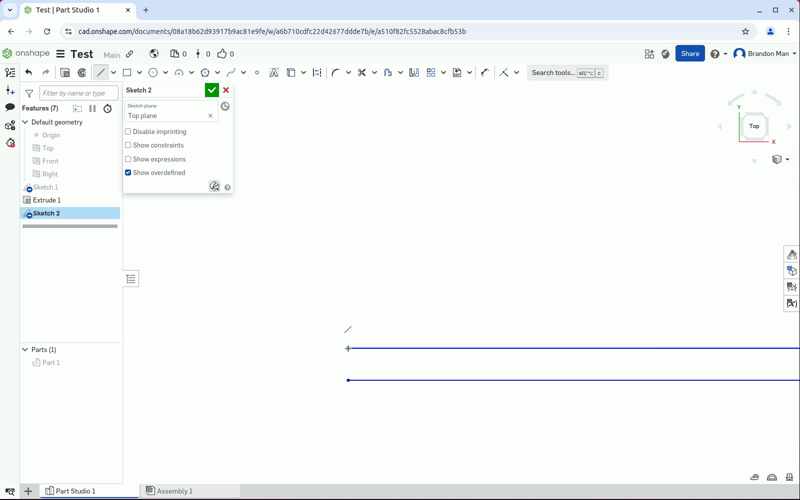
scroll(-6)
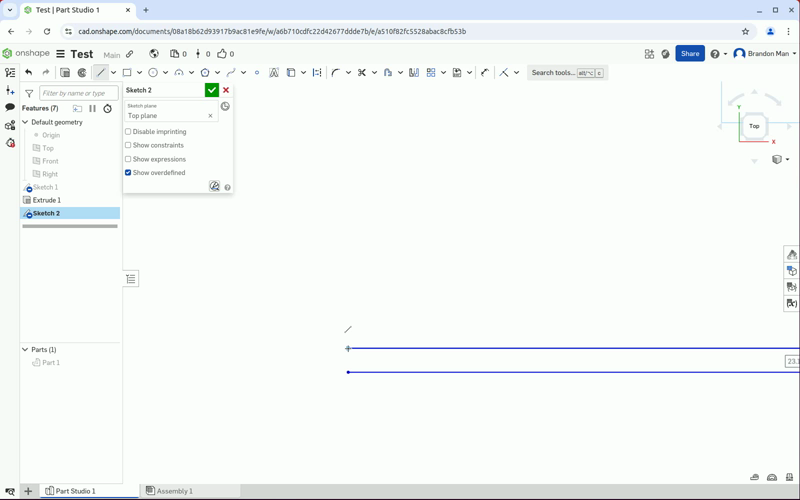
scroll(-6)
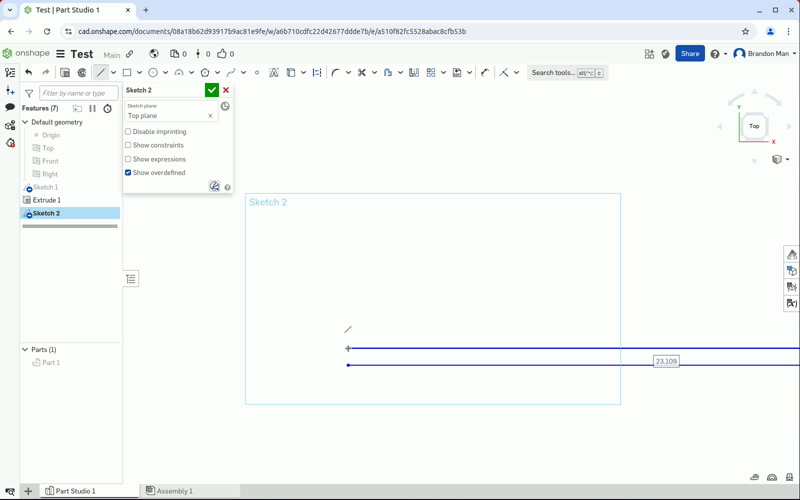
scroll(-6)
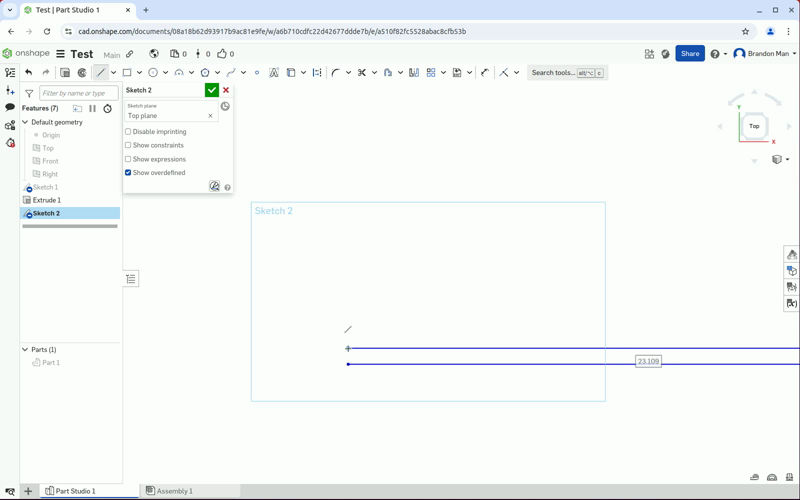
scroll(-6)
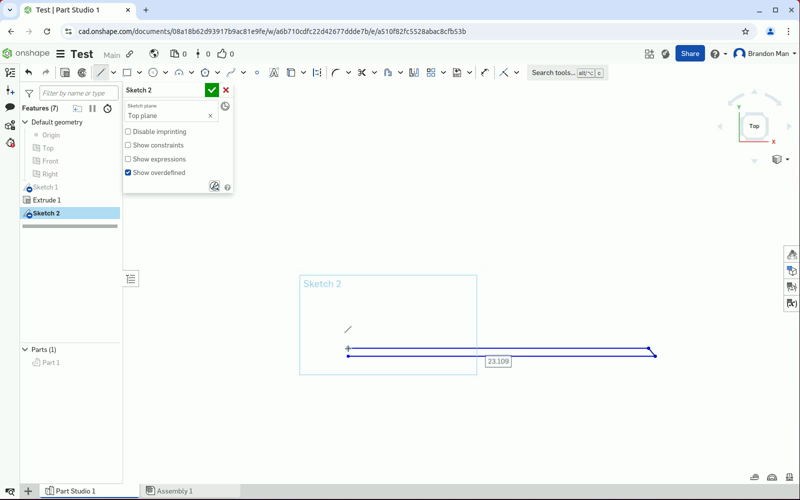
scroll(-6)
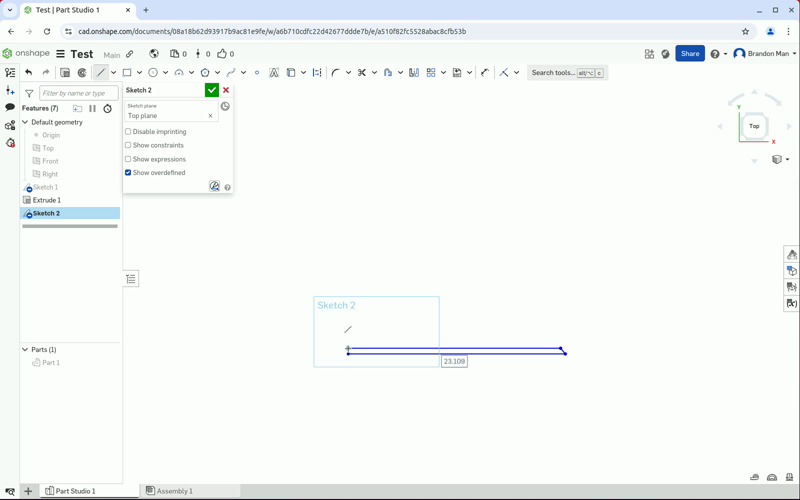
scroll(-6)
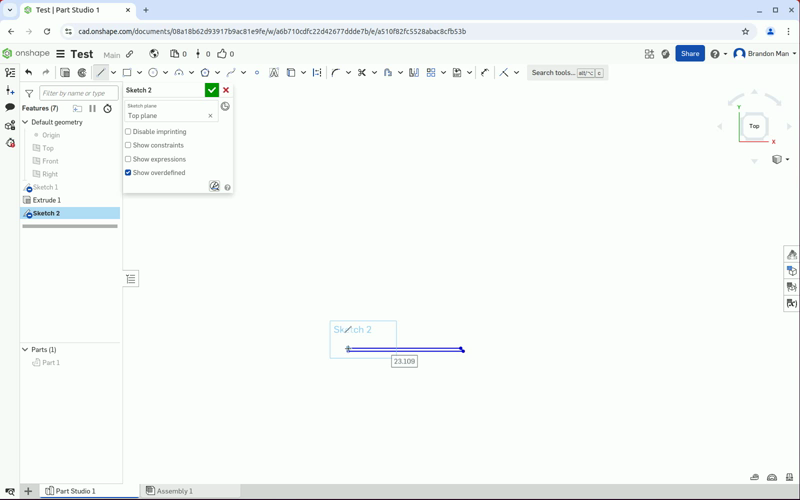
key_up(shift)
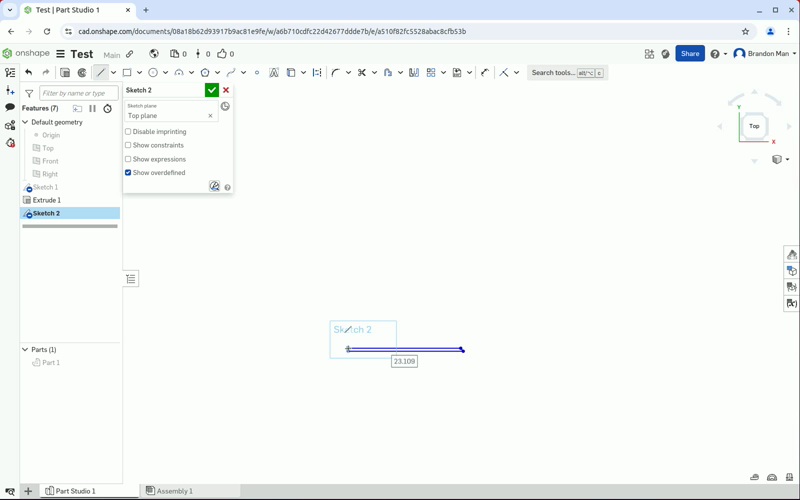
mouse_move(378, 348)
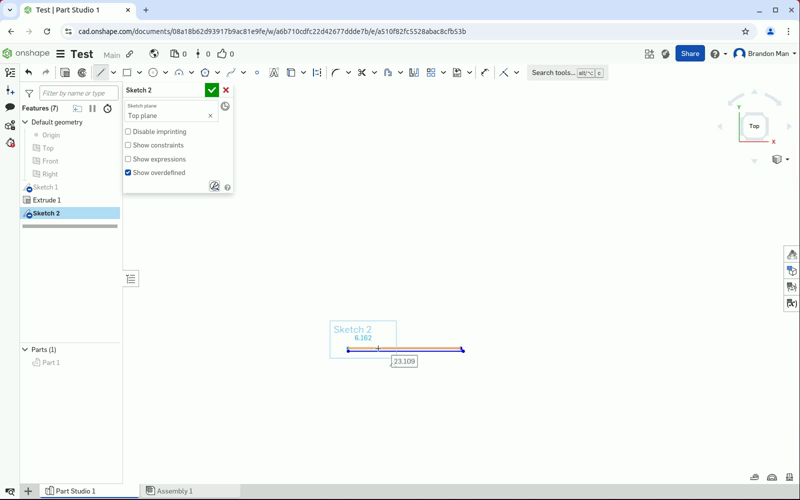
key_down(shift)
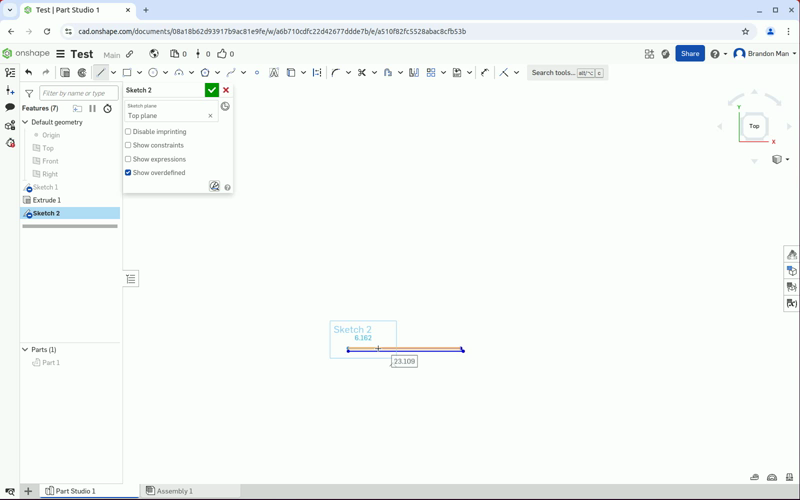
mouse_move(348, 351)
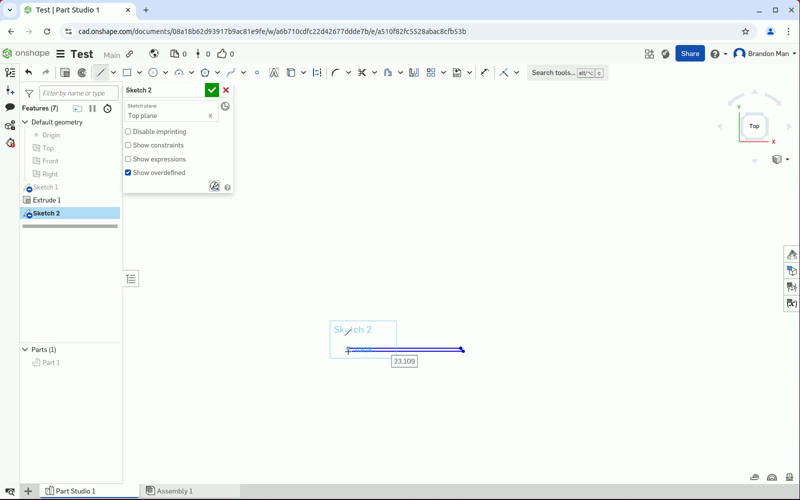
scroll(6)
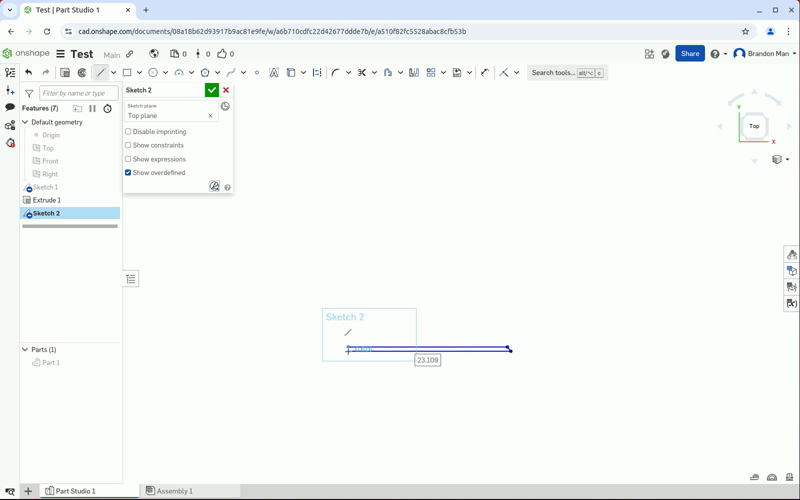
scroll(6)
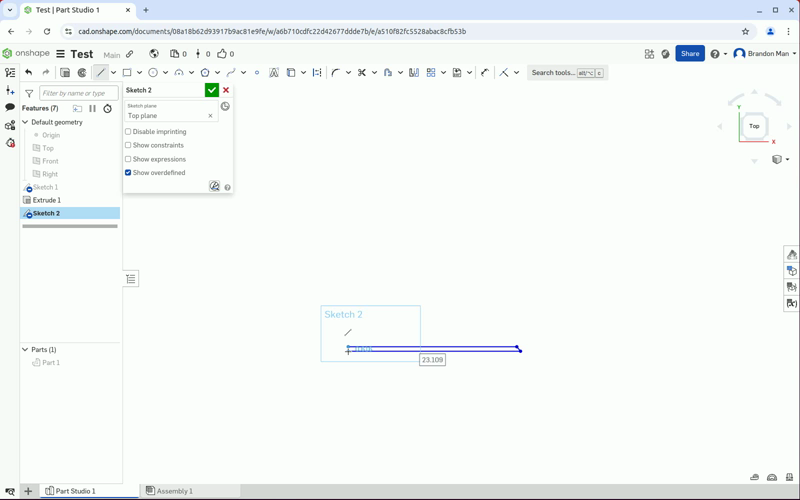
scroll(6)
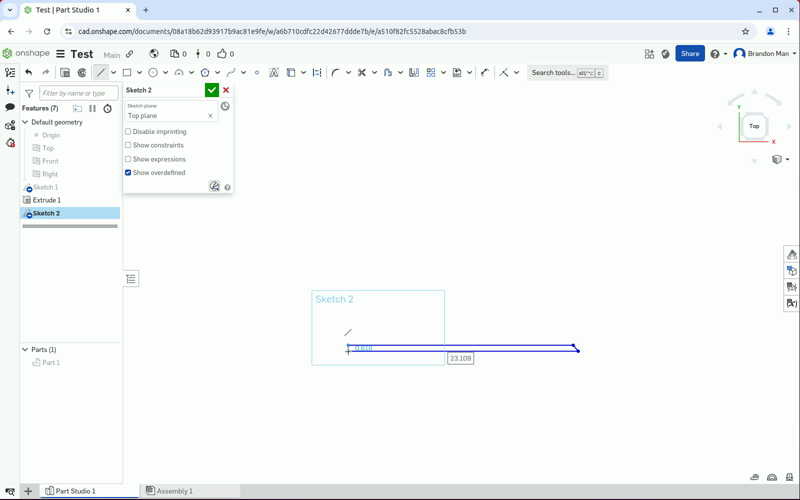
scroll(6)
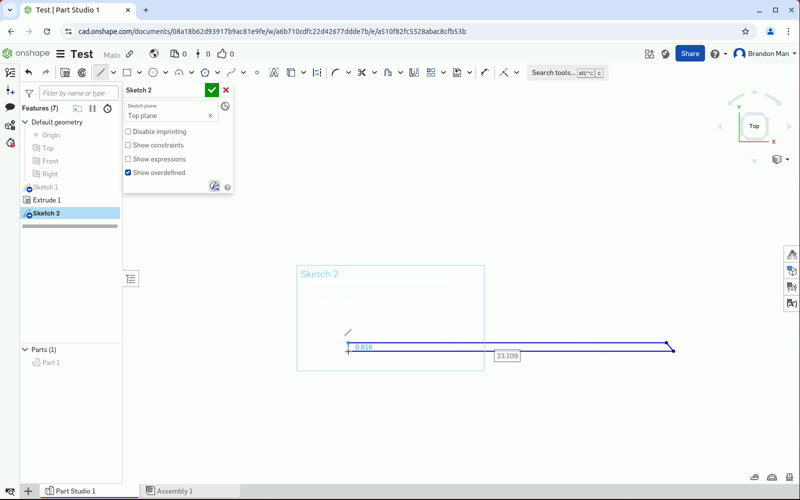
scroll(6)
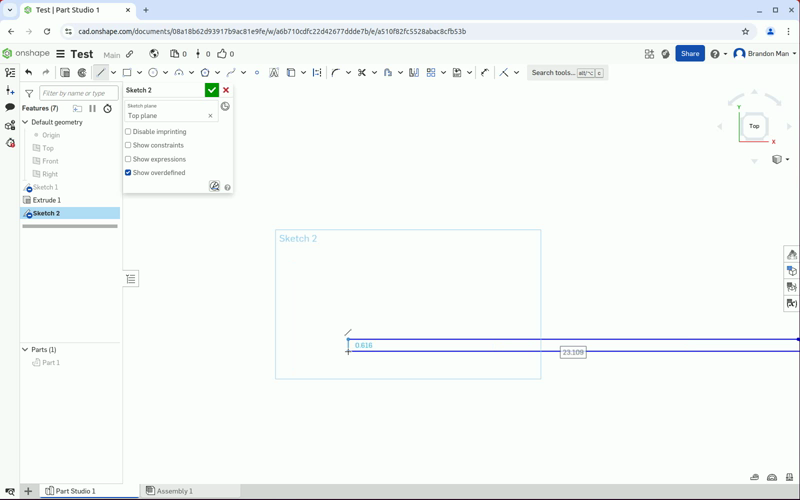
scroll(6)
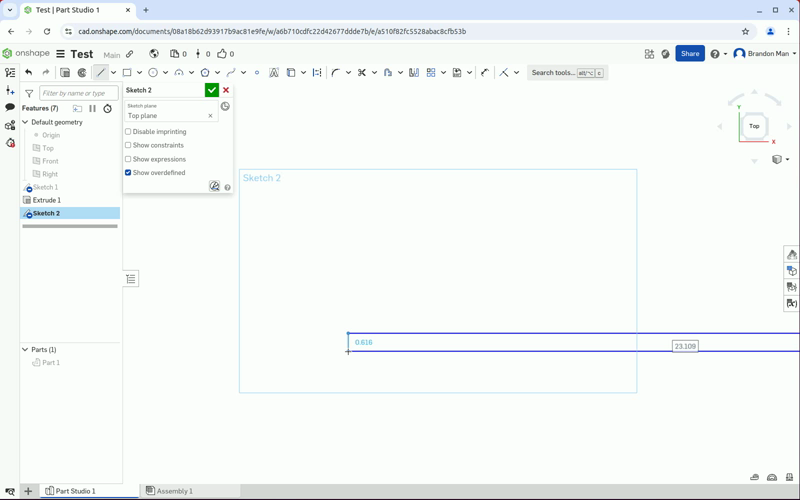
scroll(6)
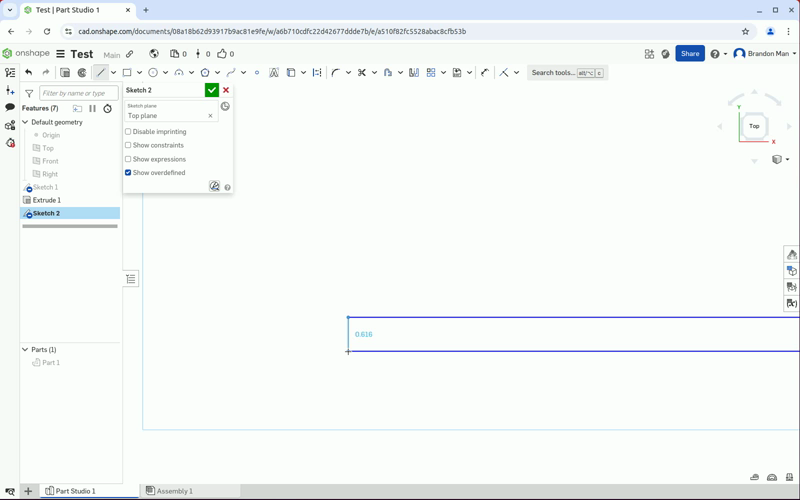
key_up(shift)
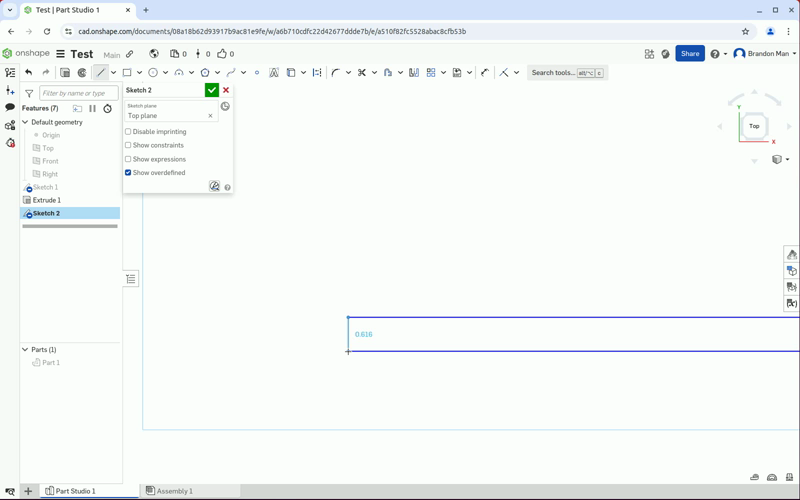
click(348, 351)
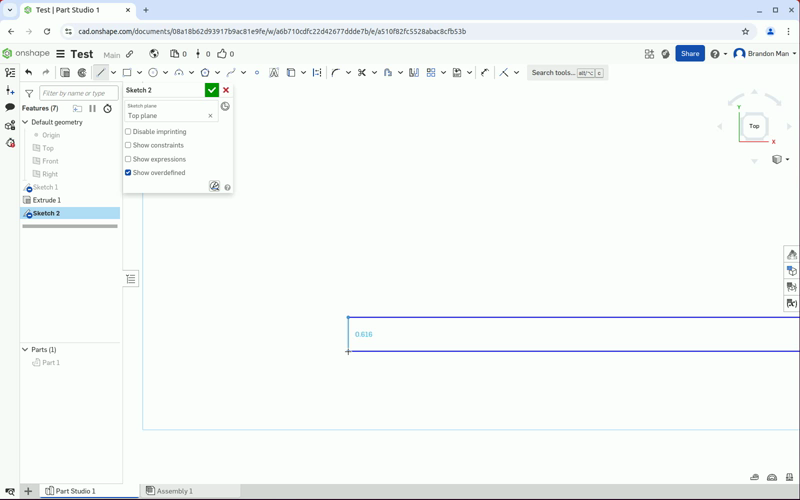
scroll(-6)
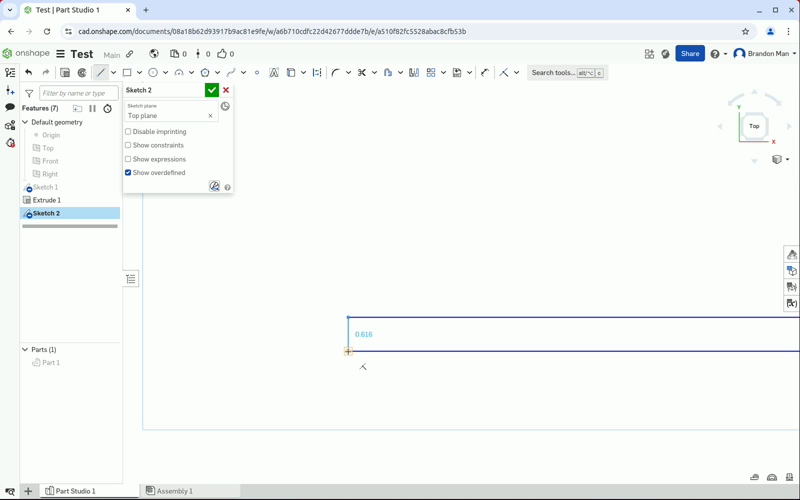
scroll(-6)
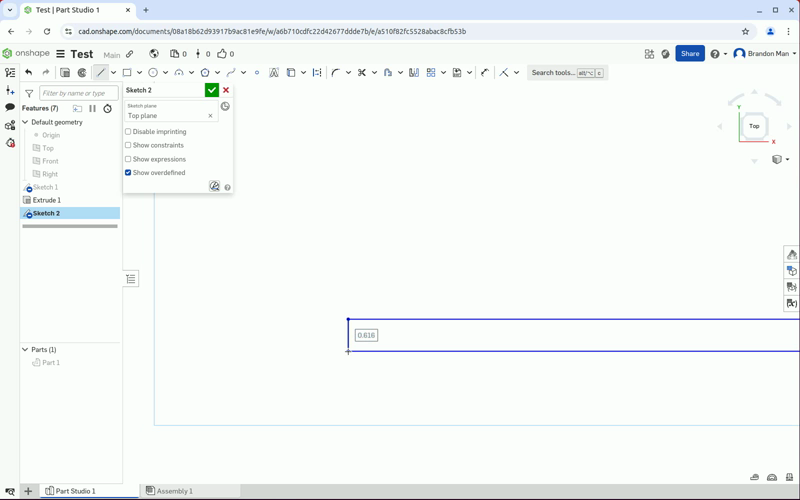
scroll(-6)
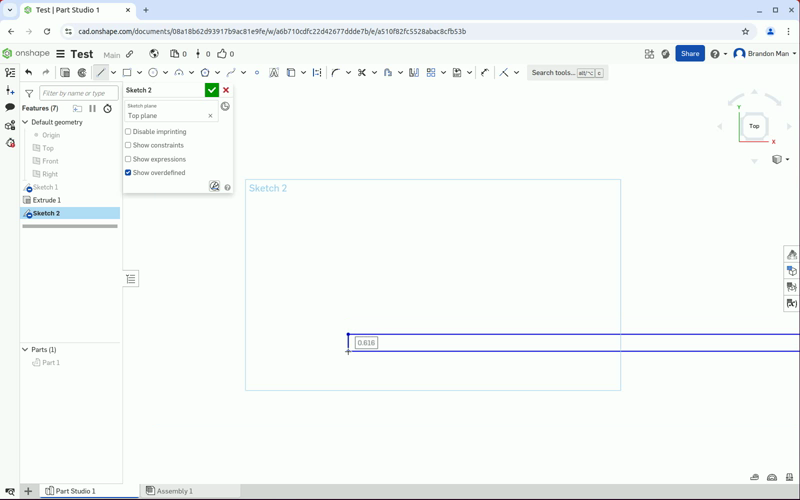
scroll(-6)
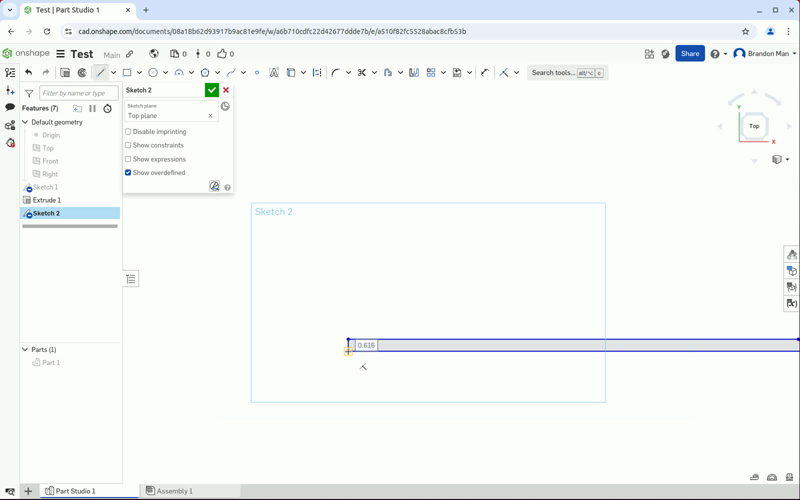
scroll(-6)
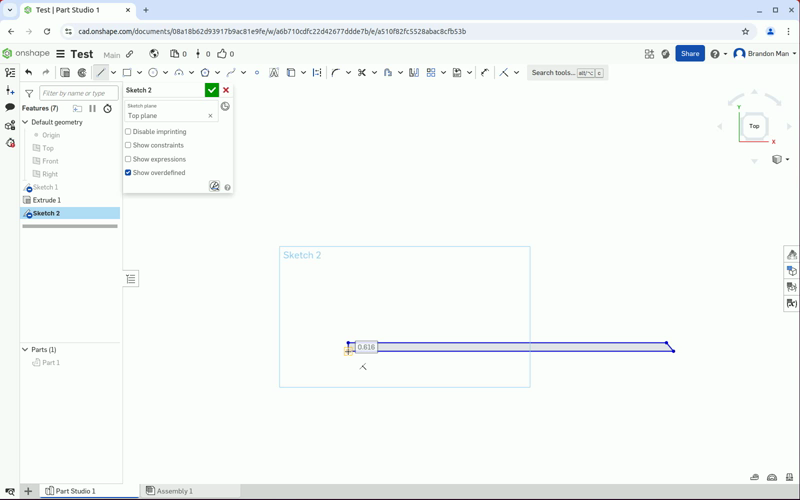
scroll(-6)
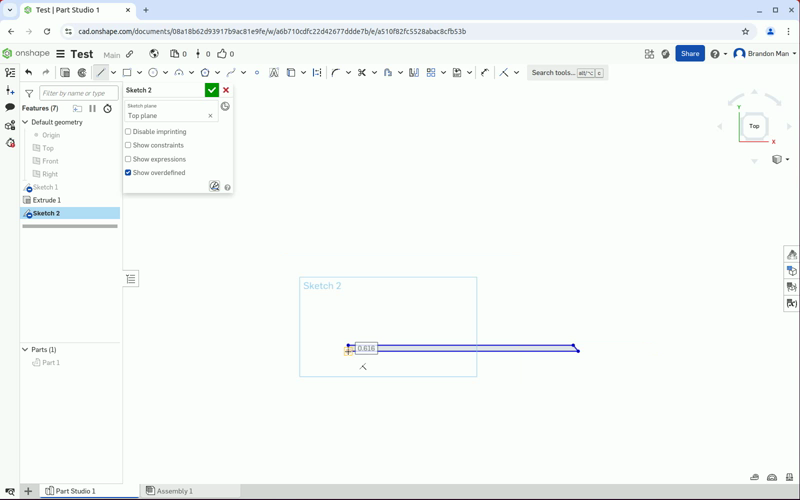
scroll(-6)
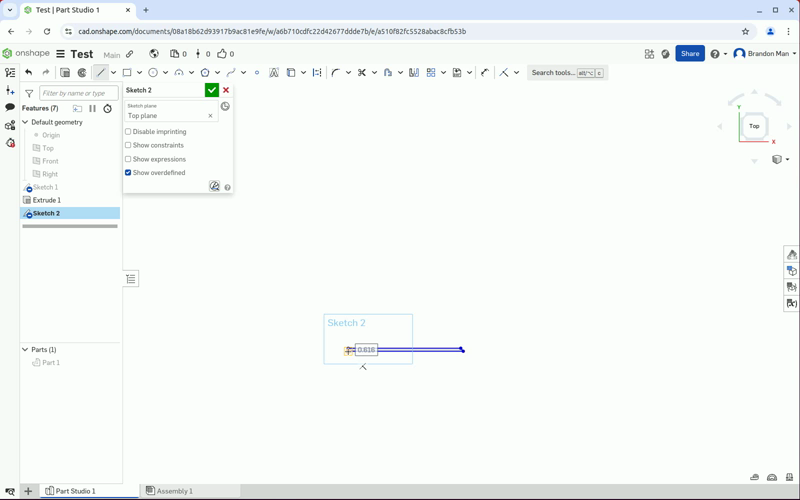
key(esc)
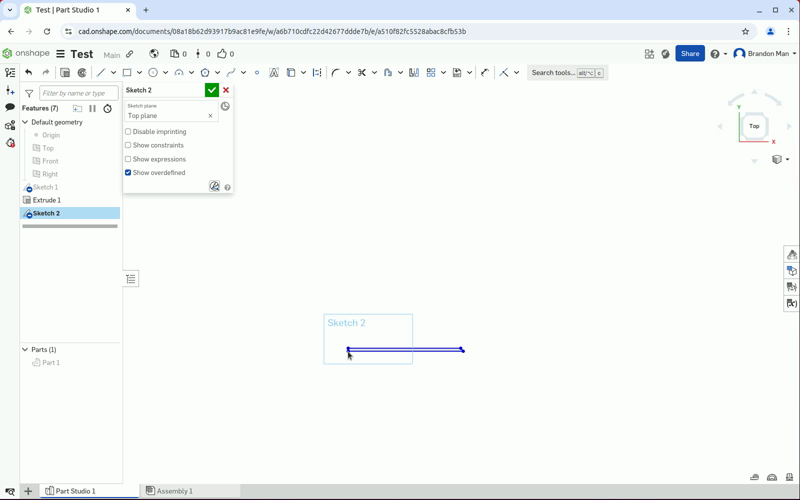
mouse_move(415, 348)
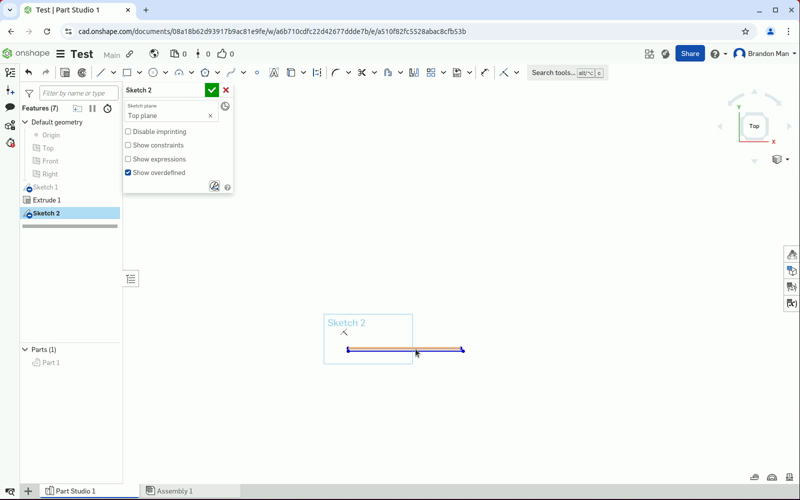
scroll(6)
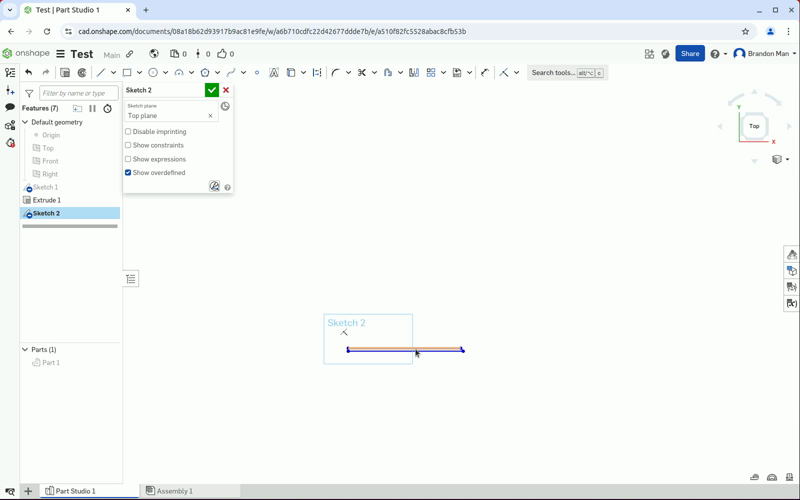
scroll(6)
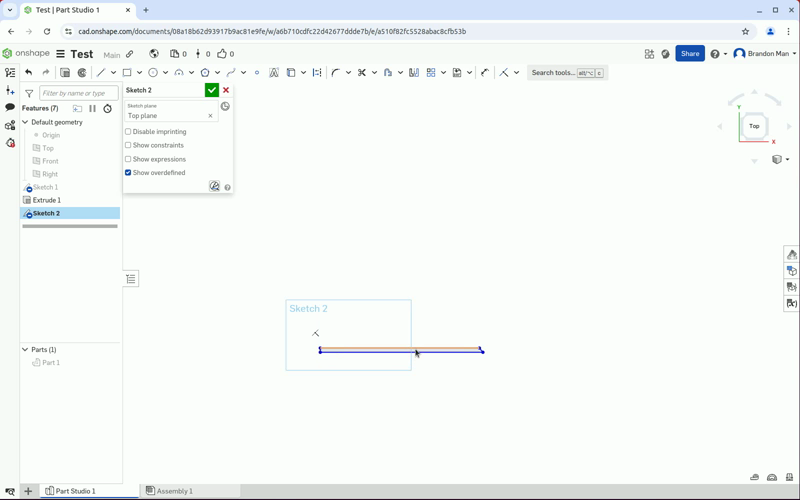
scroll(6)
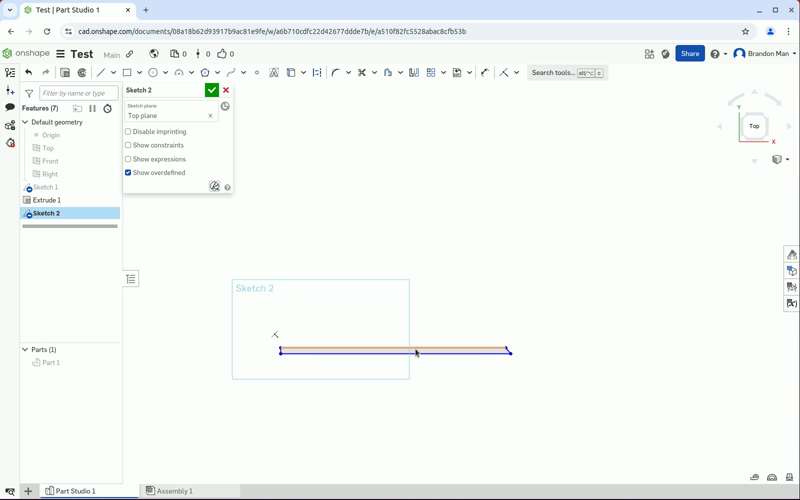
scroll(6)
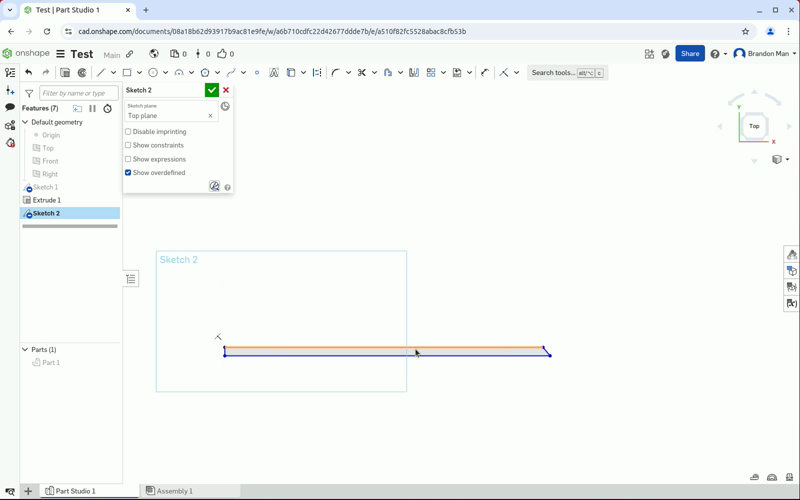
scroll(6)
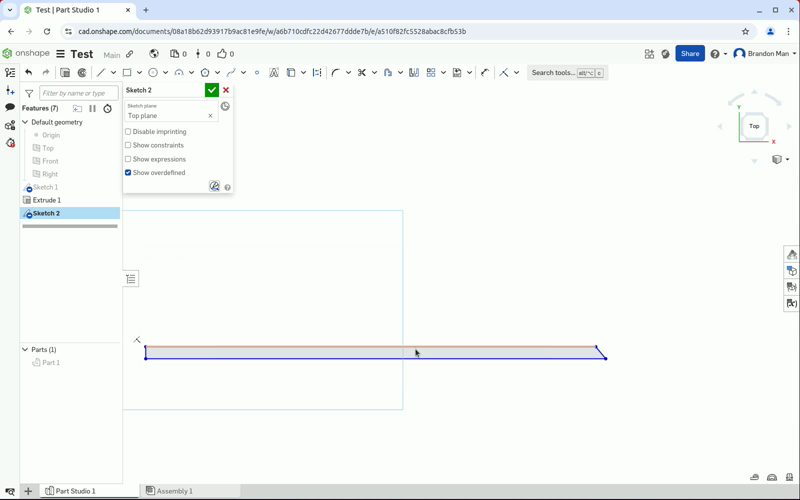
scroll(6)
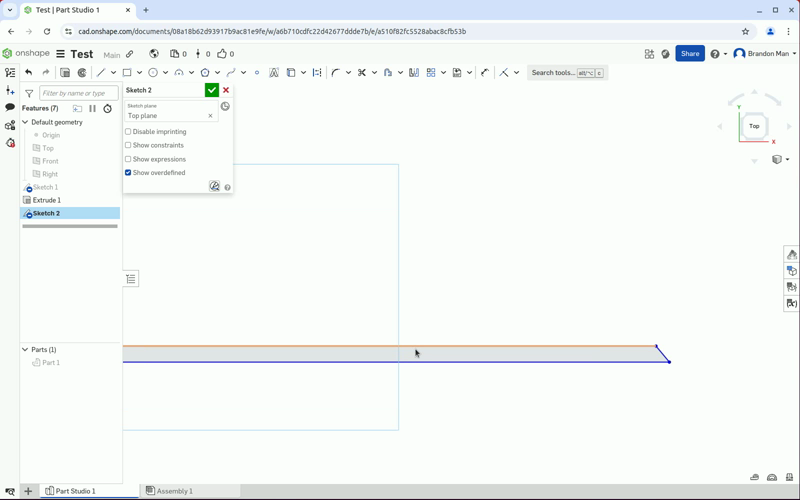
scroll(6)
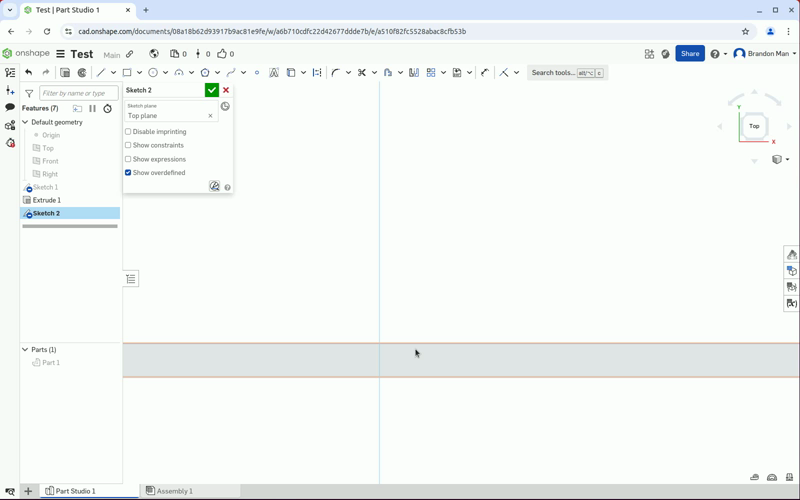
click(415, 348)
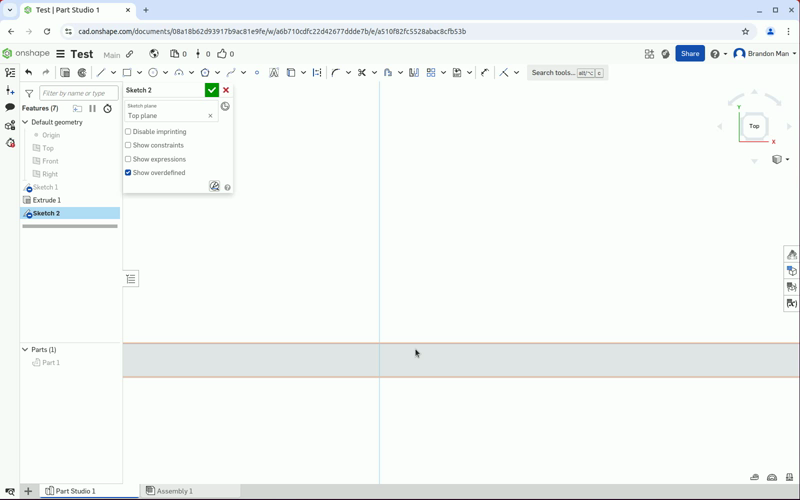
scroll(-6)
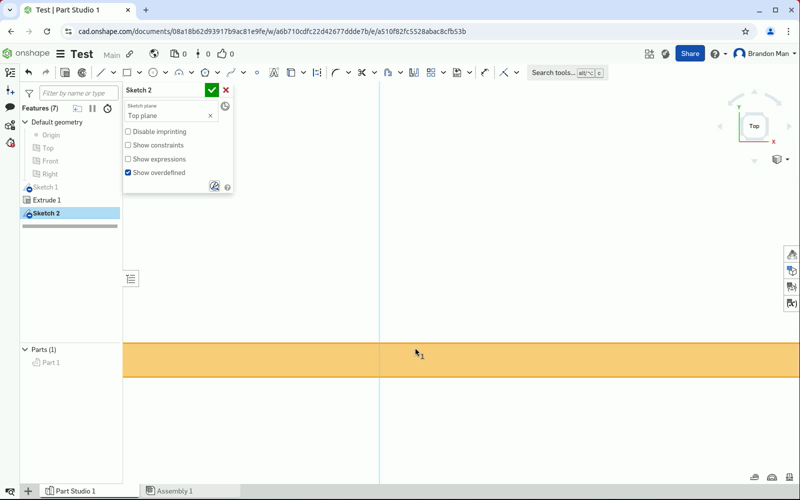
scroll(-6)
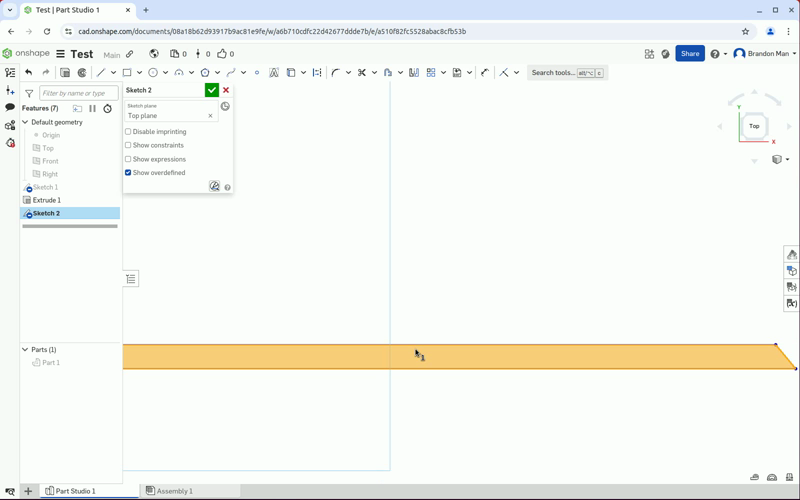
scroll(-6)
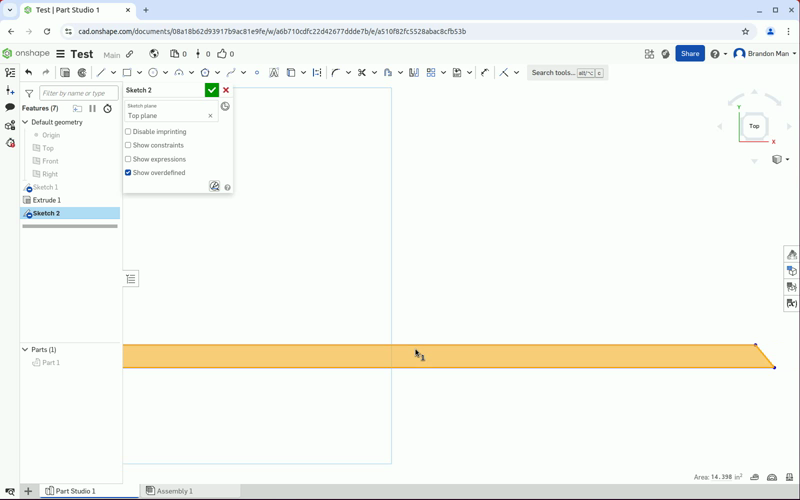
scroll(-6)
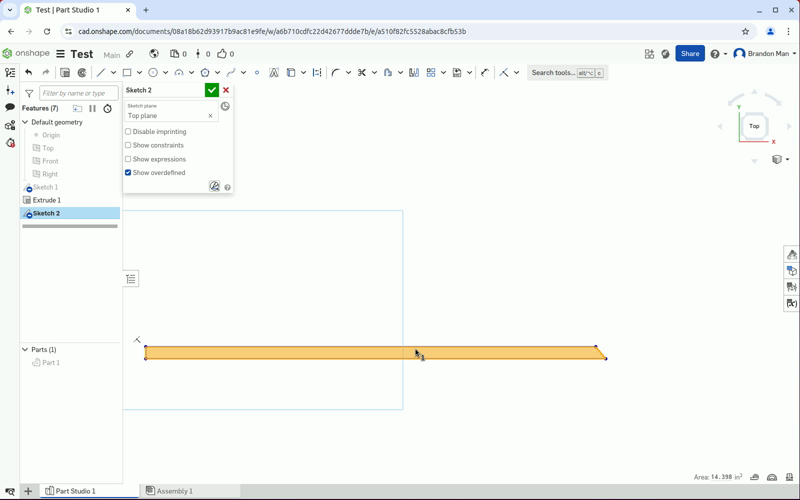
scroll(-6)
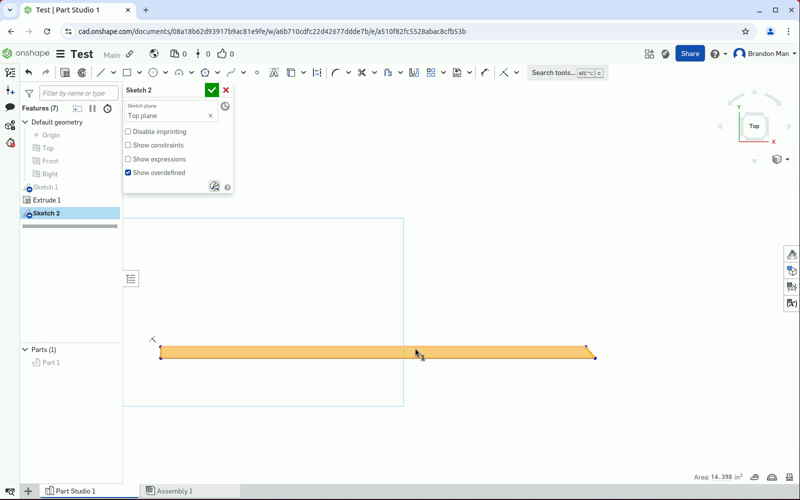
scroll(-6)
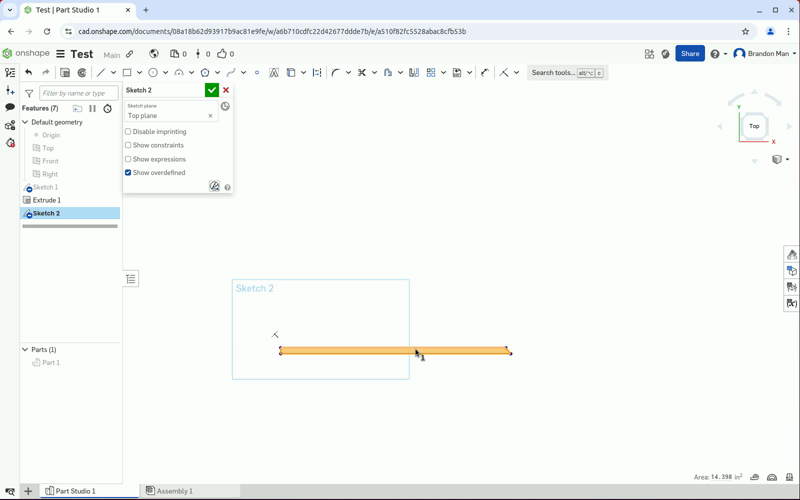
scroll(-6)
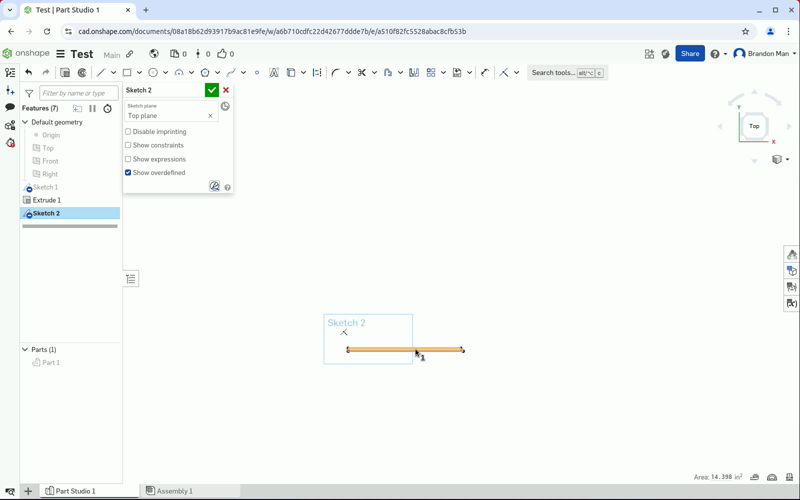
mouse_move(73, 352)
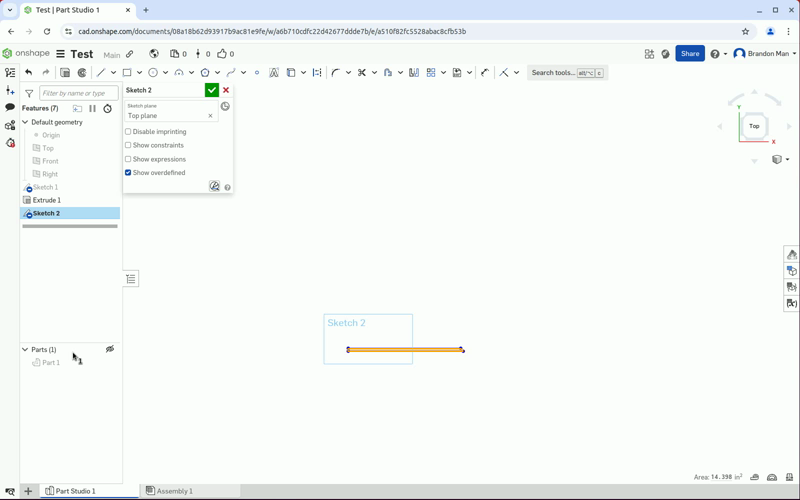
key(shift+y)
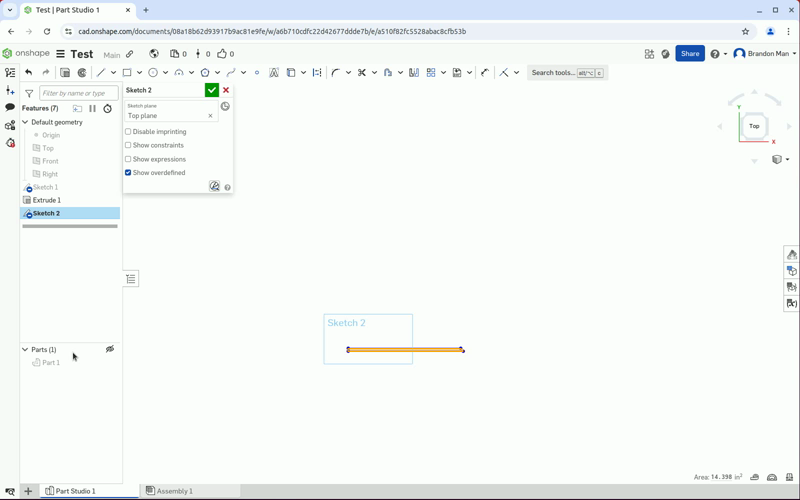
key(shift+e)
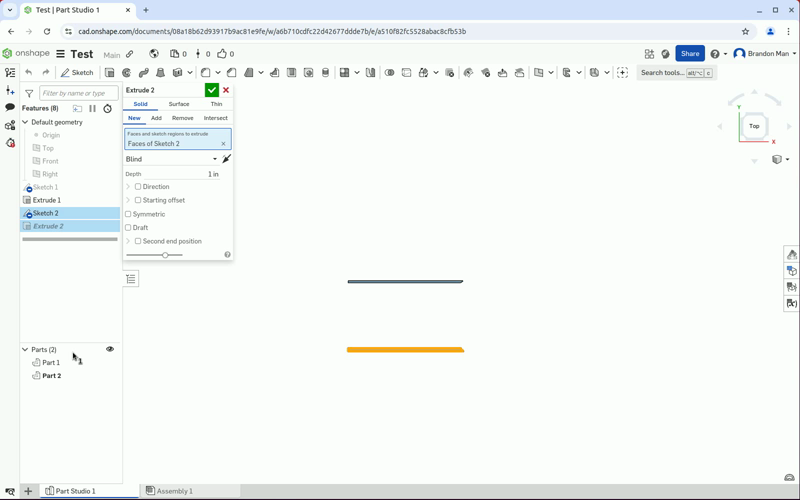
mouse_move(143, 106)
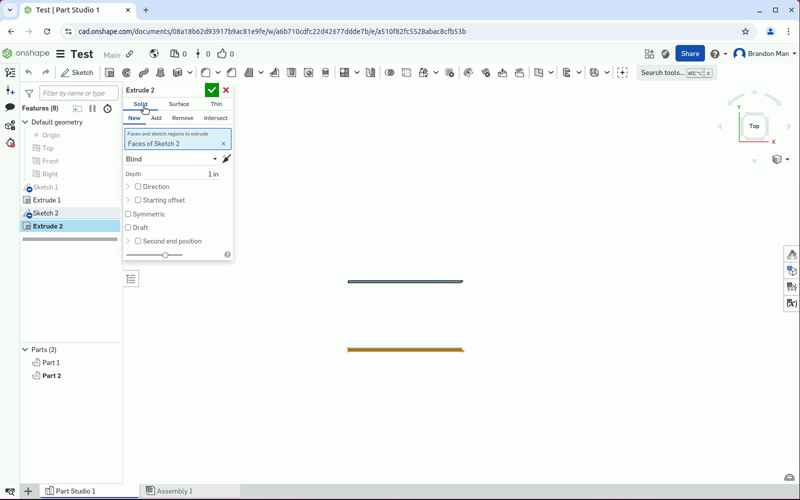
click(143, 106)
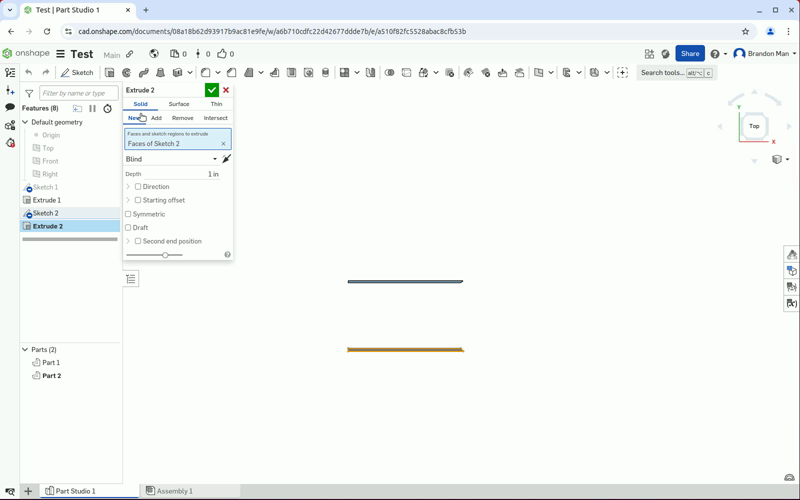
mouse_move(137, 120)
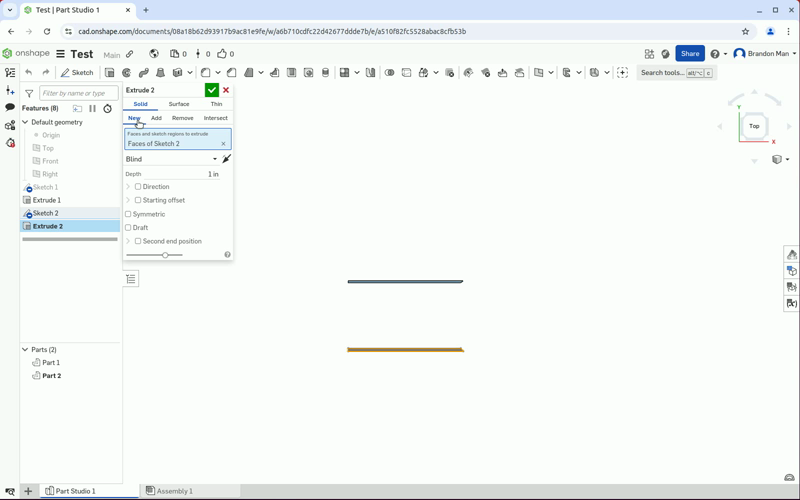
click(137, 120)
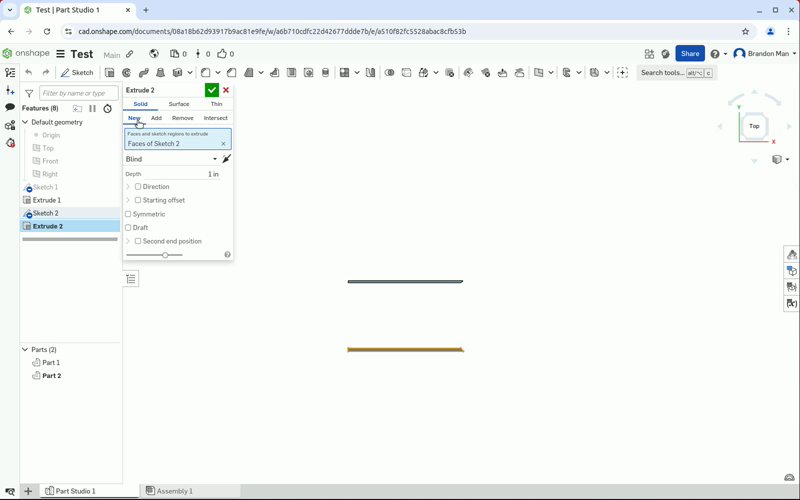
key(tab, 4)
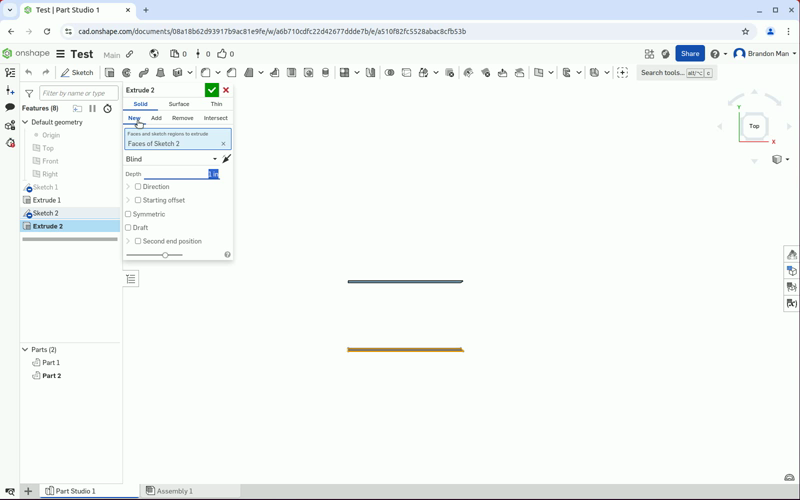
text(-11.554)
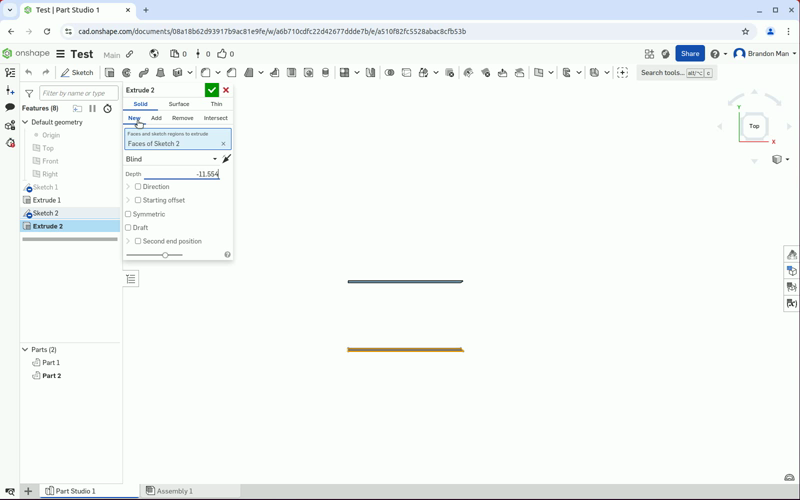
key(enter)
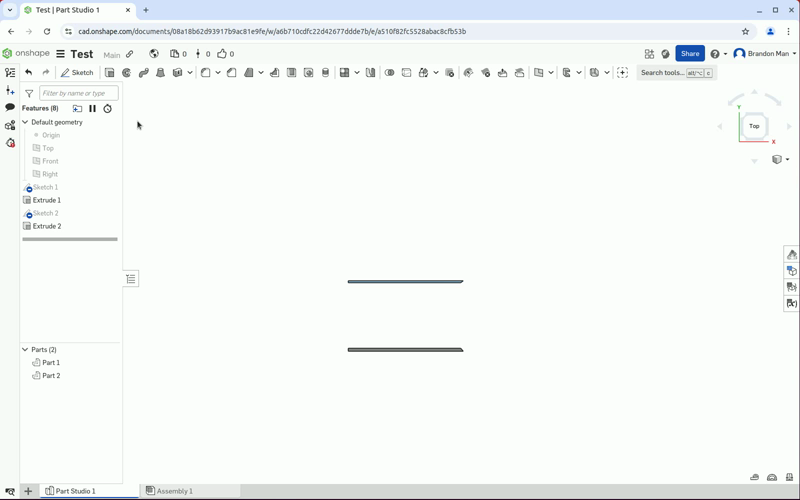
key(shift+h)
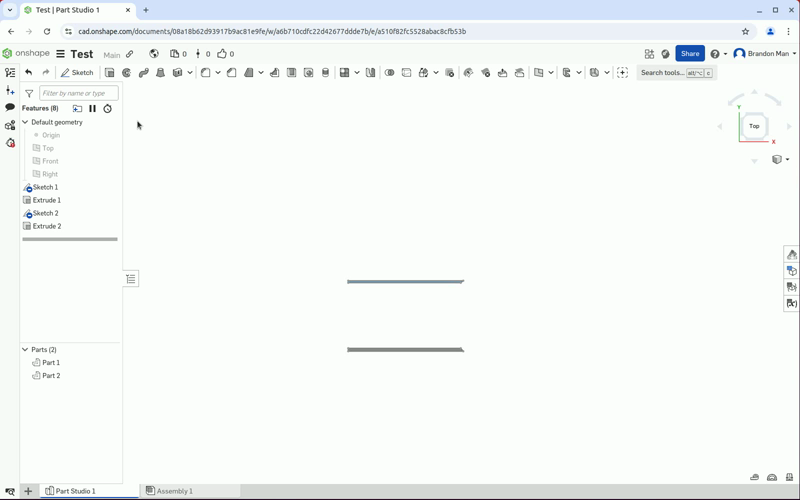
key(shift+h)
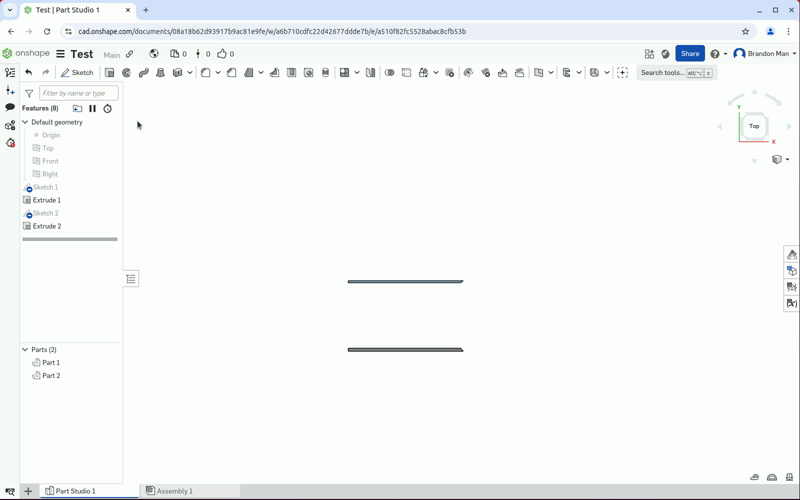
mouse_move(73, 189)
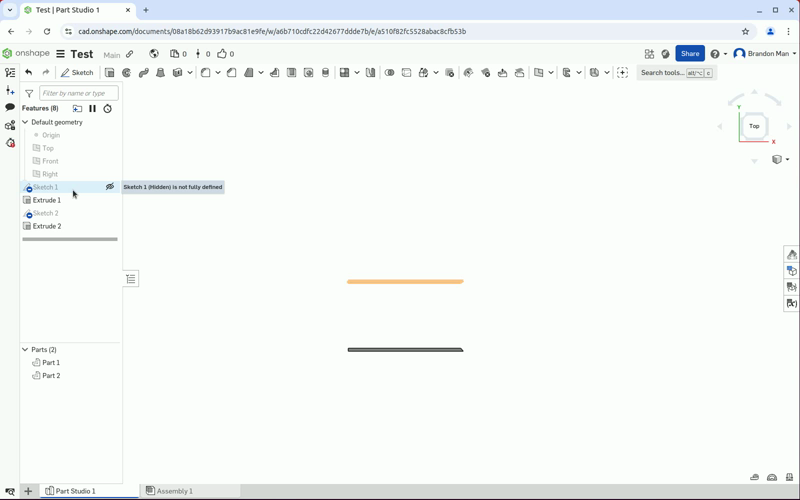
click(73, 189)
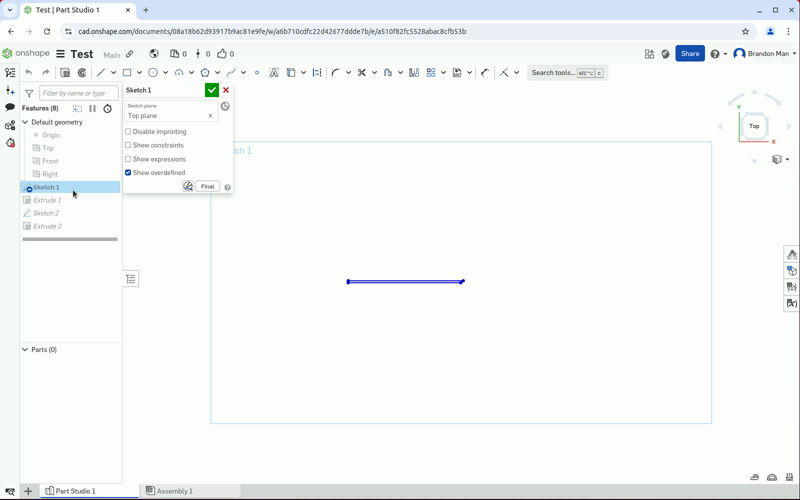
mouse_move(229, 92)
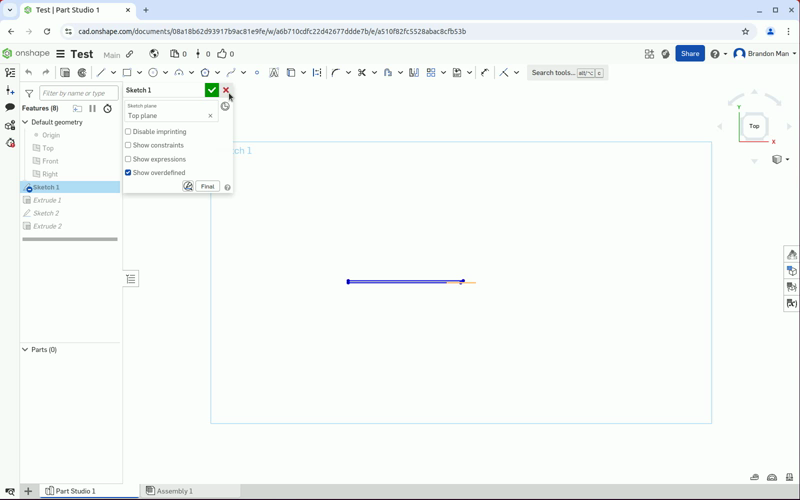
click(229, 92)
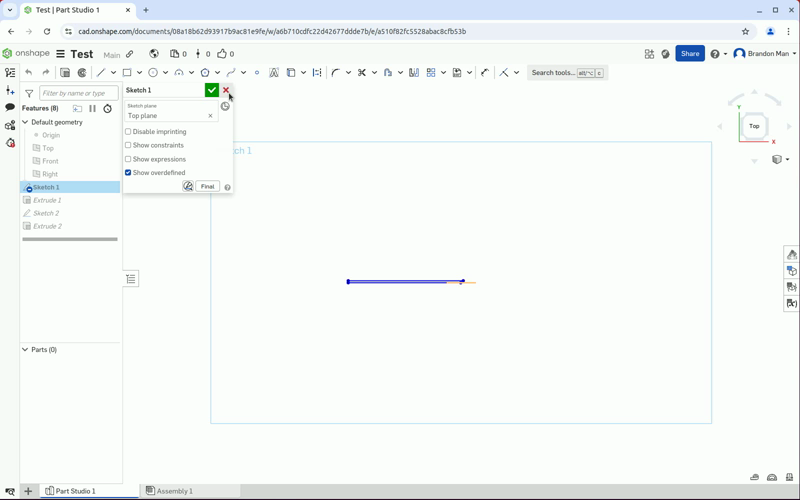
key(shift+s)
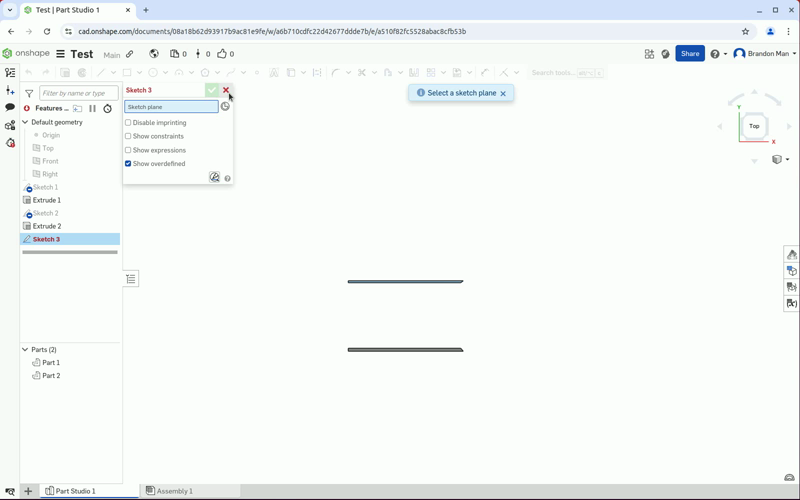
mouse_move(73, 150)
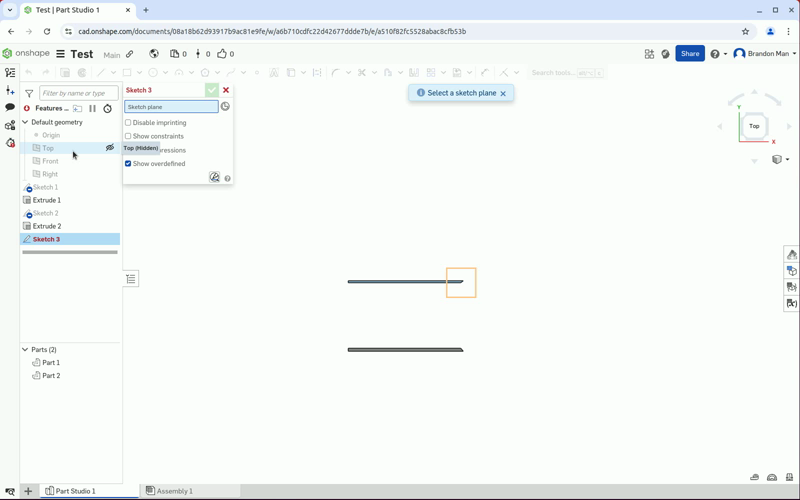
click(73, 150)
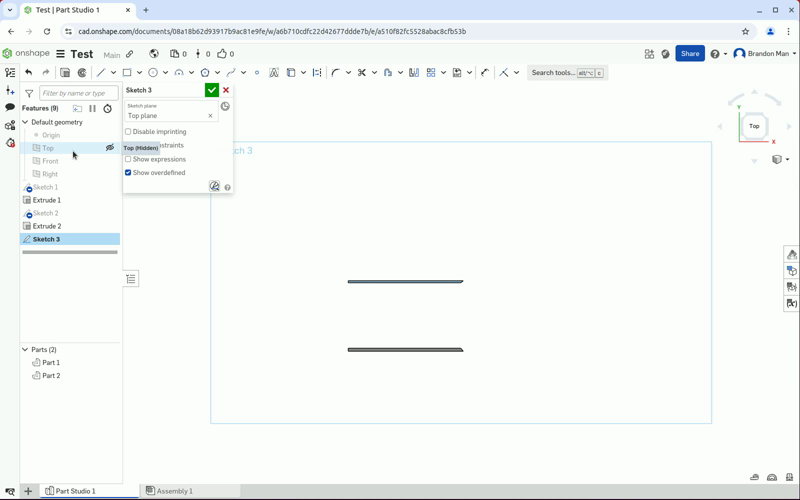
mouse_move(73, 352)
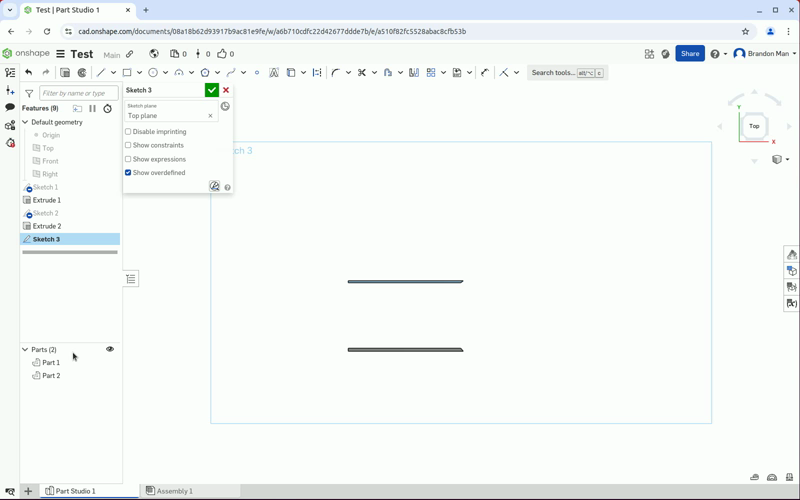
key(y)
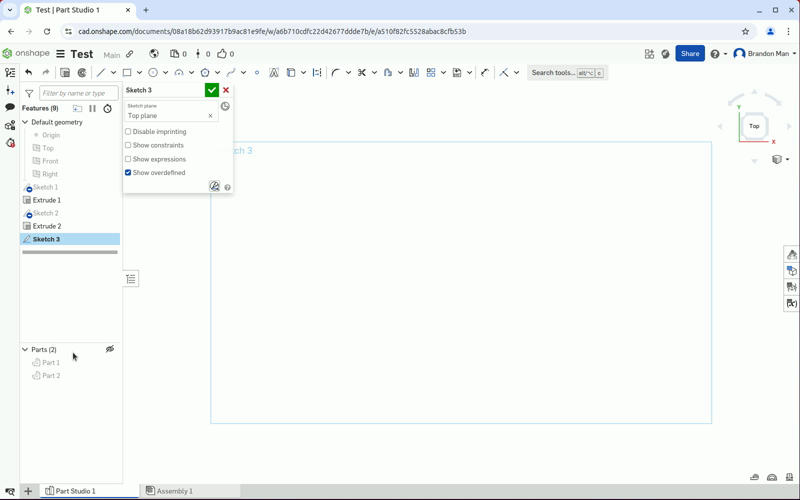
key(l)
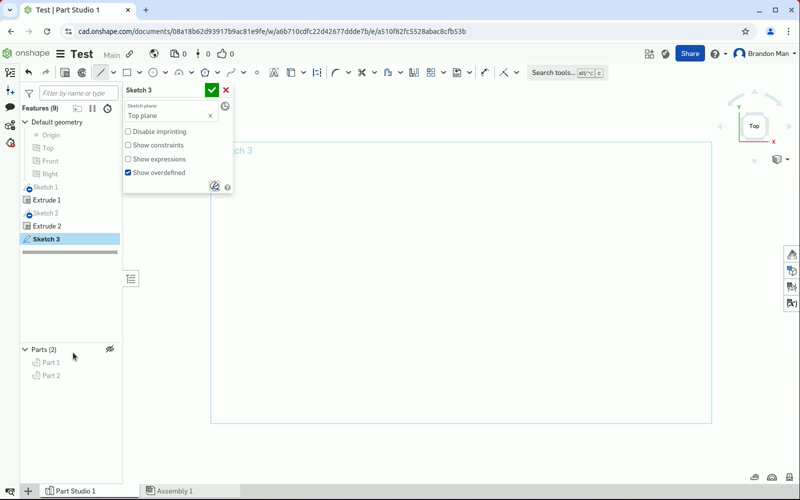
key_down(shift)
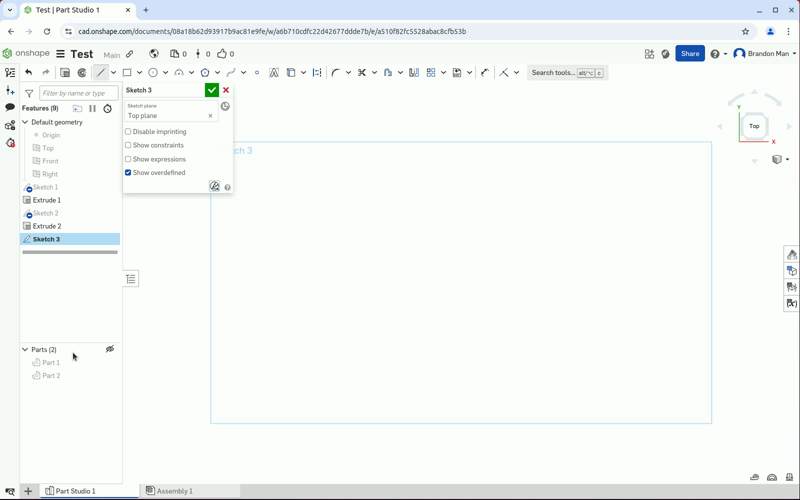
mouse_move(460, 347)
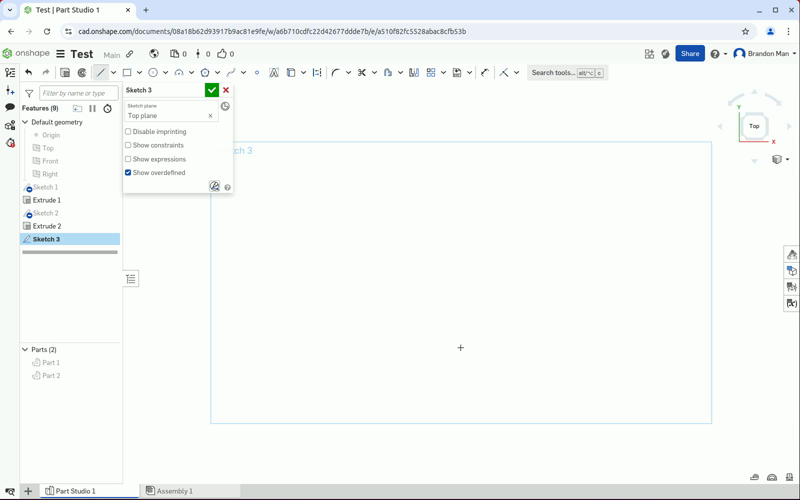
click(460, 347)
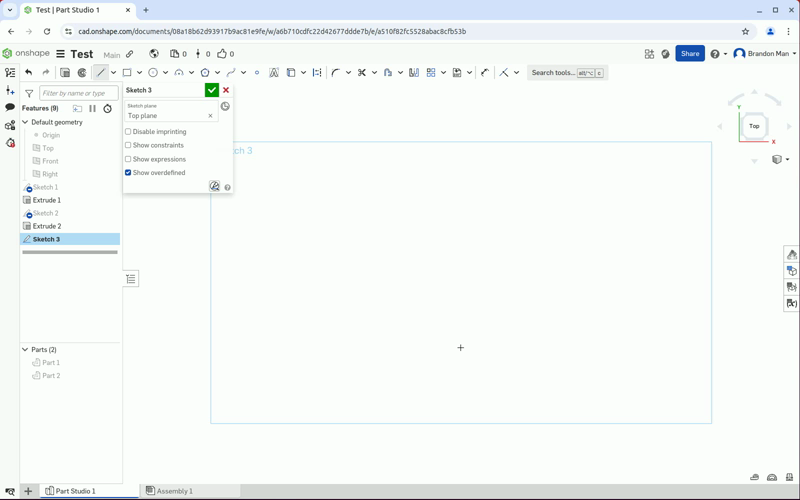
key_up(shift)
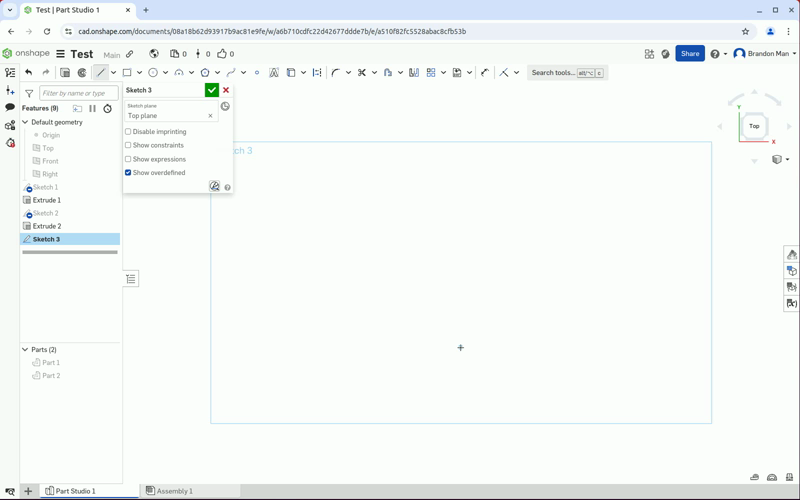
key_down(shift)
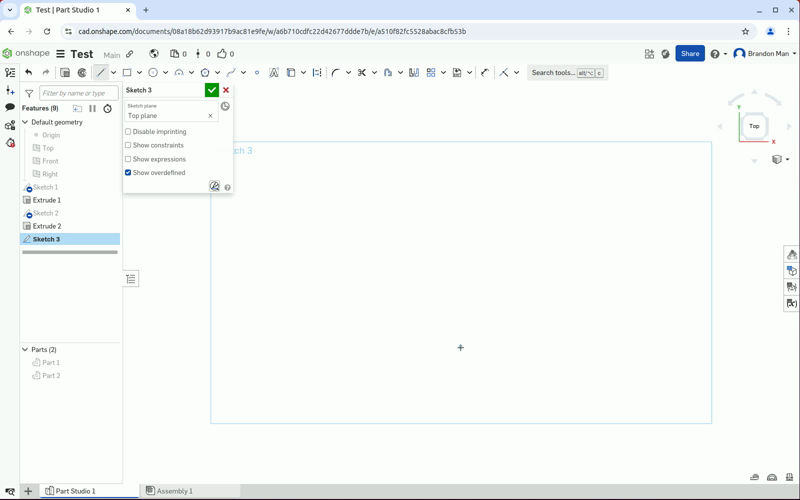
mouse_move(490, 347)
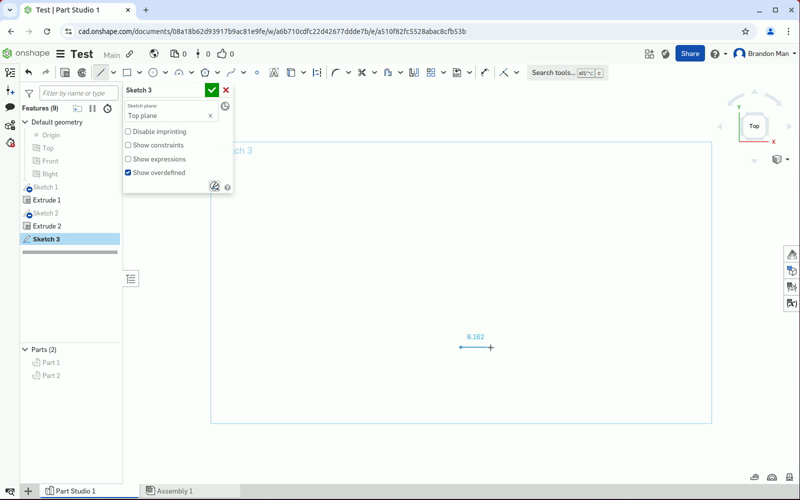
mouse_move(463, 350)
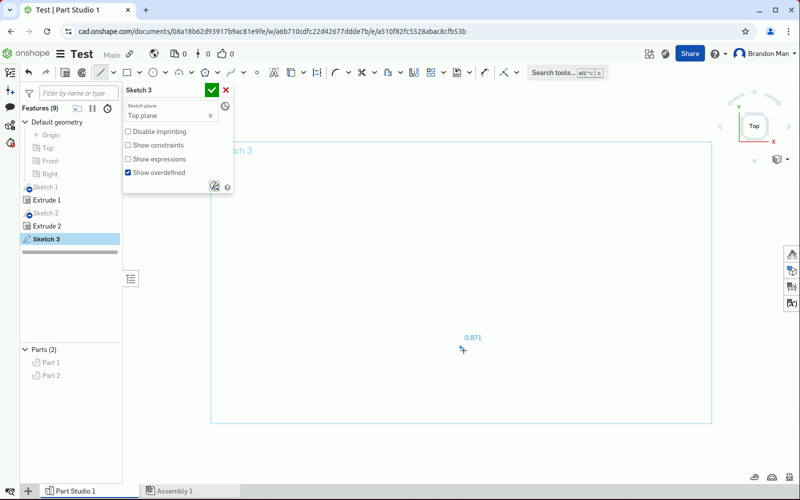
scroll(6)
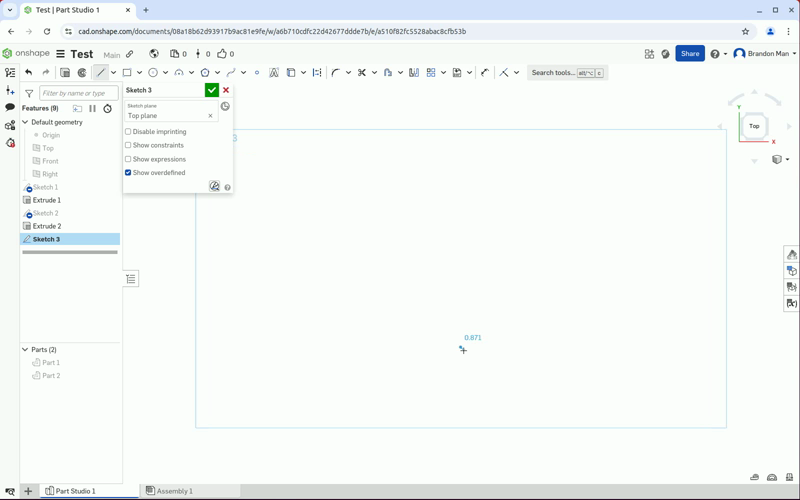
scroll(6)
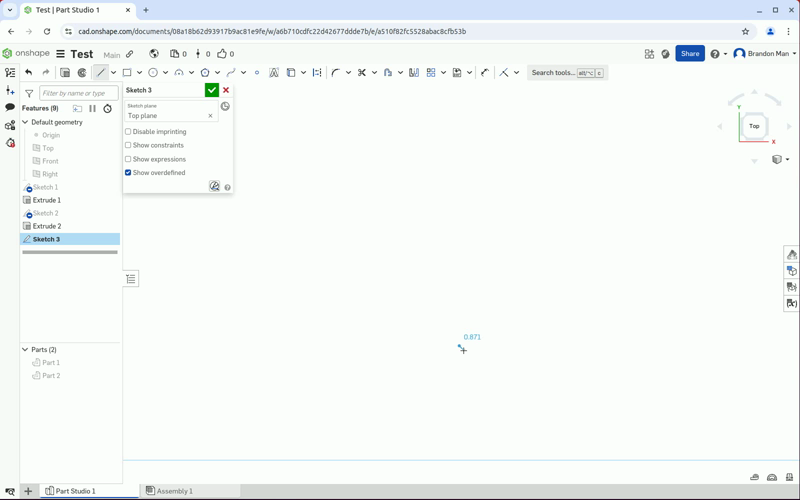
scroll(6)
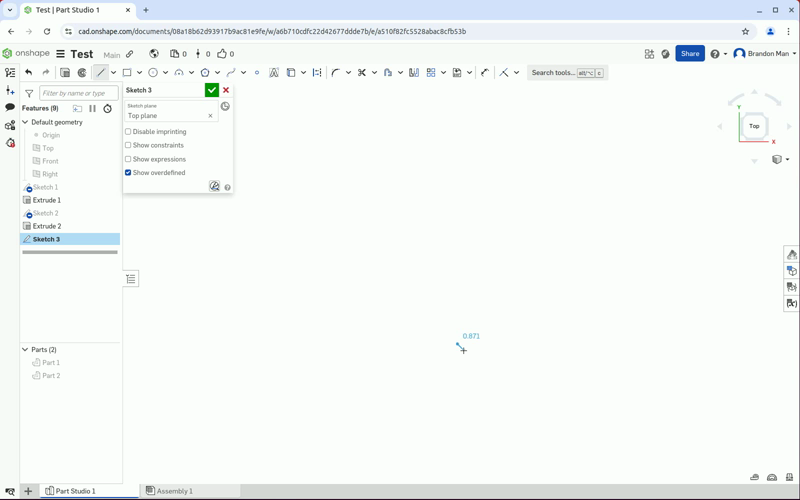
scroll(6)
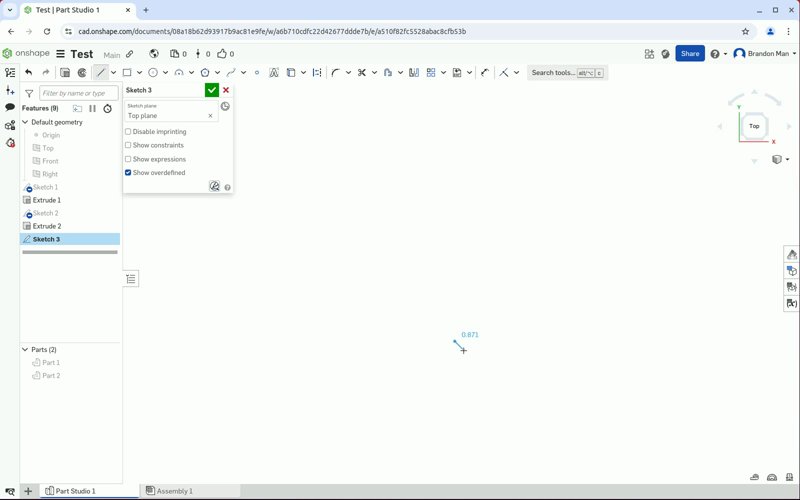
scroll(6)
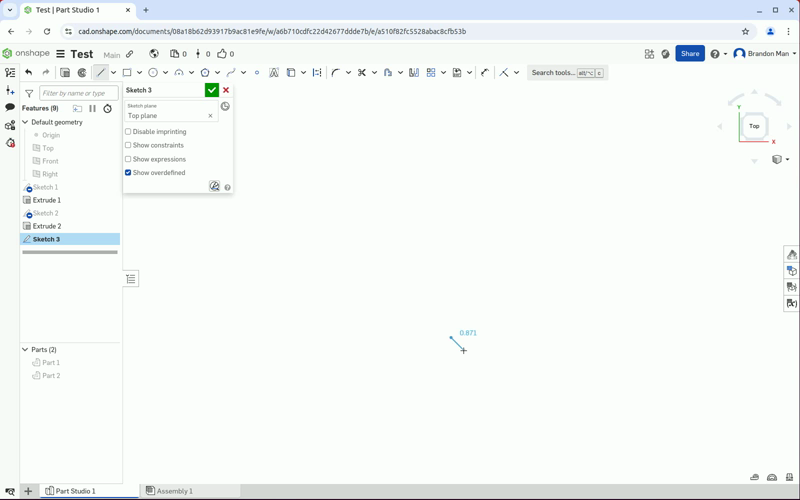
scroll(6)
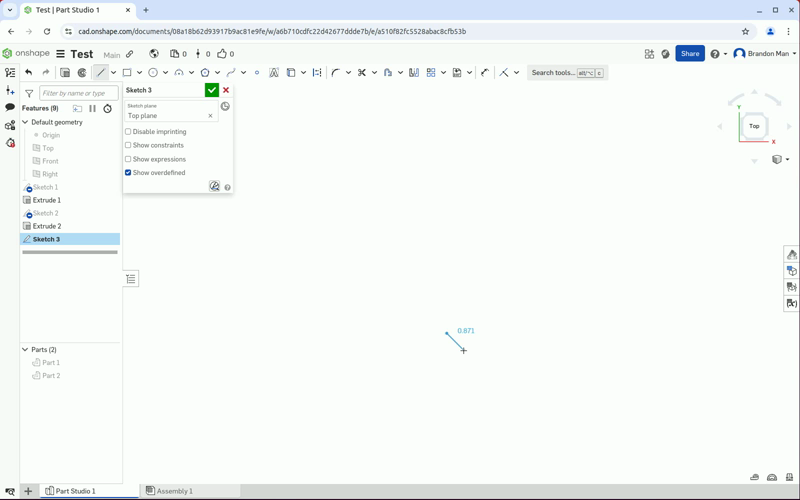
scroll(6)
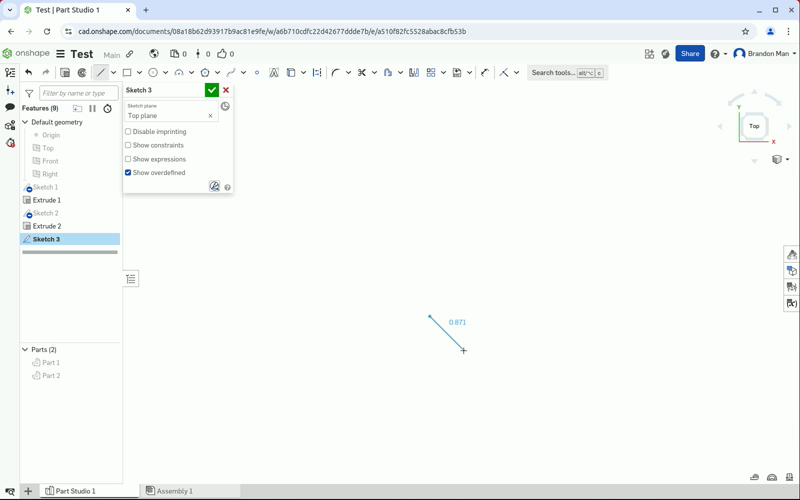
click(463, 350)
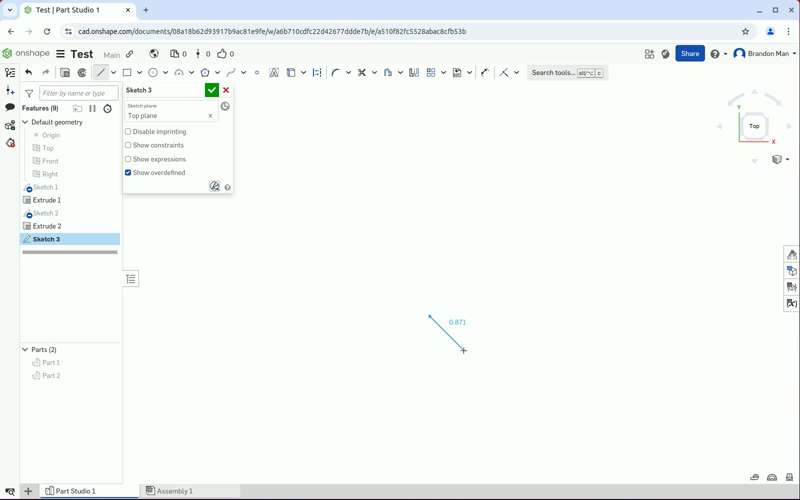
scroll(-6)
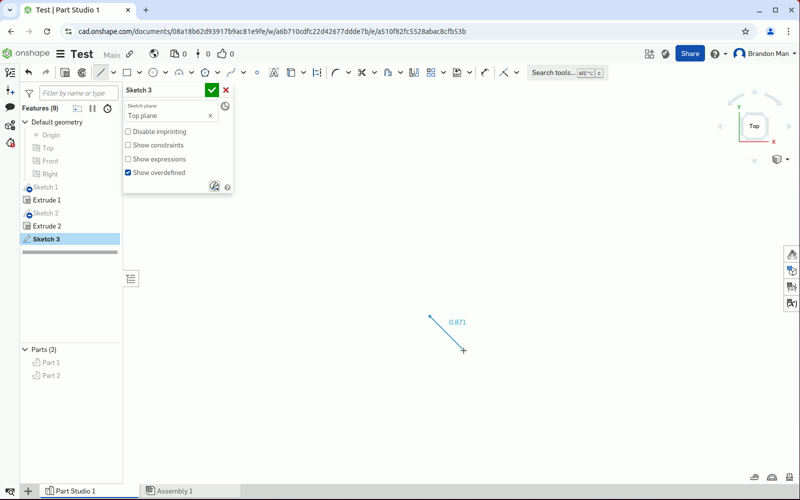
scroll(-6)
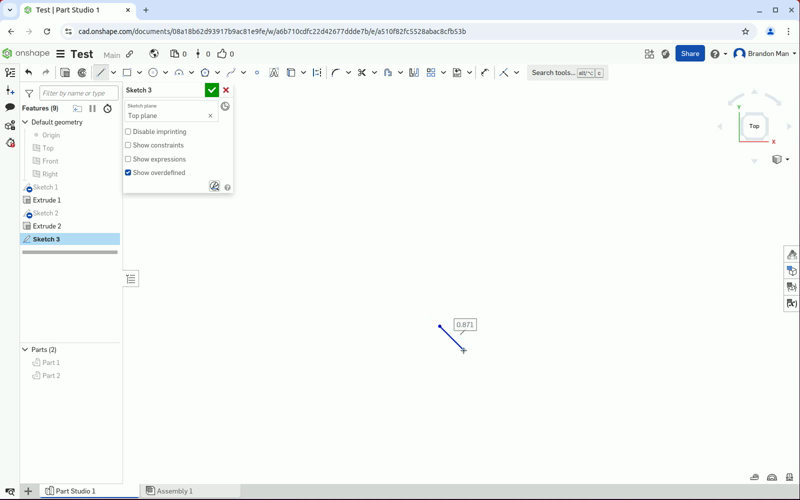
scroll(-6)
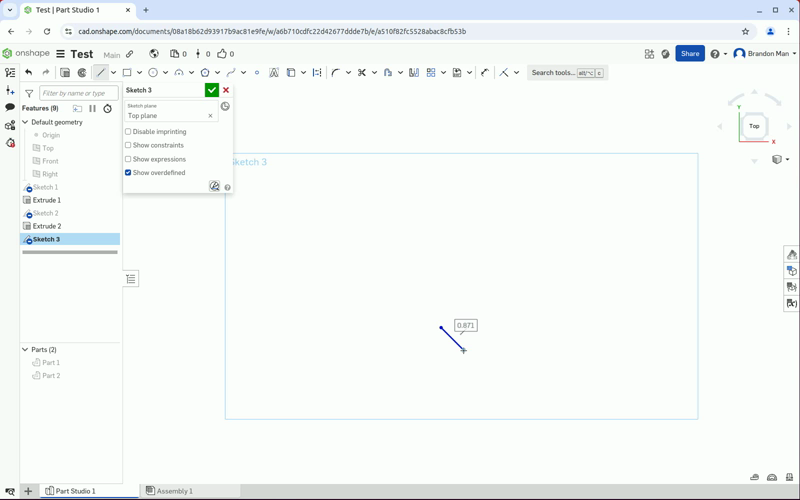
scroll(-6)
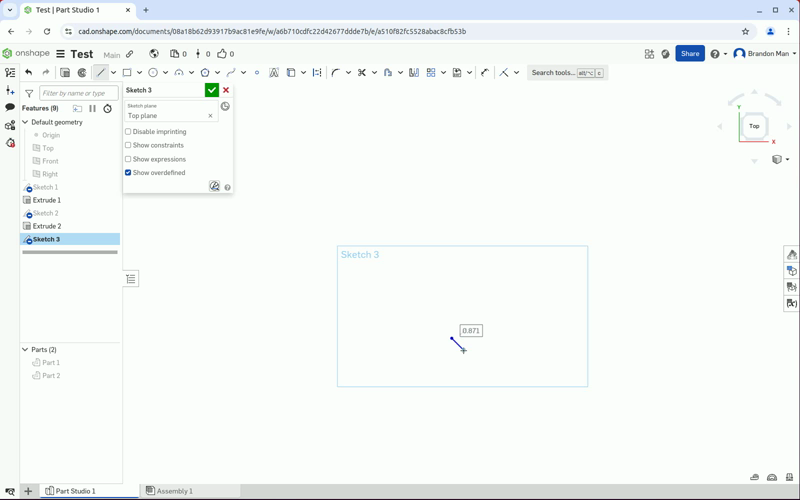
scroll(-6)
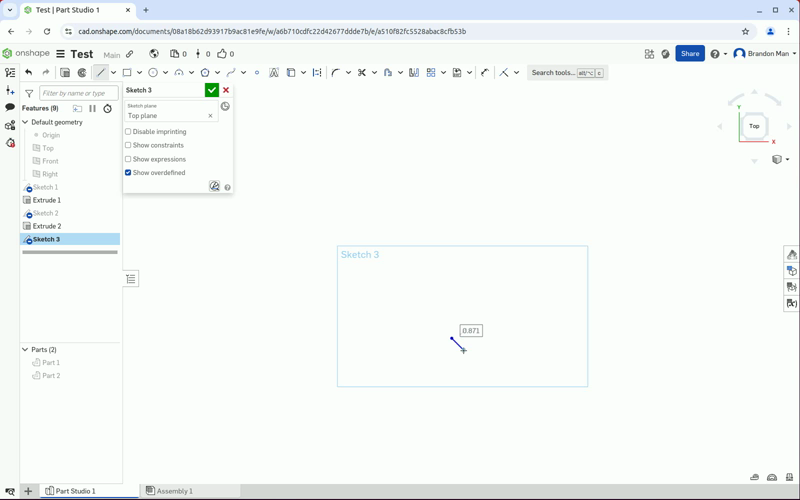
scroll(-6)
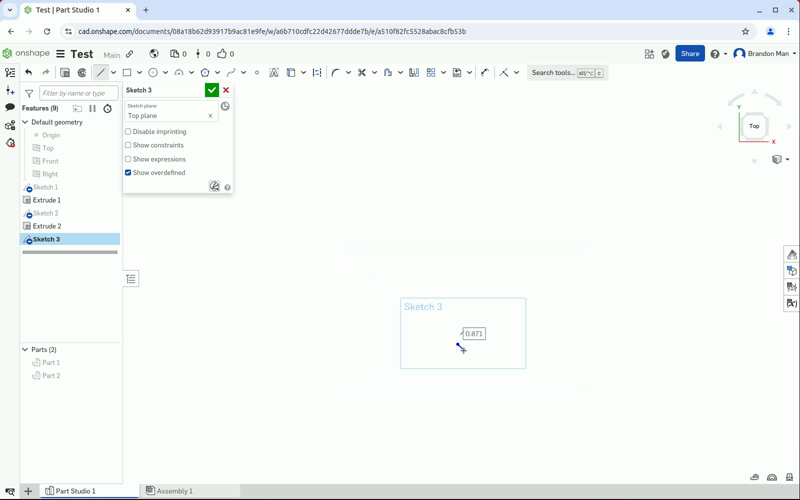
scroll(-6)
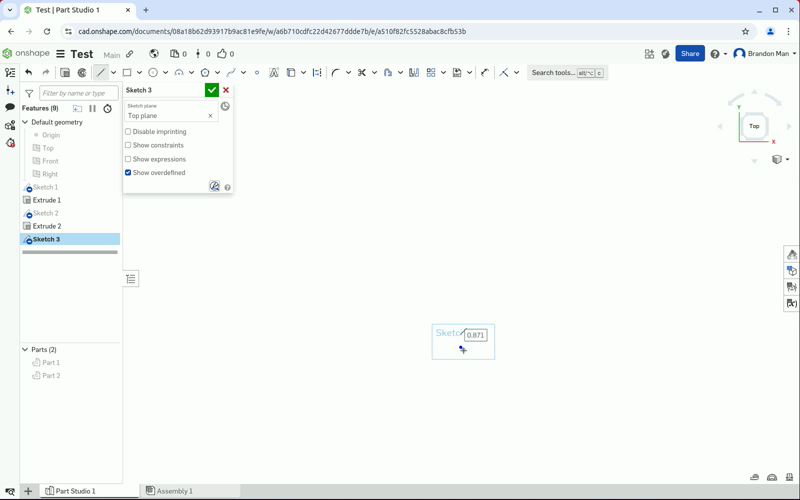
key_up(shift)
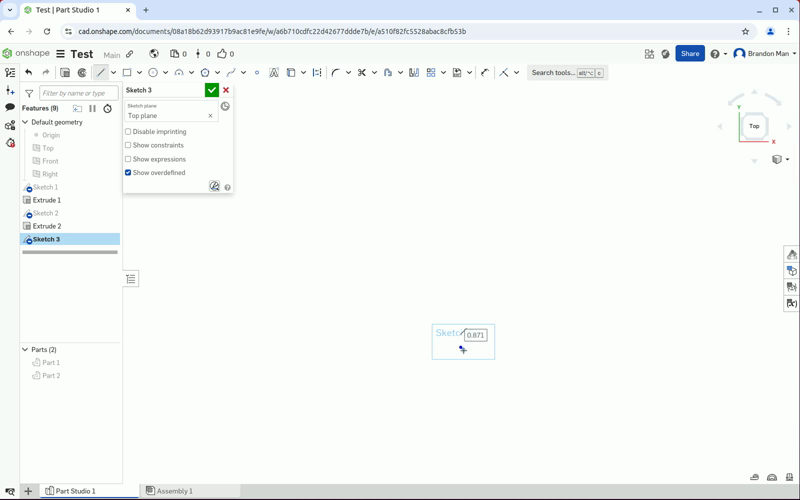
key_down(shift)
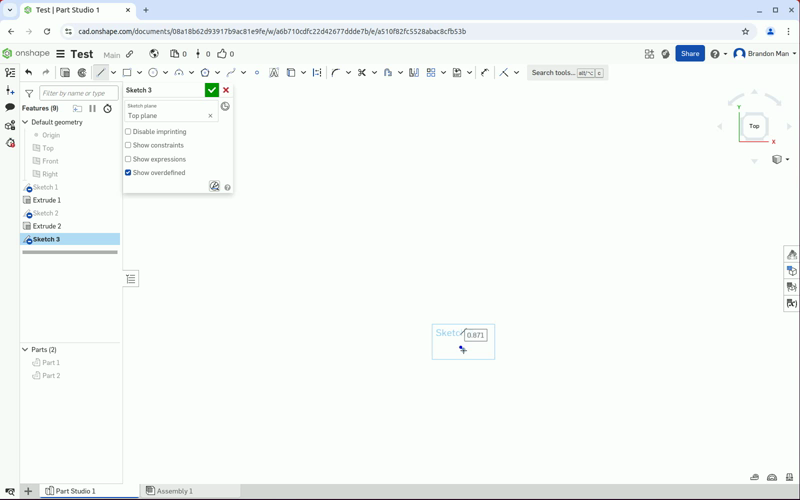
mouse_move(463, 279)
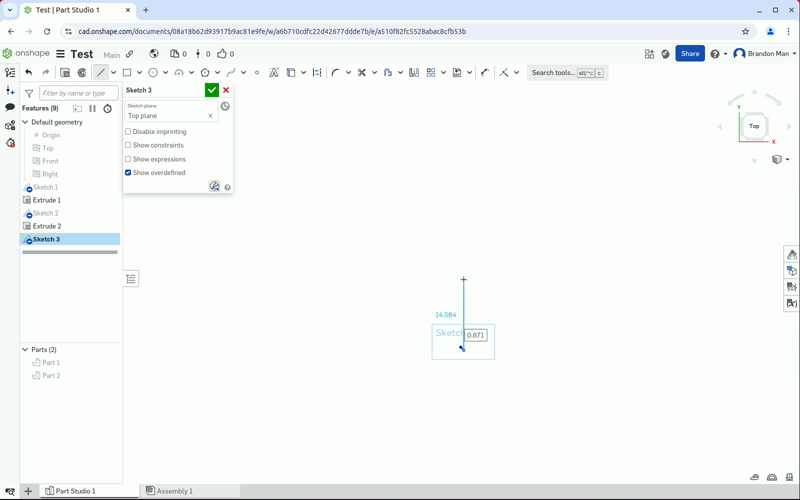
click(463, 279)
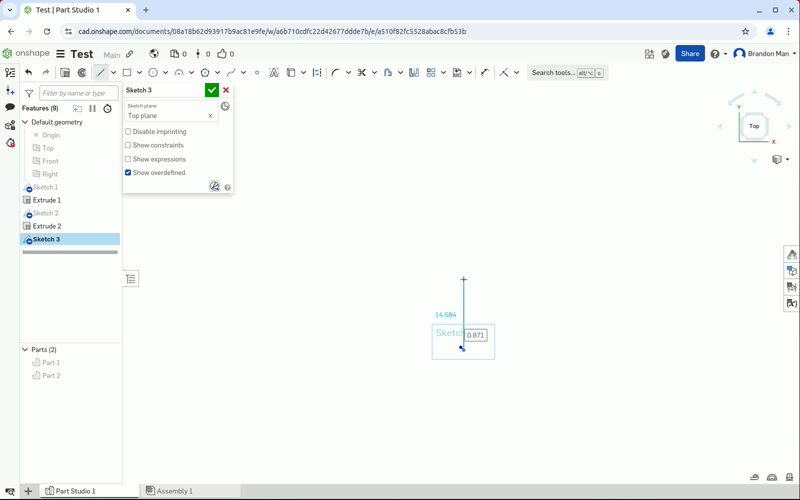
key_up(shift)
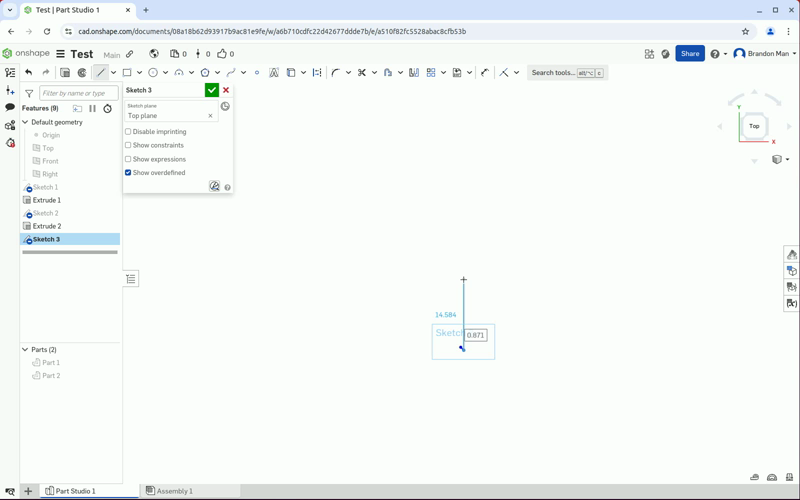
key_down(shift)
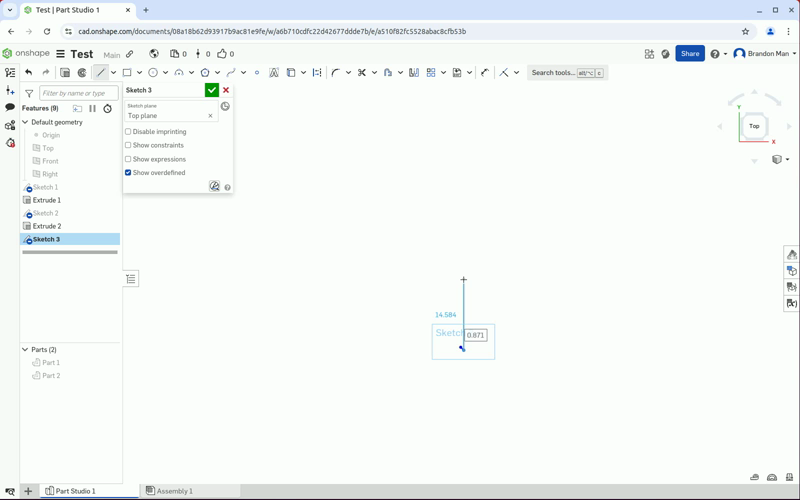
mouse_move(493, 279)
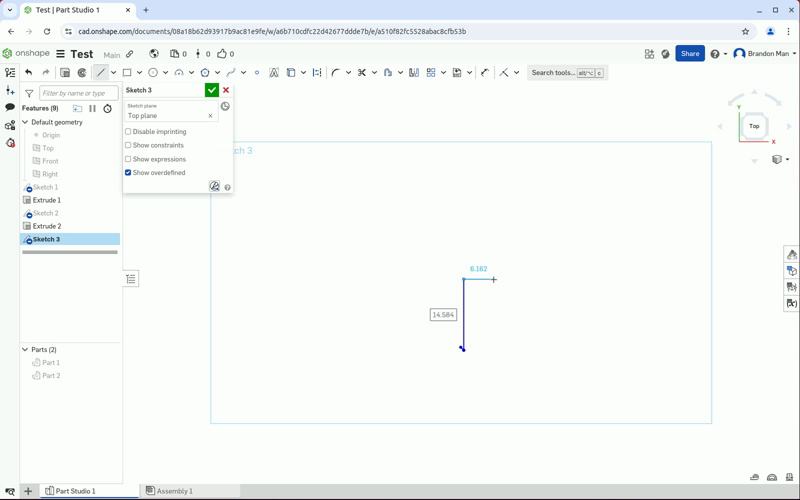
mouse_move(460, 282)
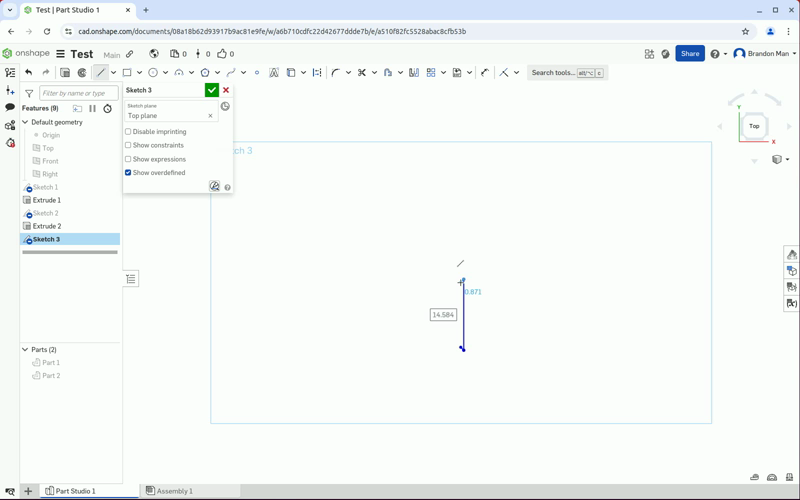
scroll(6)
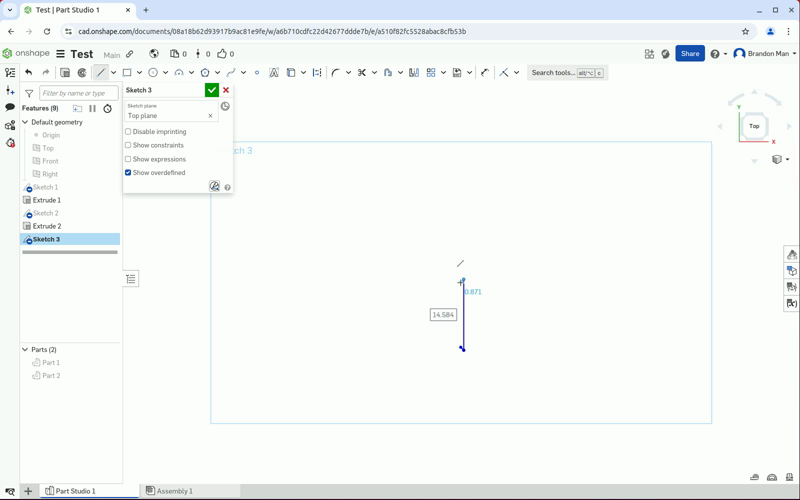
scroll(6)
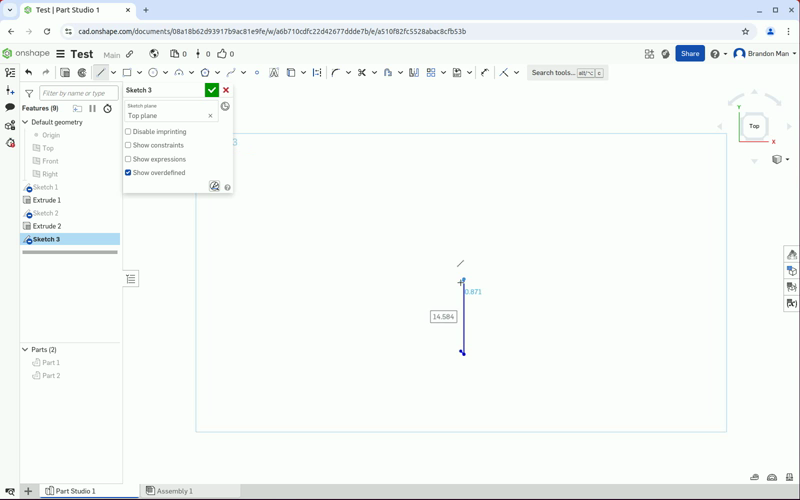
scroll(6)
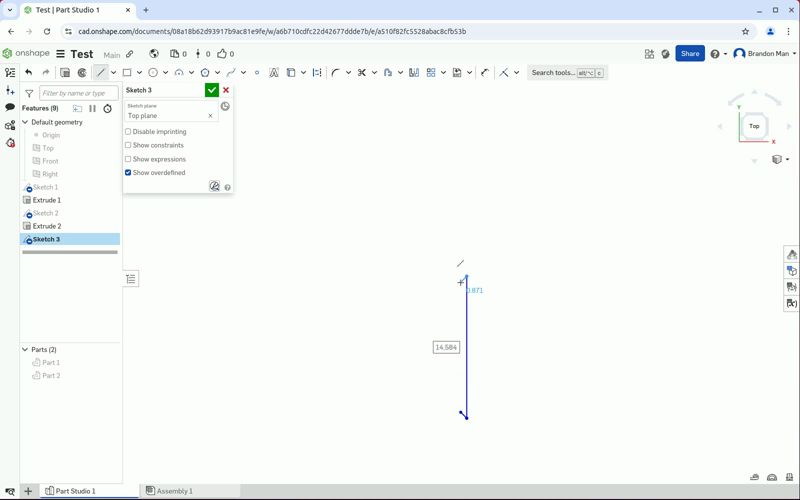
scroll(6)
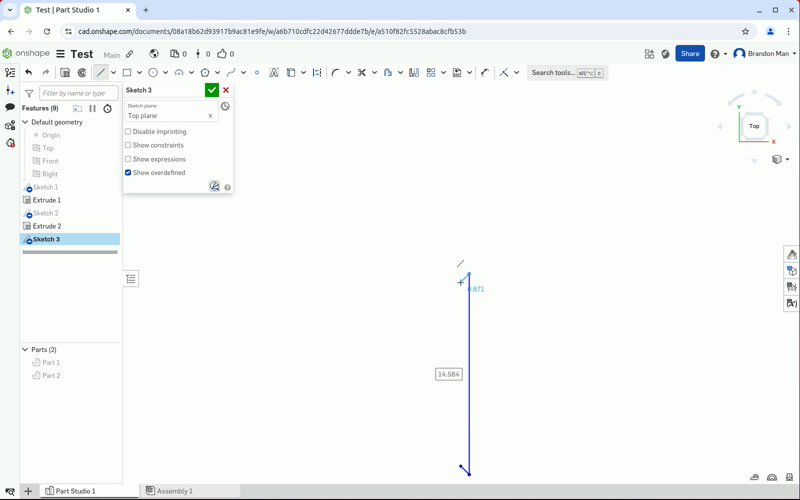
scroll(6)
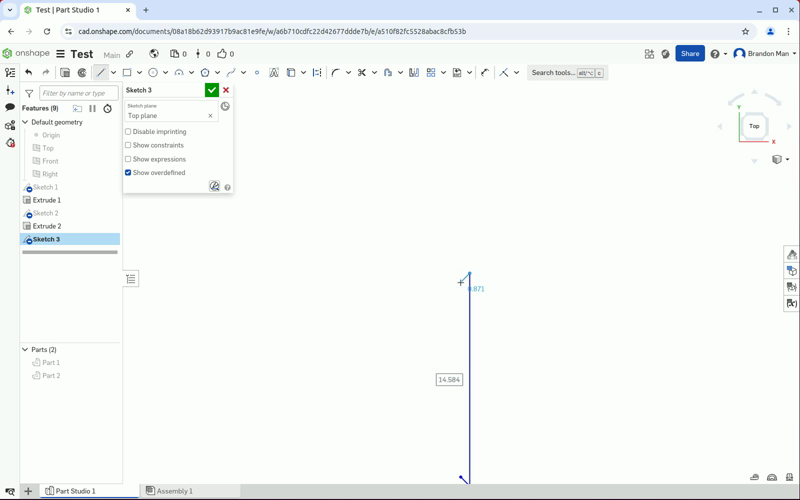
scroll(6)
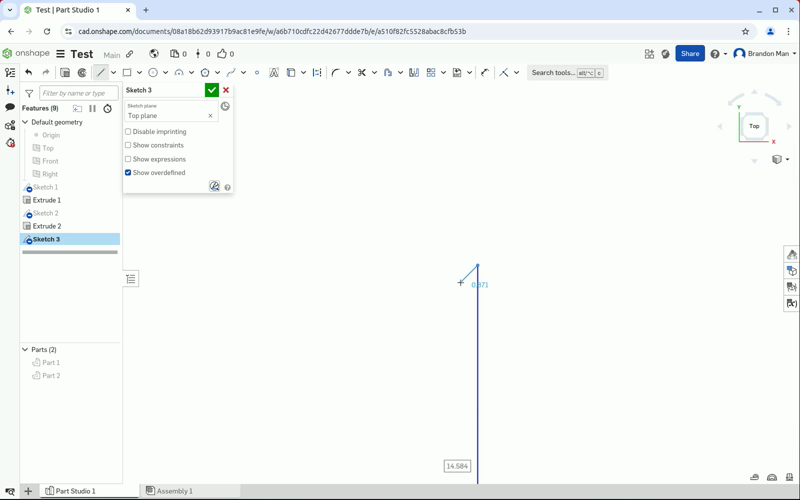
scroll(6)
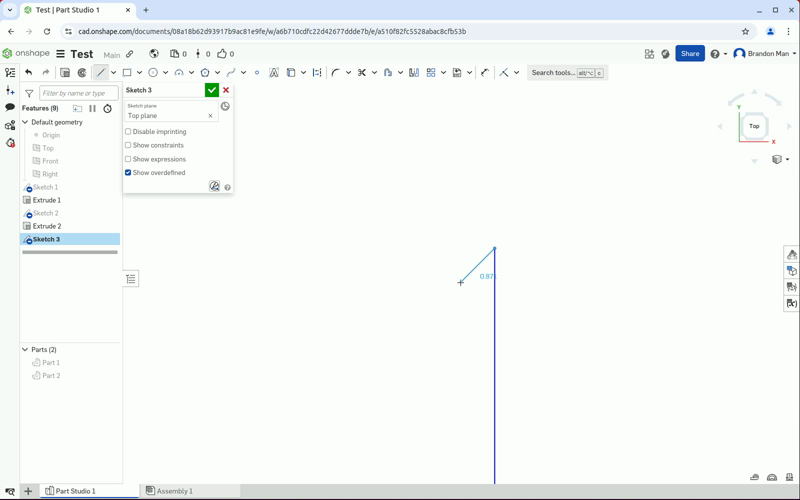
click(460, 282)
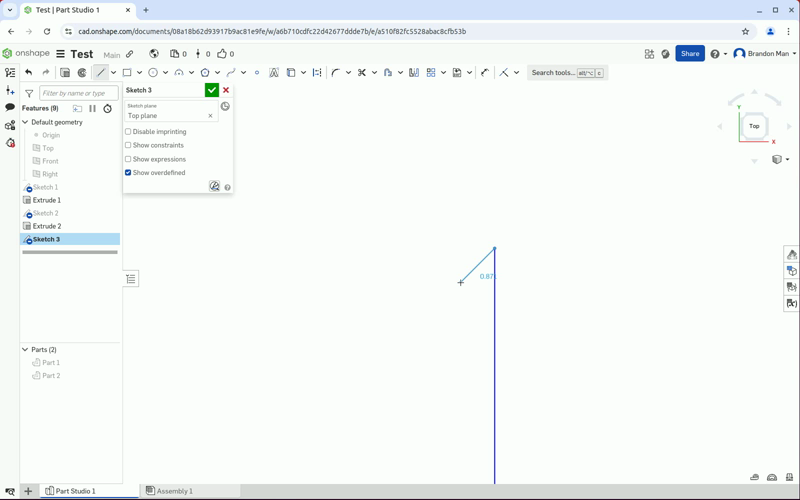
scroll(-6)
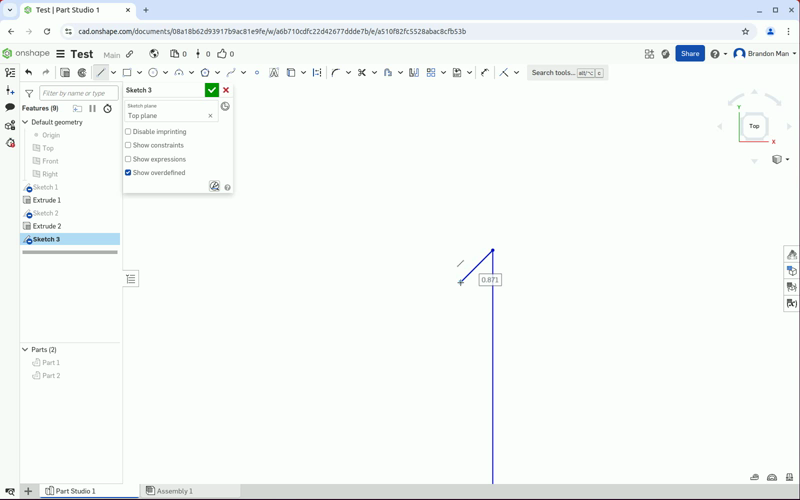
scroll(-6)
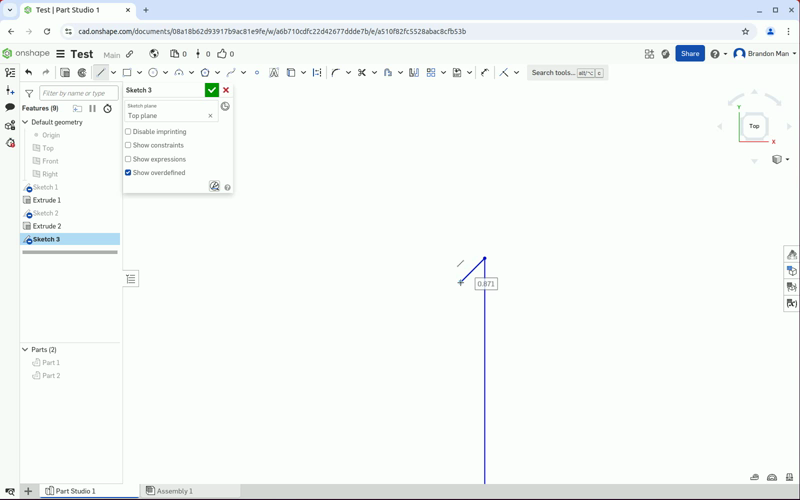
scroll(-6)
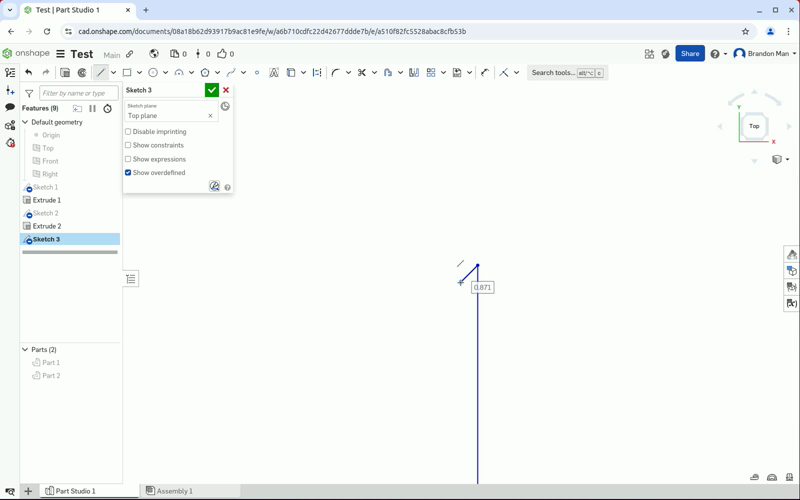
scroll(-6)
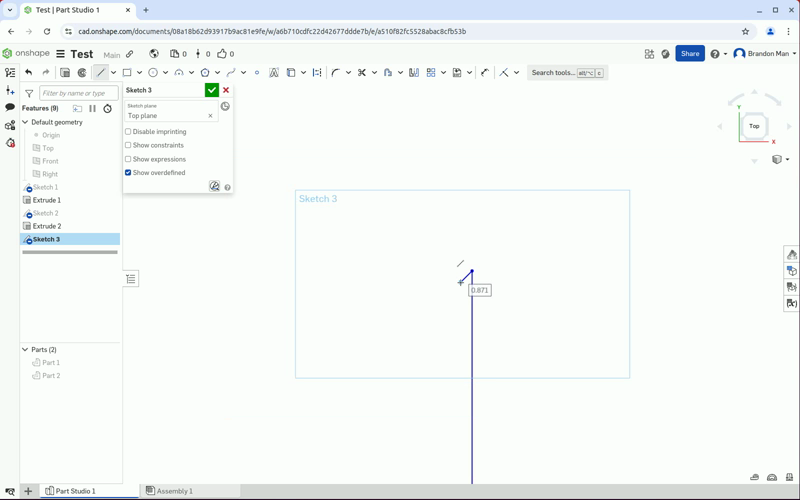
scroll(-6)
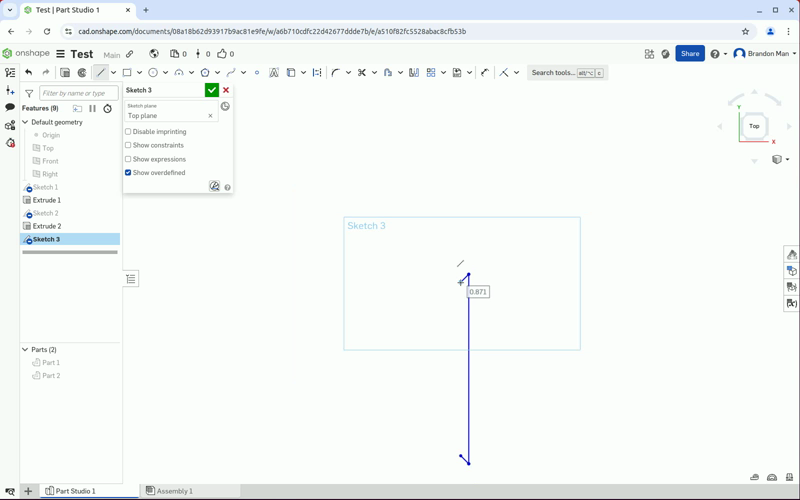
scroll(-6)
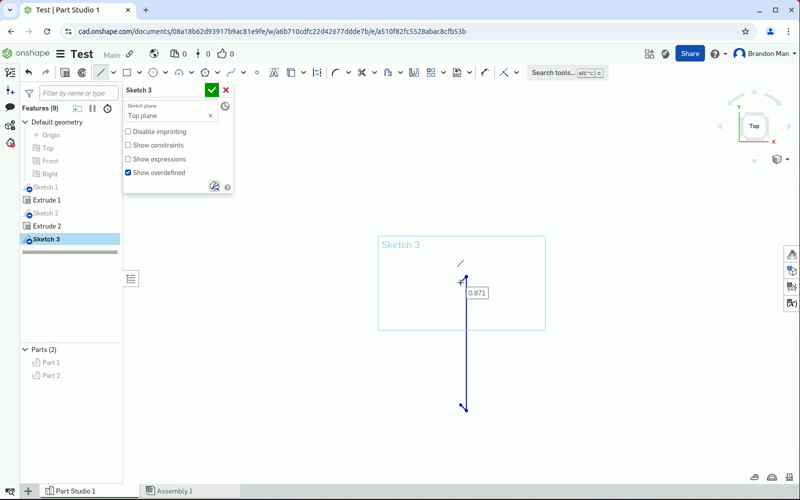
scroll(-6)
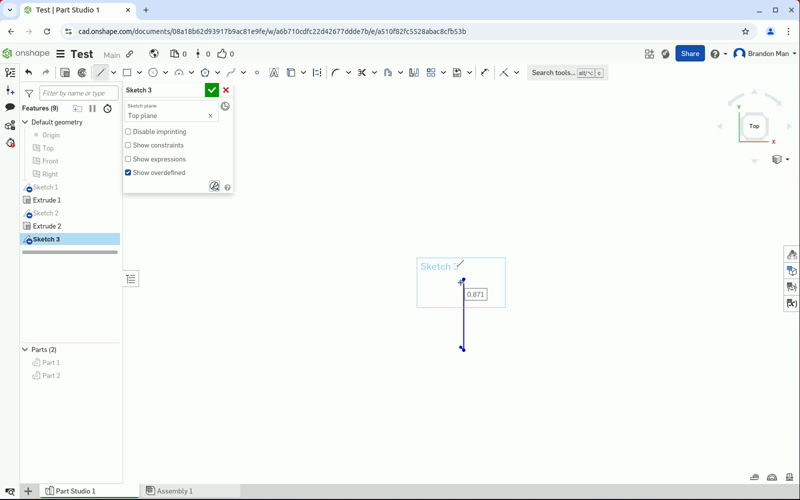
key_up(shift)
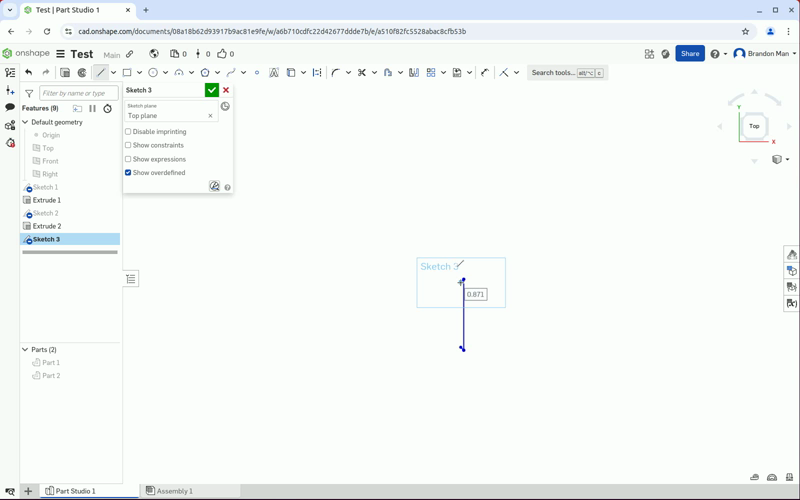
key_down(shift)
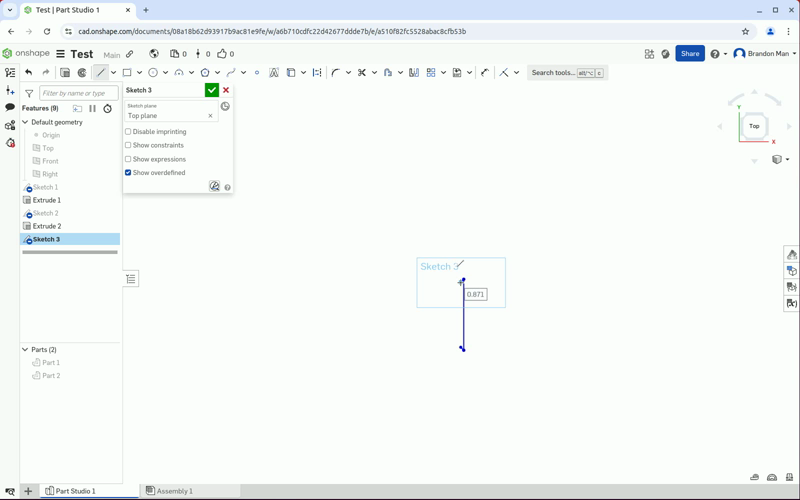
mouse_move(460, 347)
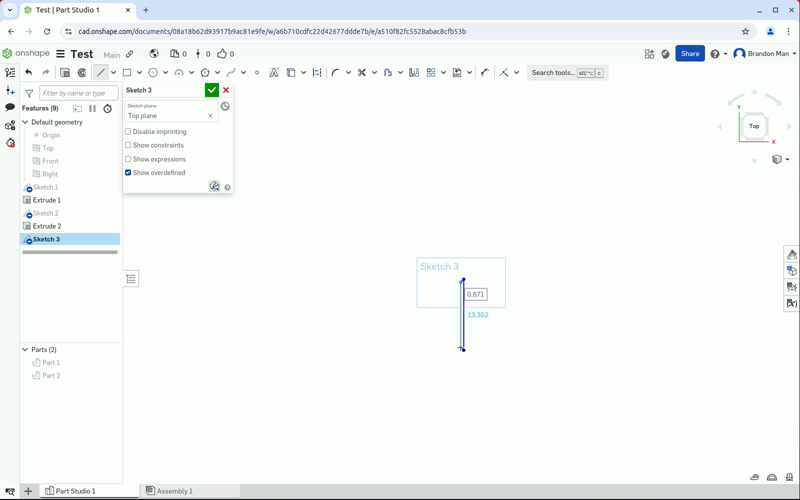
scroll(6)
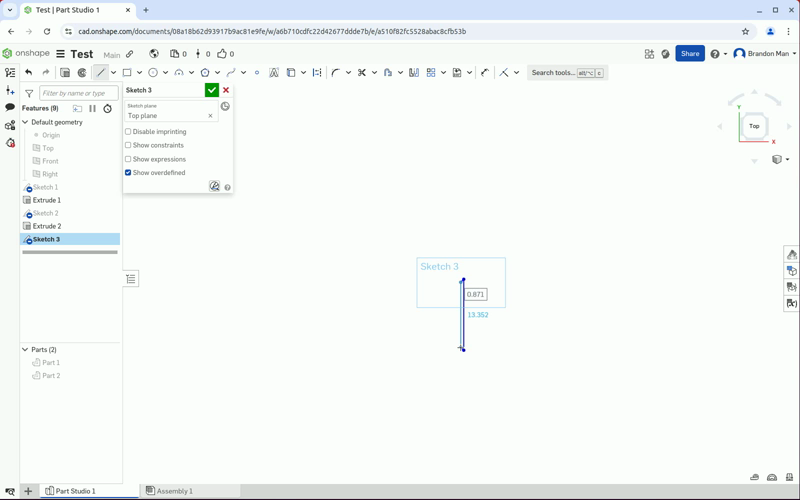
scroll(6)
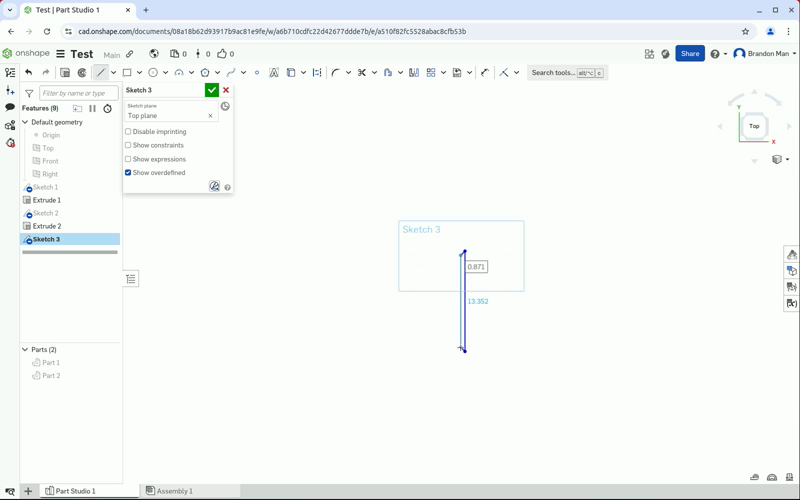
scroll(6)
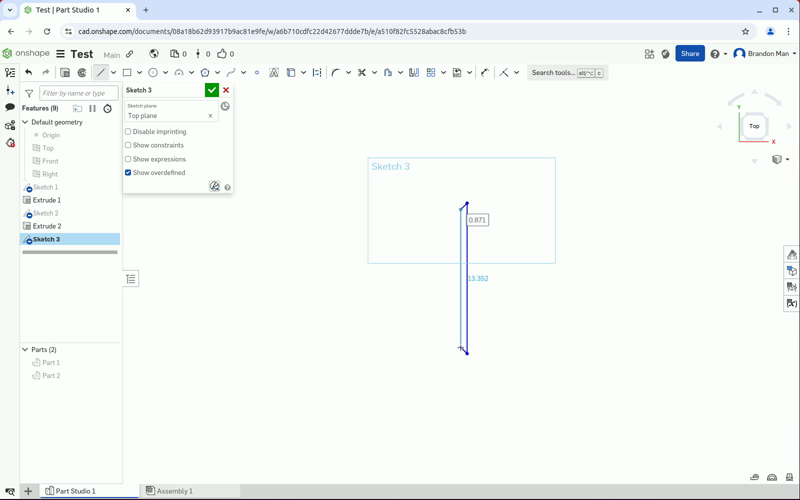
scroll(6)
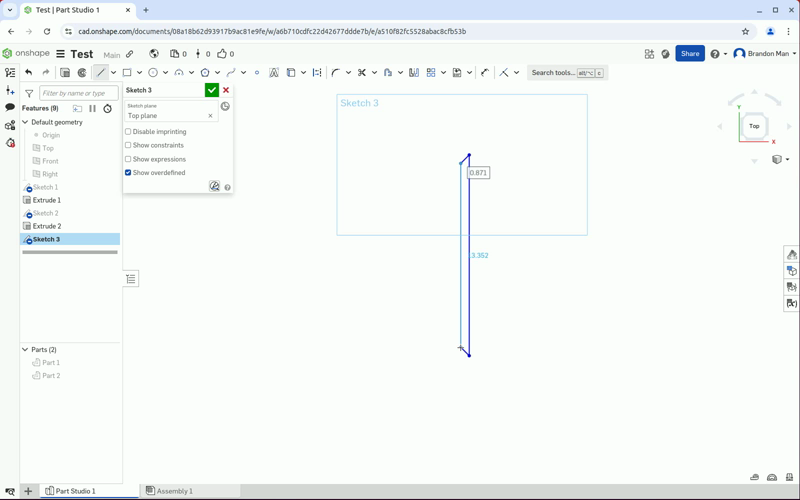
scroll(6)
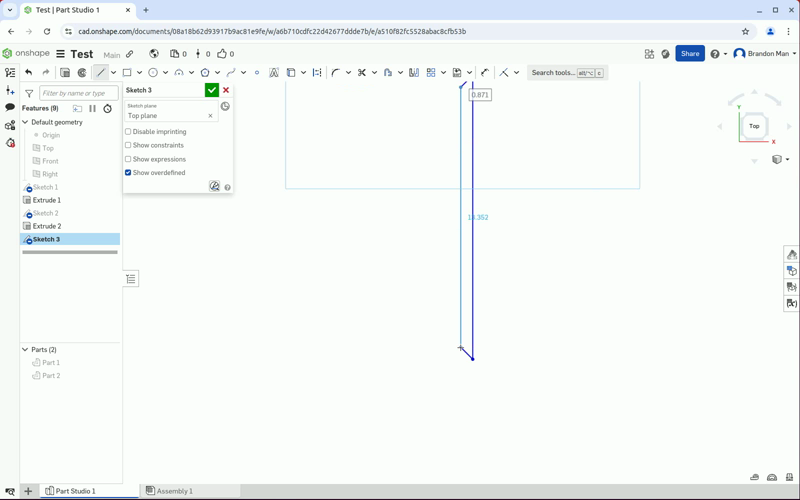
scroll(6)
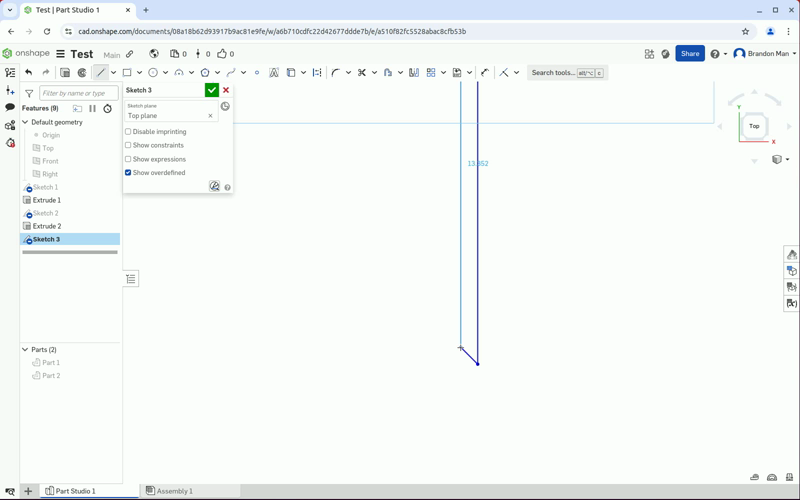
scroll(6)
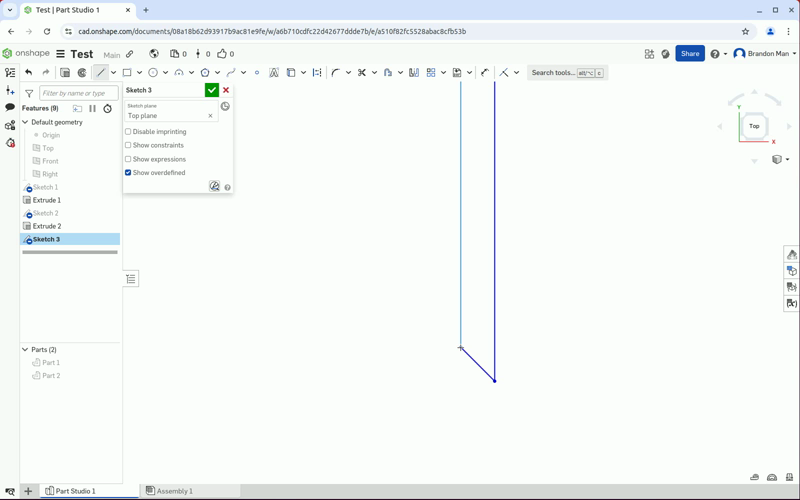
key_up(shift)
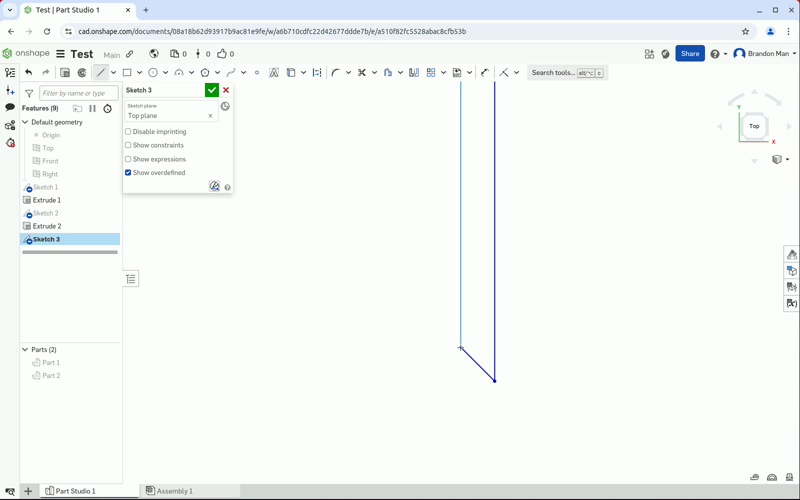
click(460, 347)
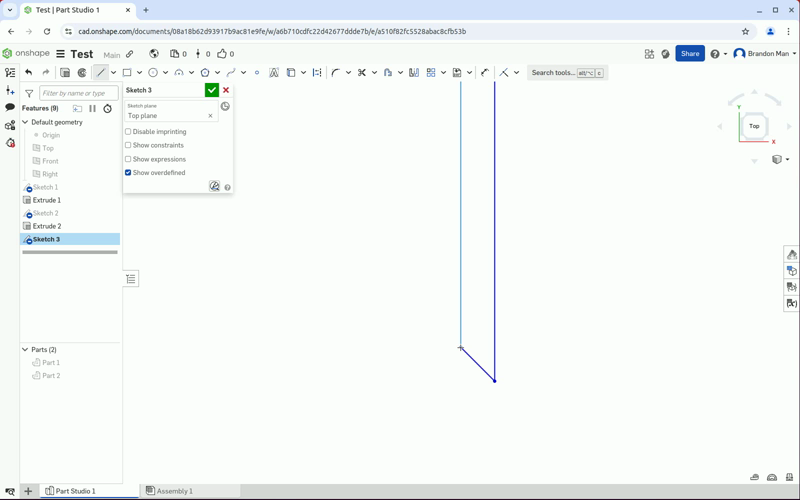
scroll(-6)
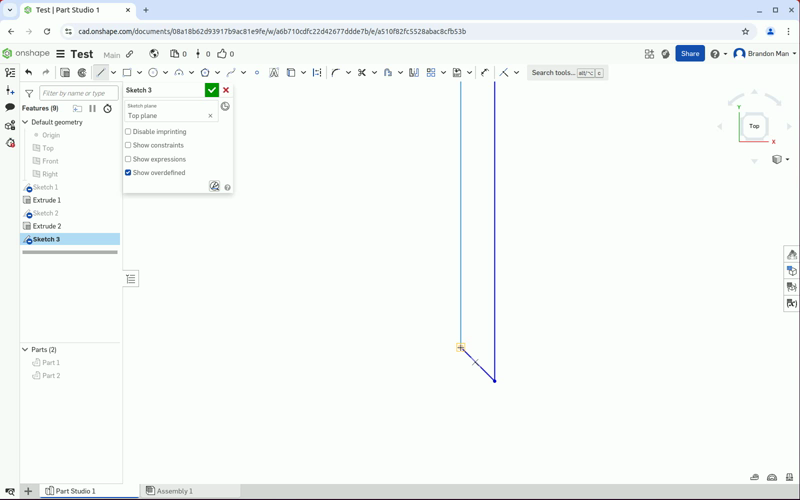
scroll(-6)
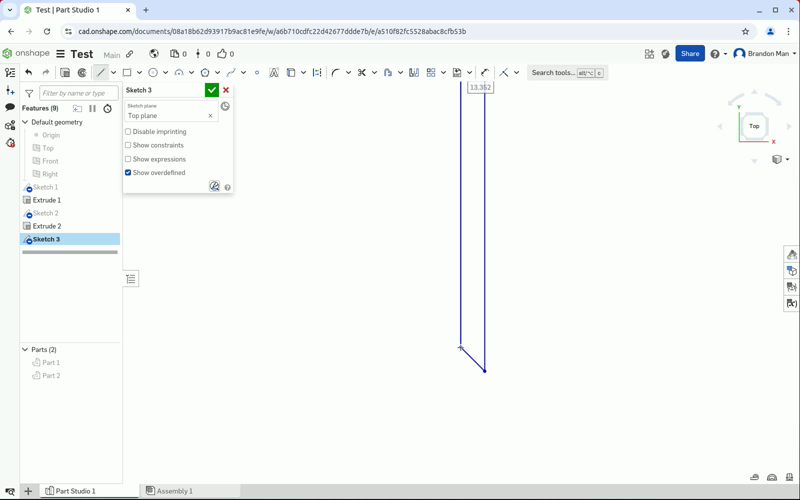
scroll(-6)
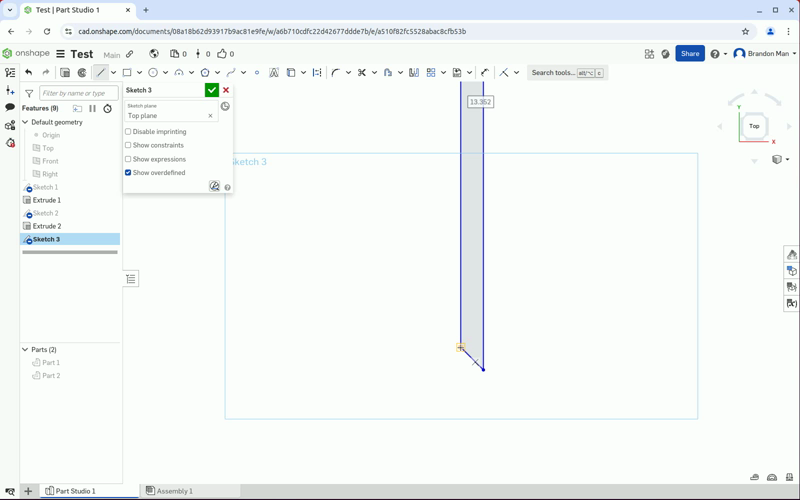
scroll(-6)
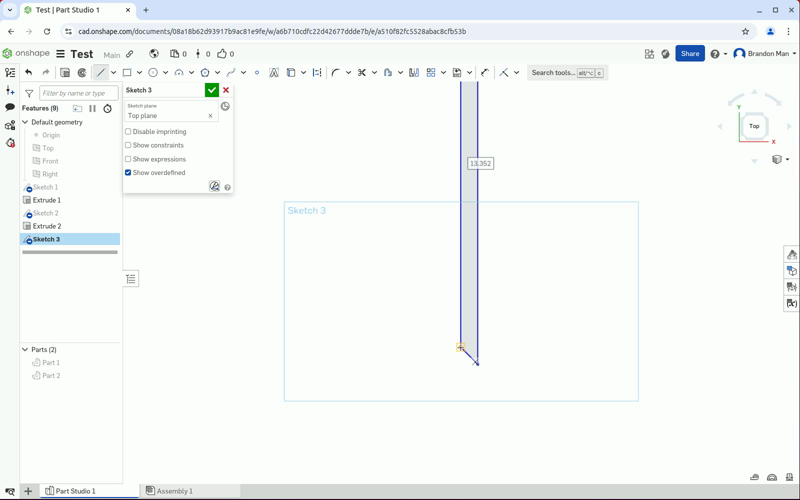
scroll(-6)
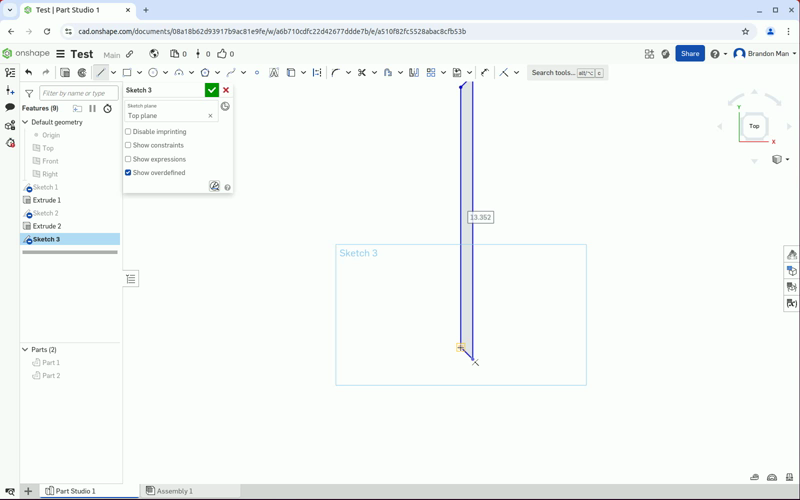
scroll(-6)
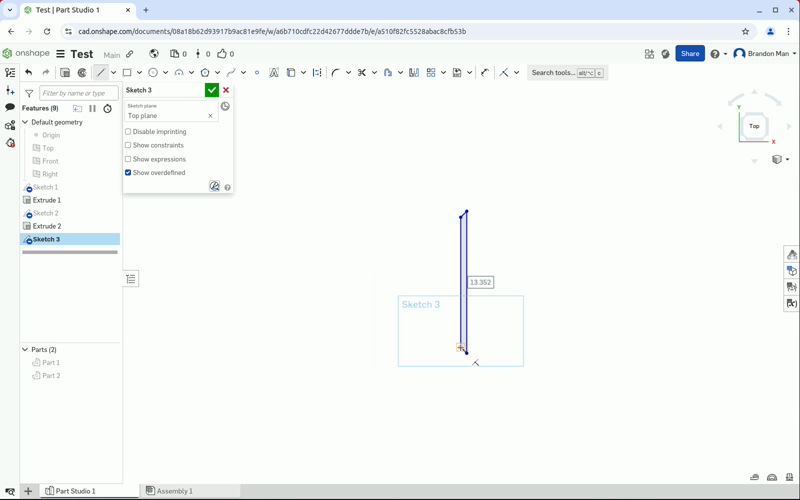
scroll(-6)
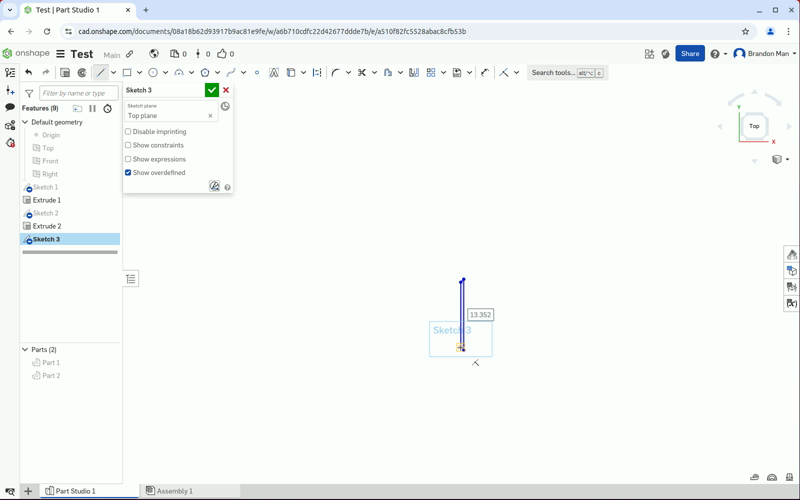
key(esc)
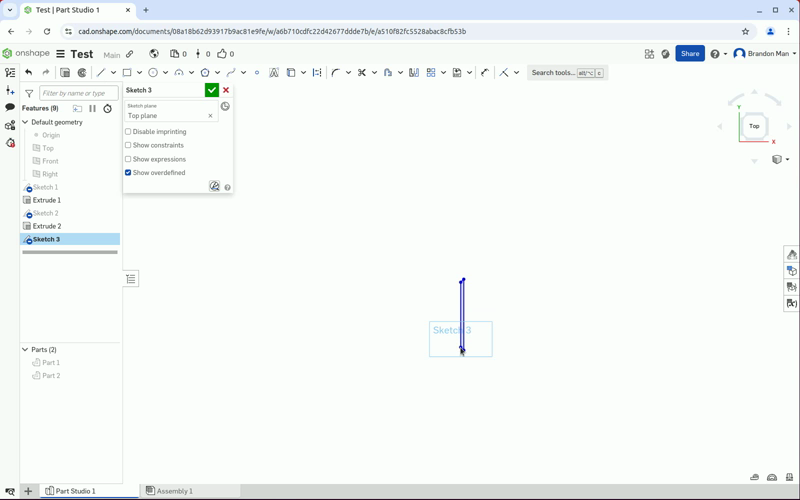
mouse_move(462, 324)
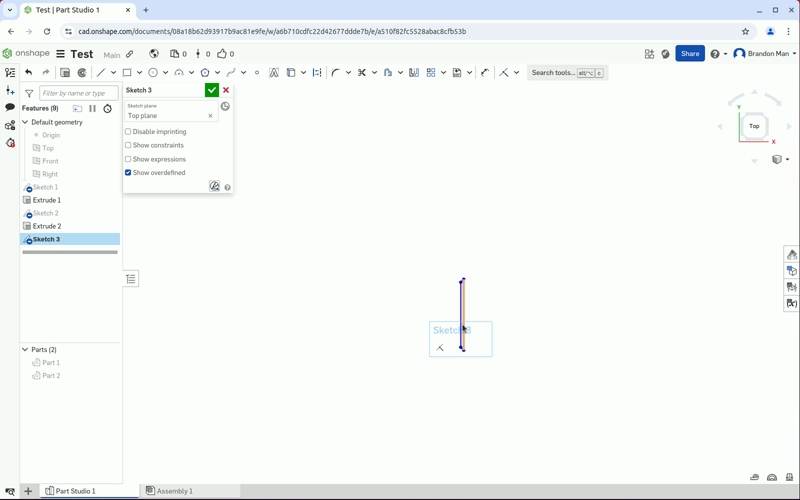
scroll(6)
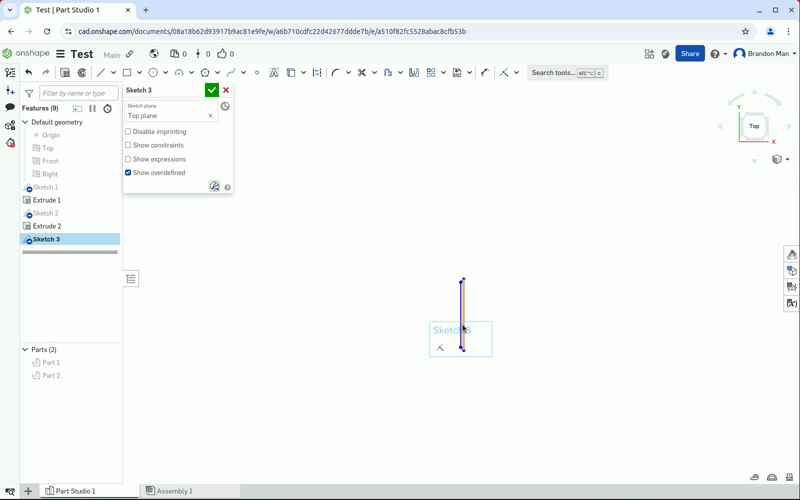
scroll(6)
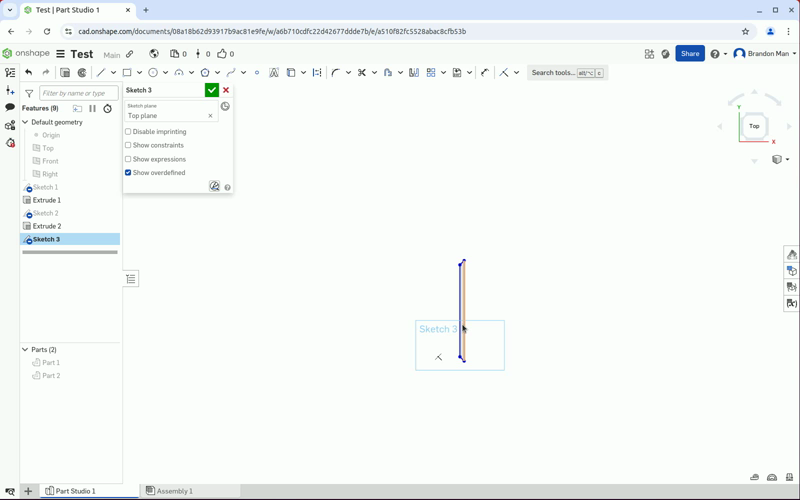
scroll(6)
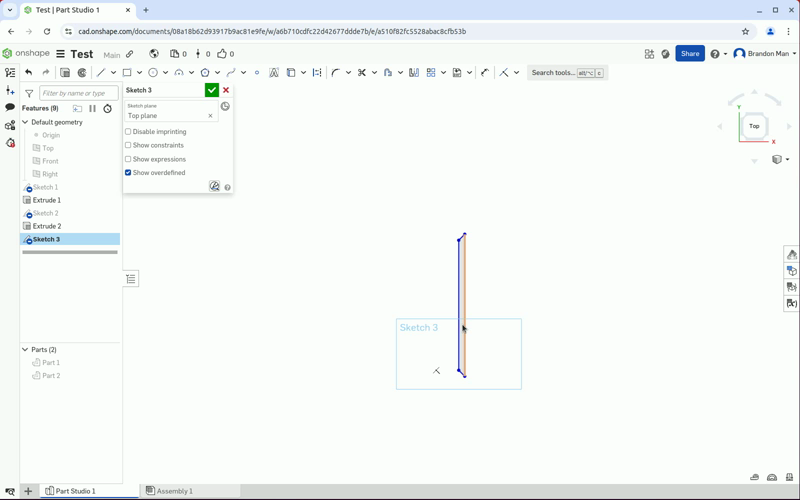
scroll(6)
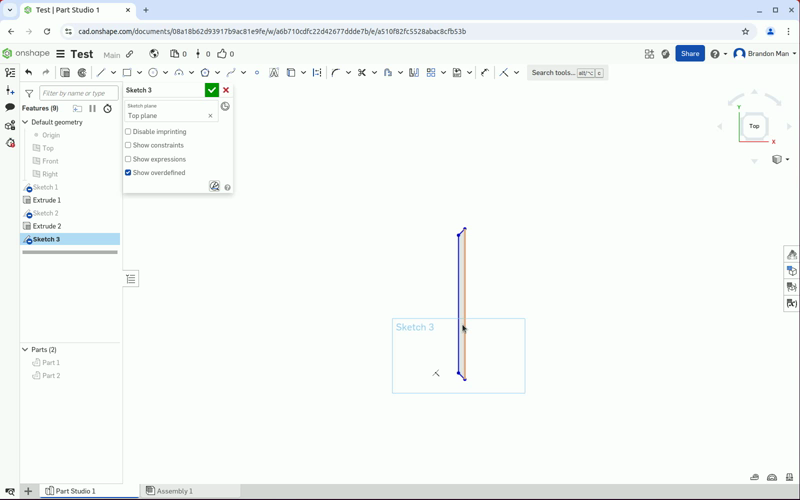
scroll(6)
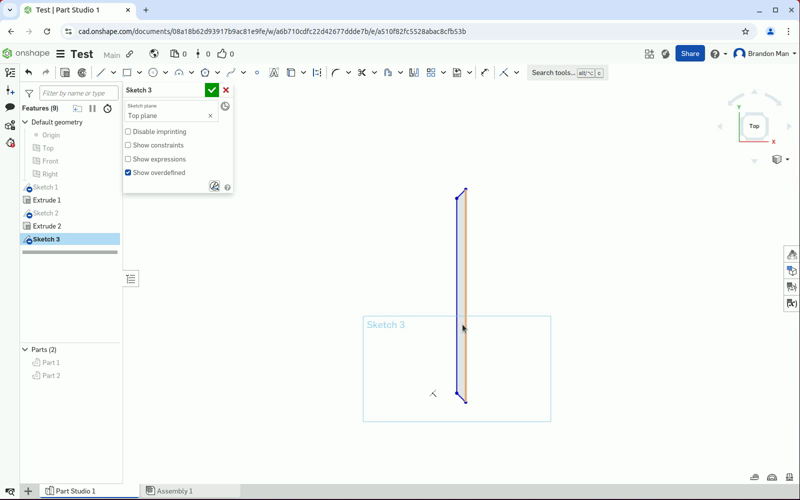
scroll(6)
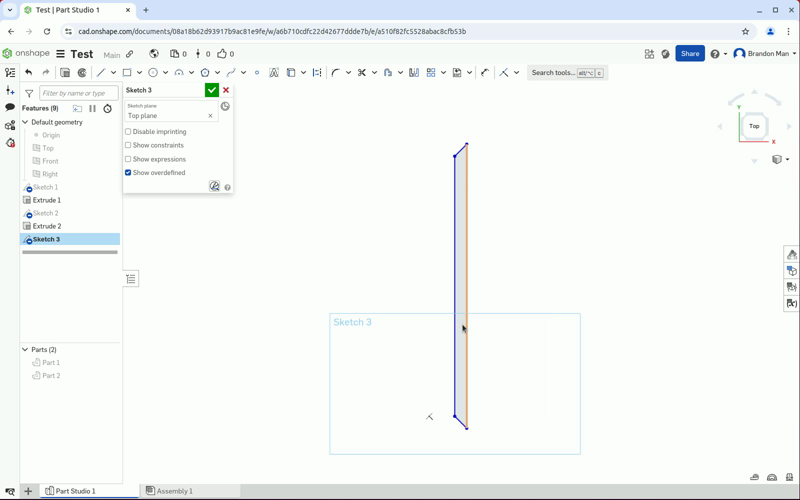
scroll(6)
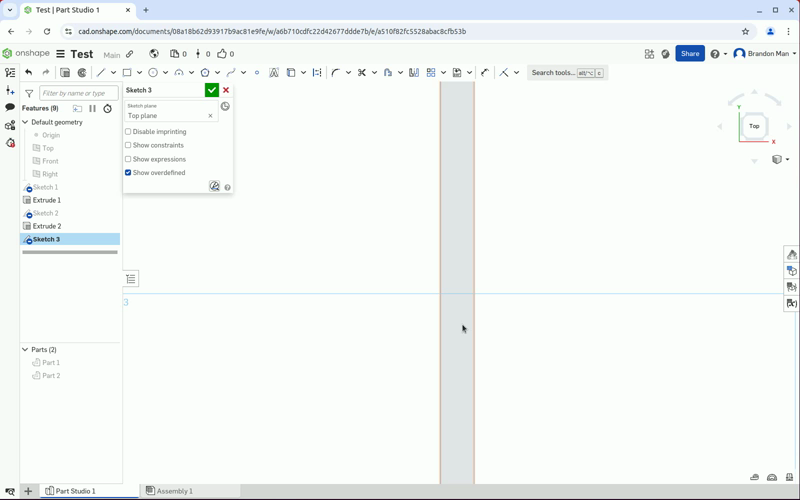
click(462, 324)
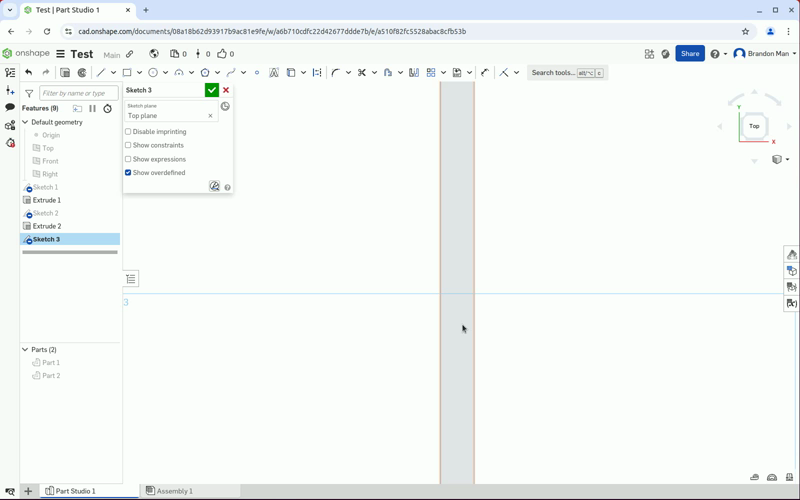
scroll(-6)
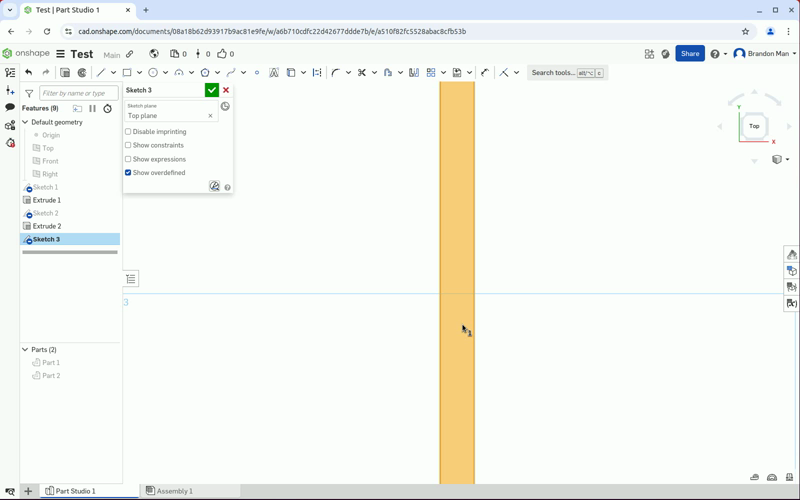
scroll(-6)
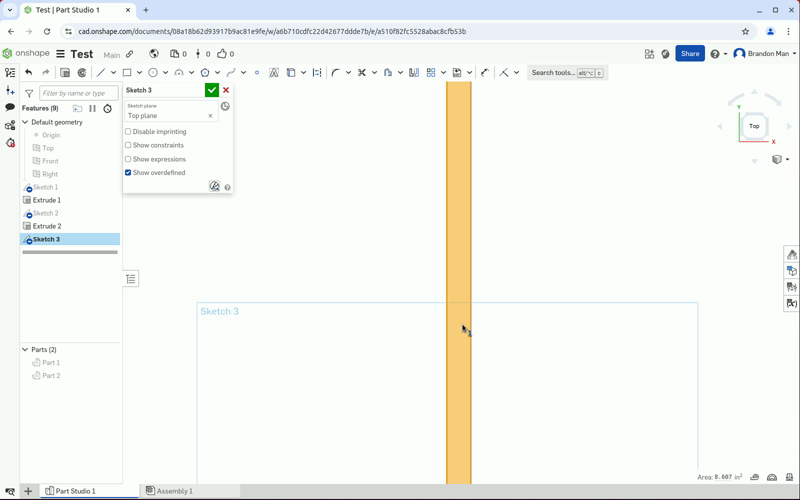
scroll(-6)
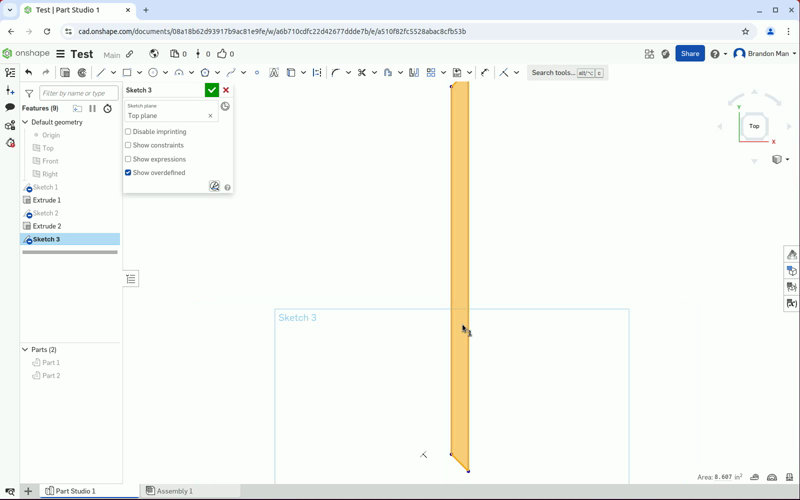
scroll(-6)
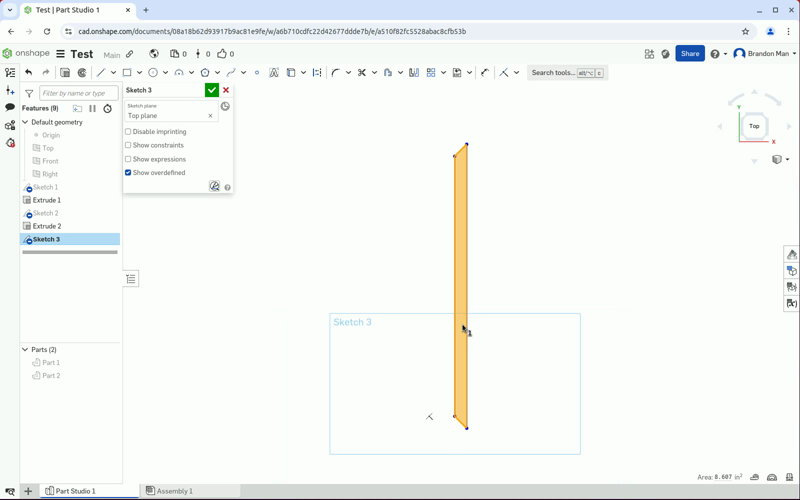
scroll(-6)
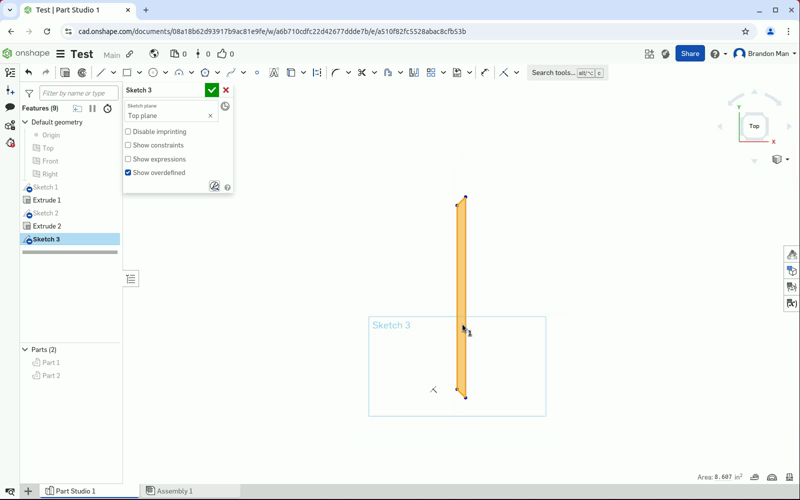
scroll(-6)
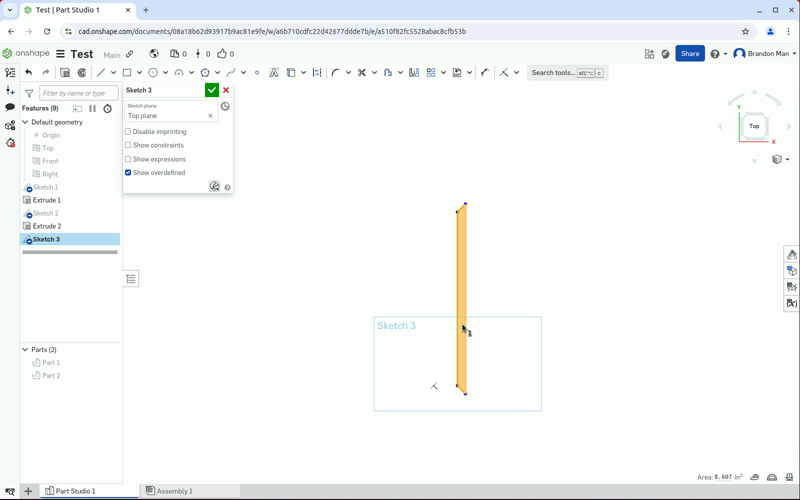
scroll(-6)
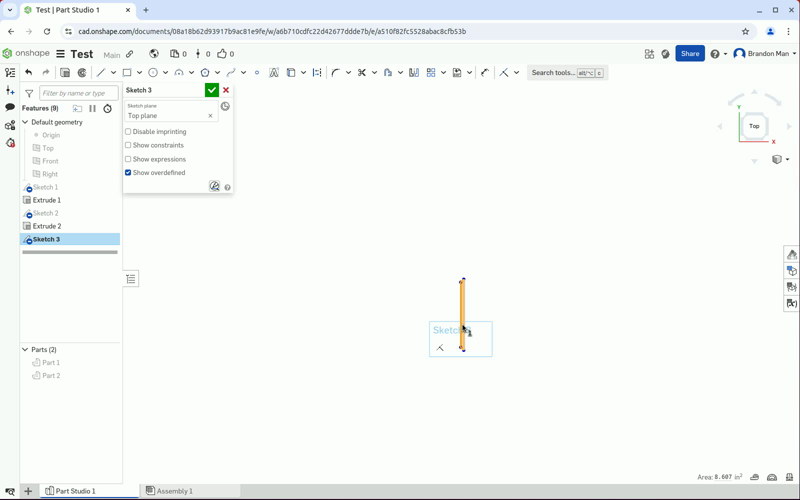
mouse_move(73, 352)
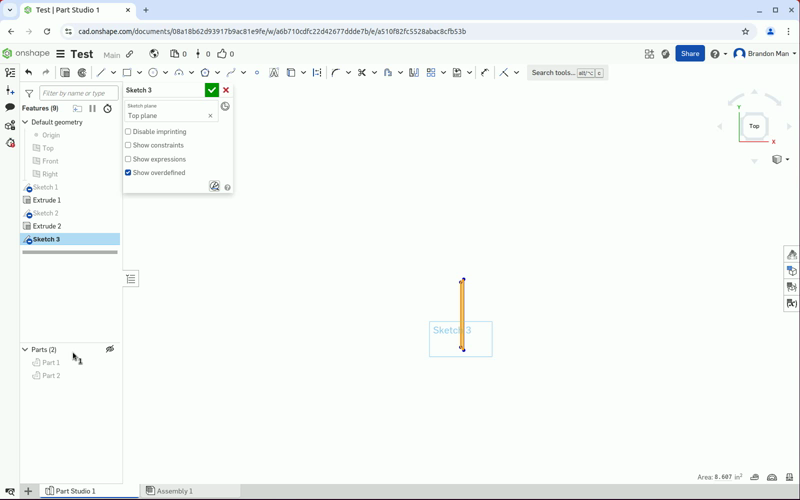
key(shift+y)
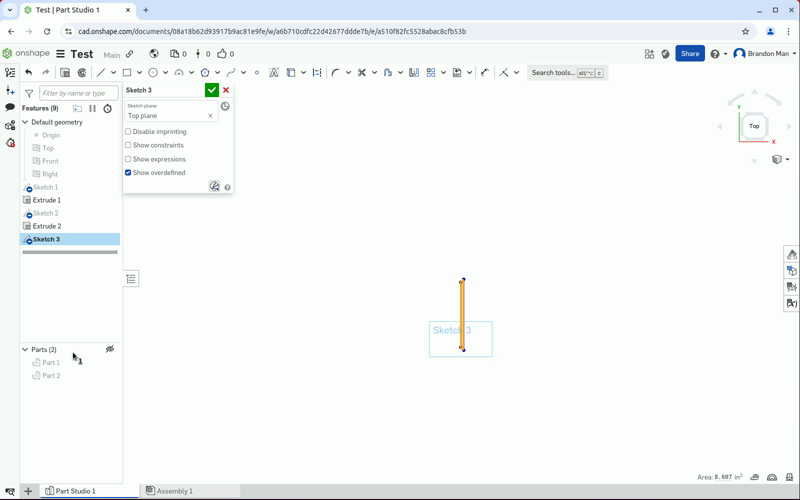
key(shift+e)
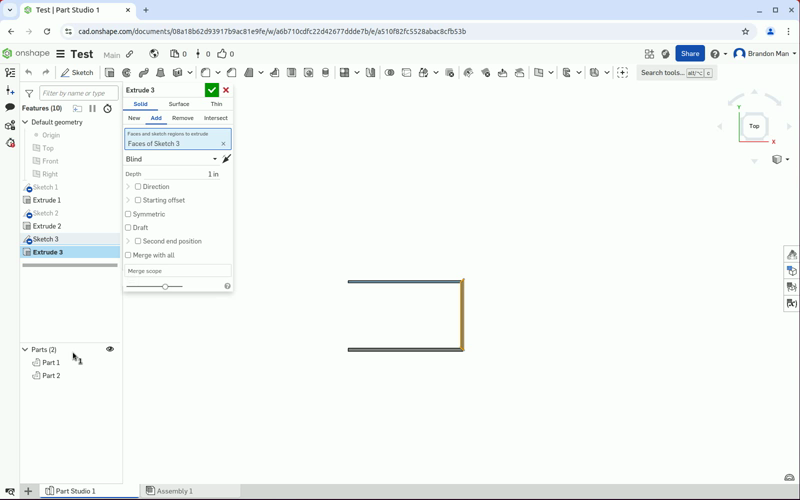
mouse_move(143, 106)
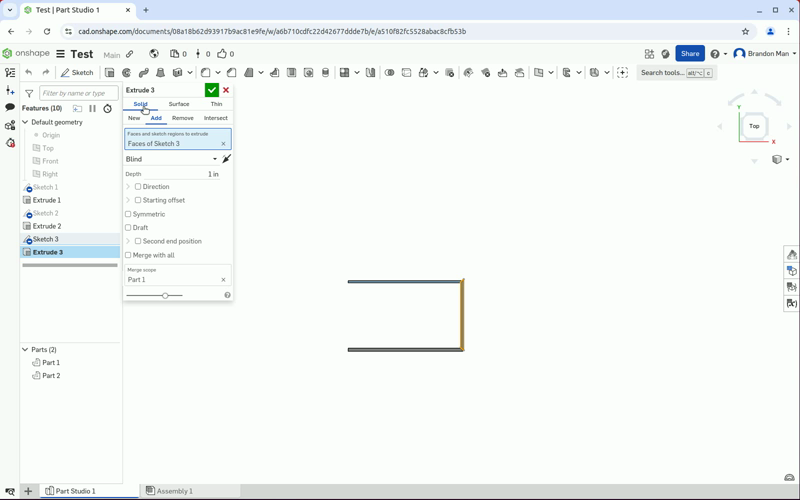
click(143, 106)
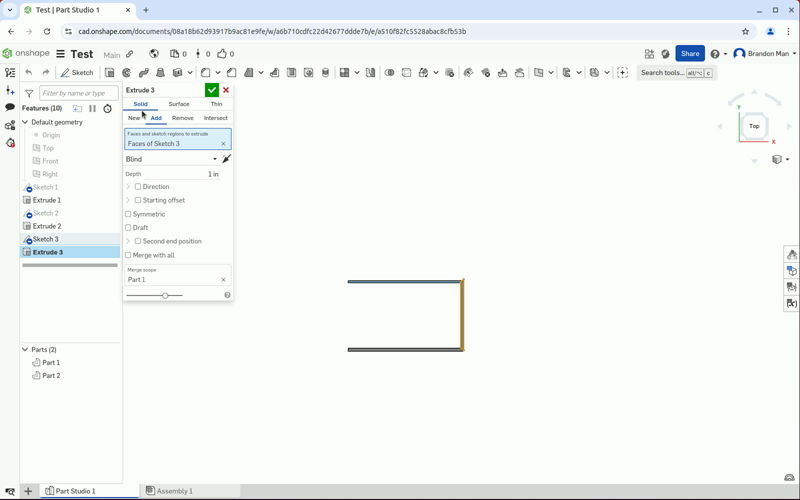
mouse_move(137, 120)
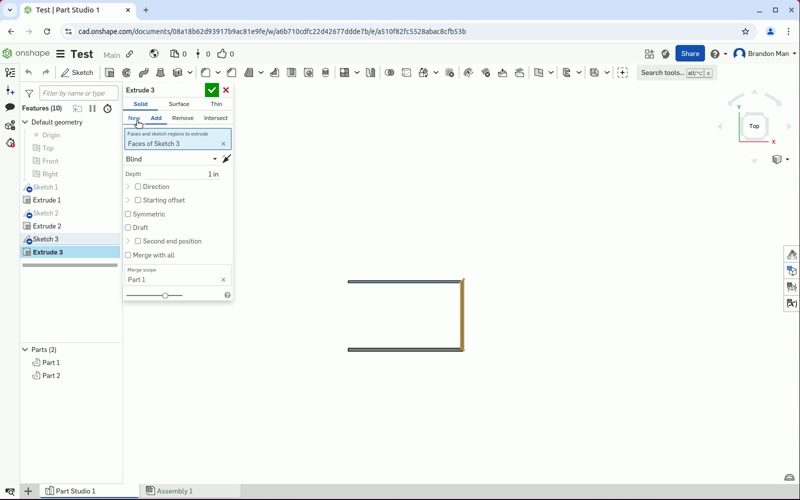
click(137, 120)
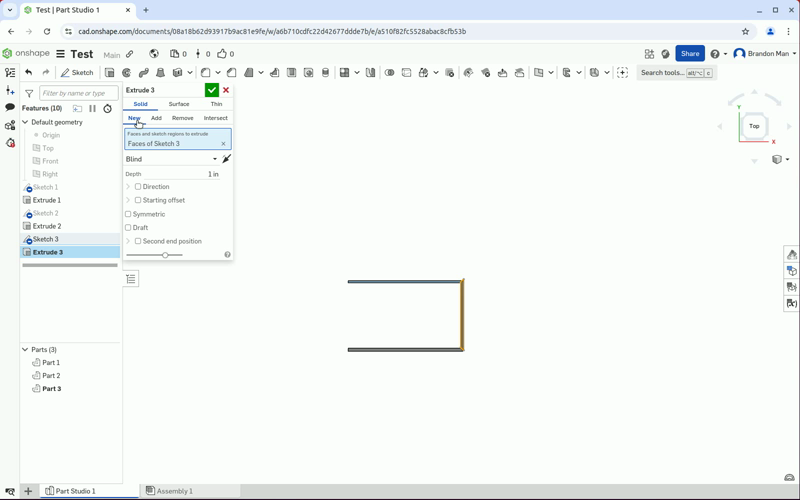
key(tab, 4)
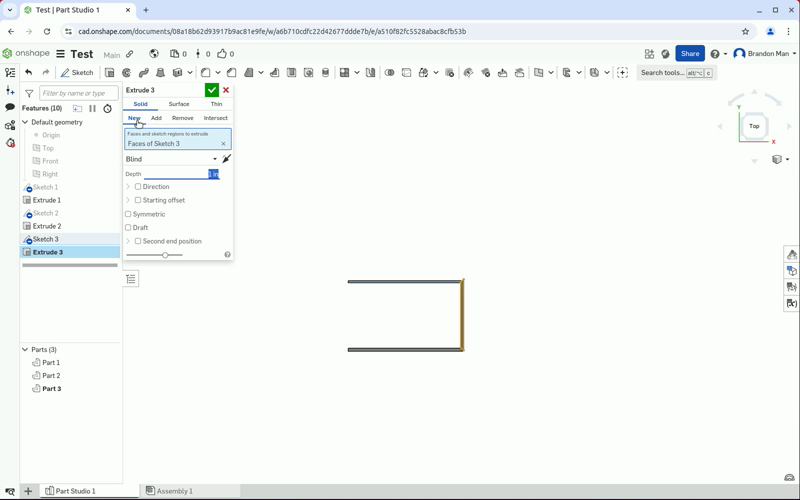
text(-11.554)
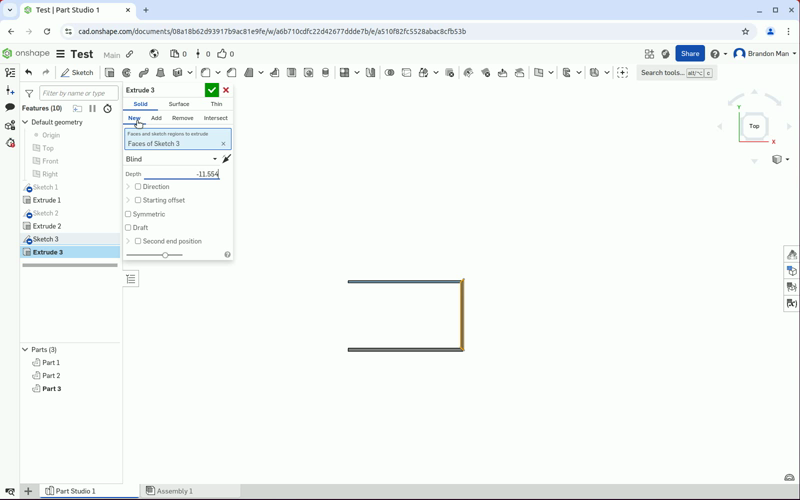
key(enter)
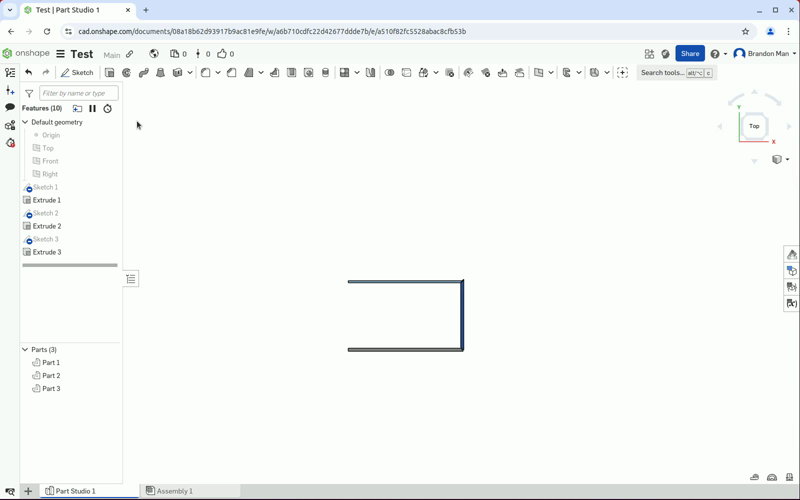
key(shift+h)
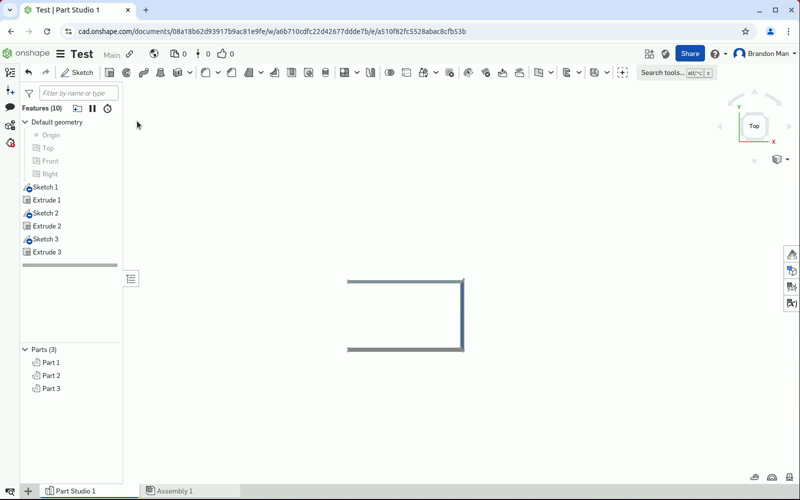
key(shift+h)
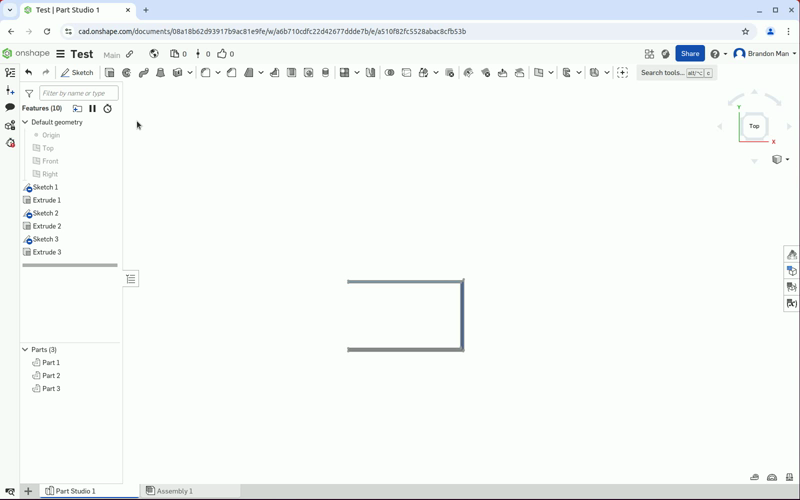
key(shift+7)
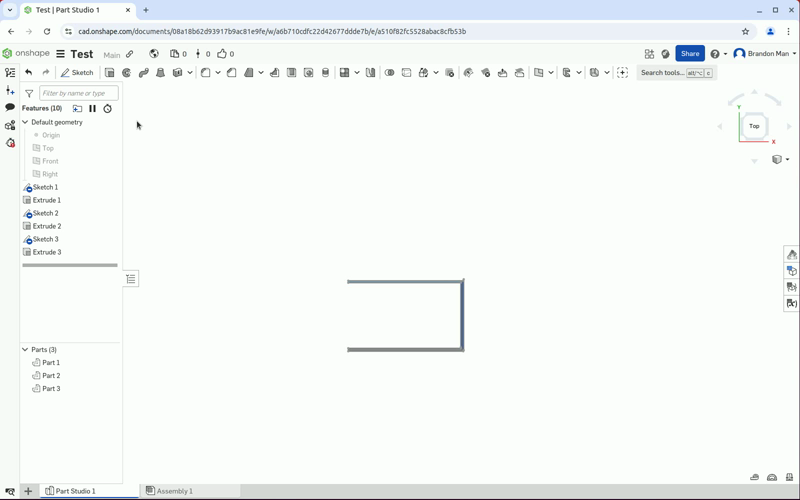
key(up, 3)
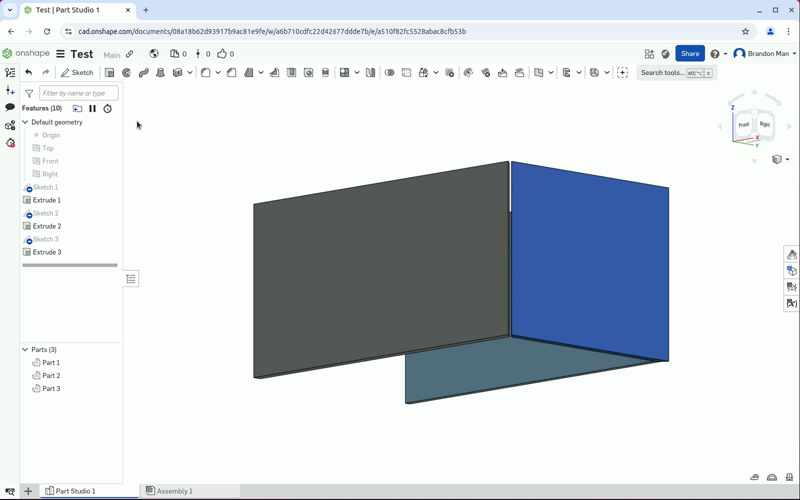
key(left, 3)
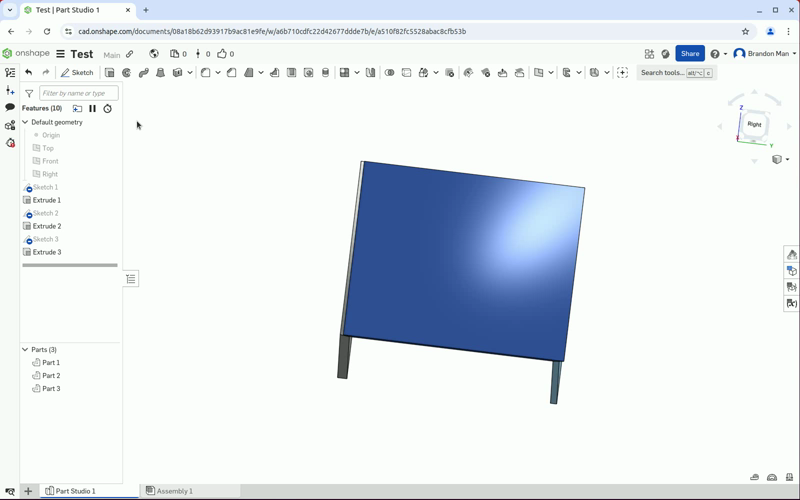
key(right, 3)
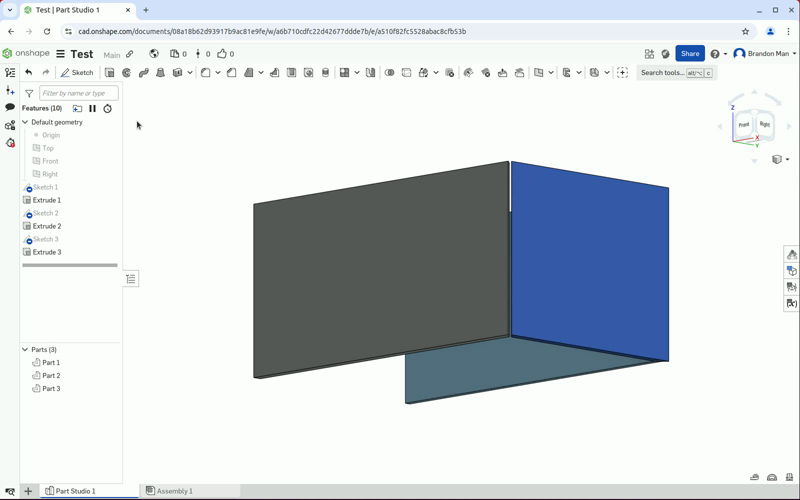
key(down, 3)
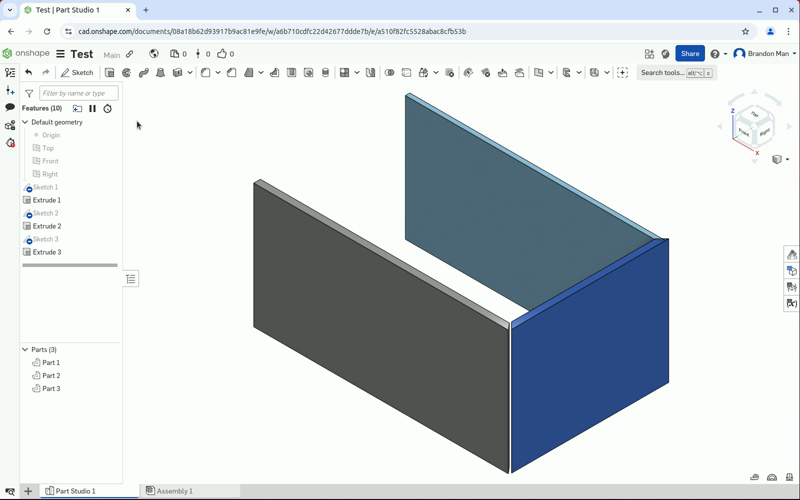
mouse_move(73, 189)
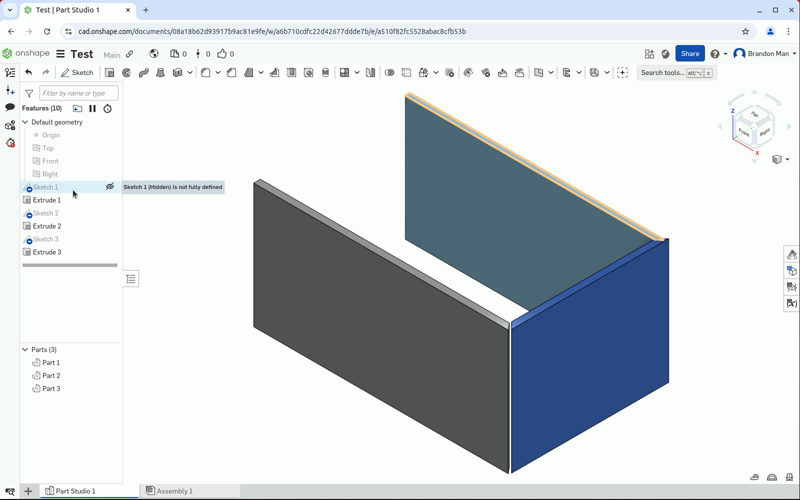
click(73, 189)